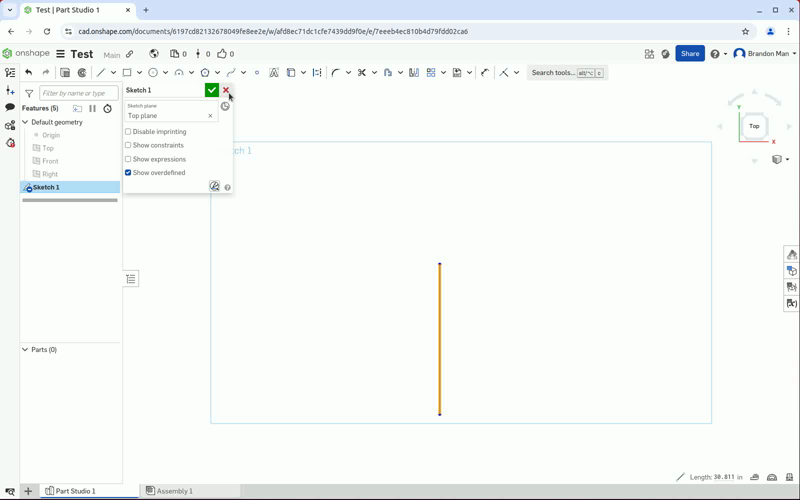
key(shift+h)
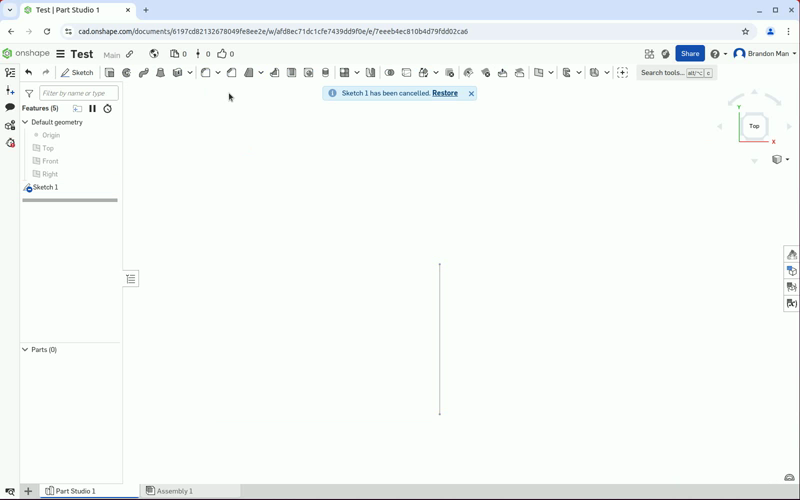
key(shift+s)
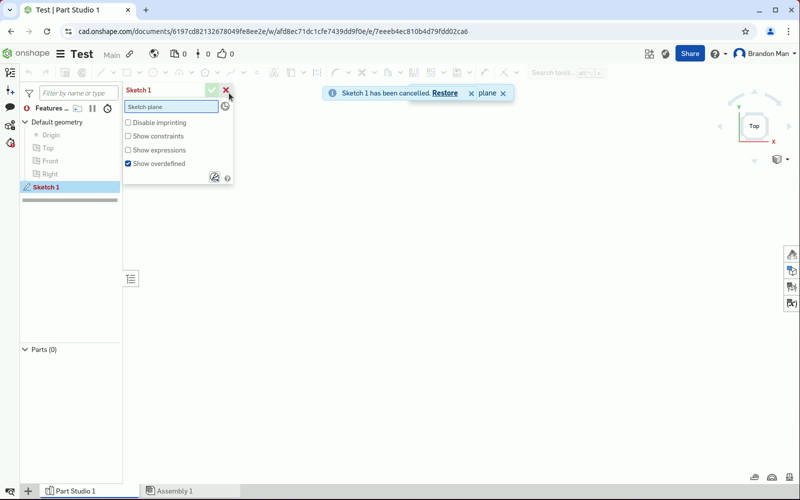
mouse_move(73, 150)
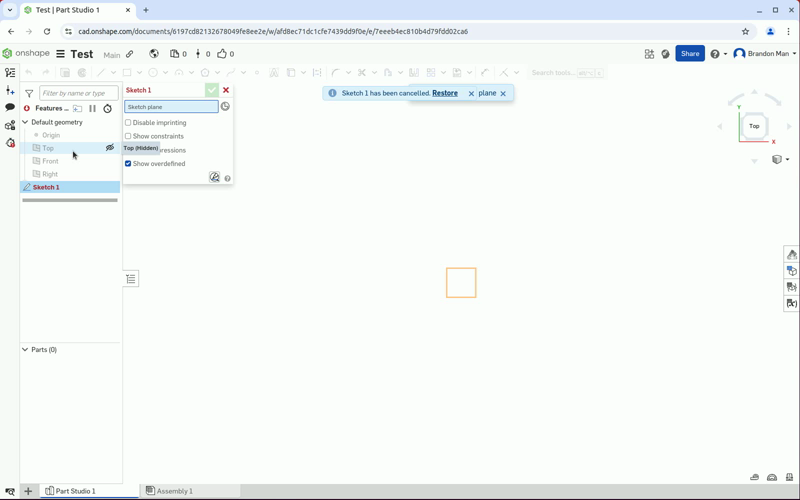
click(73, 150)
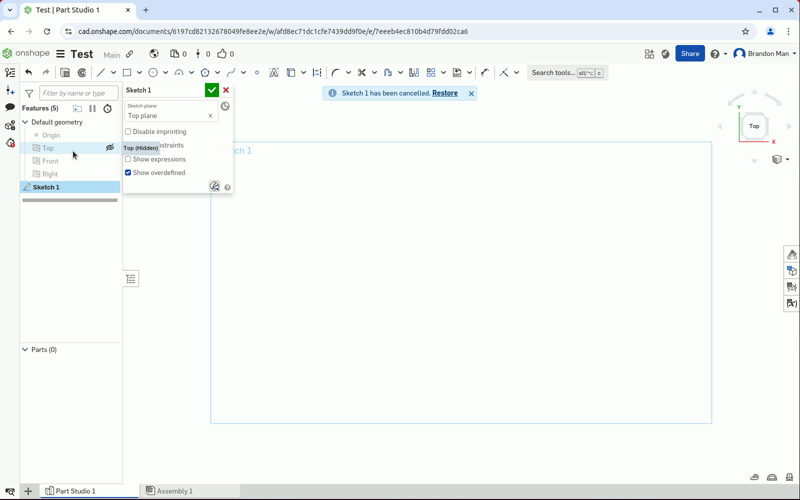
mouse_move(73, 352)
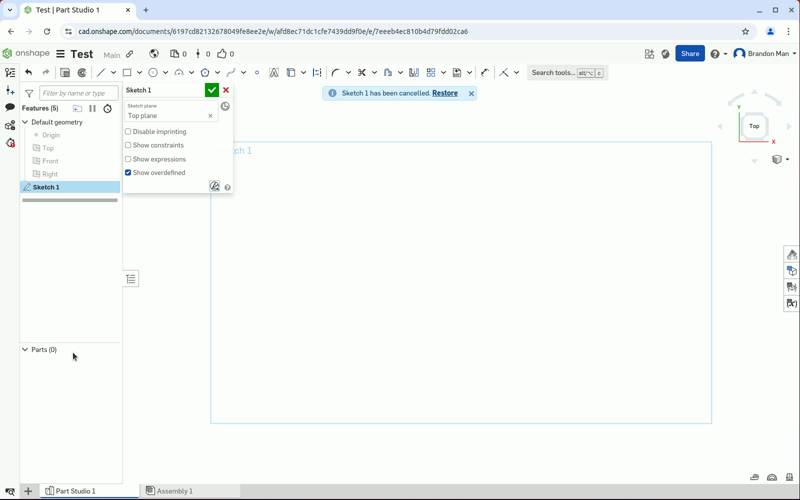
key(y)
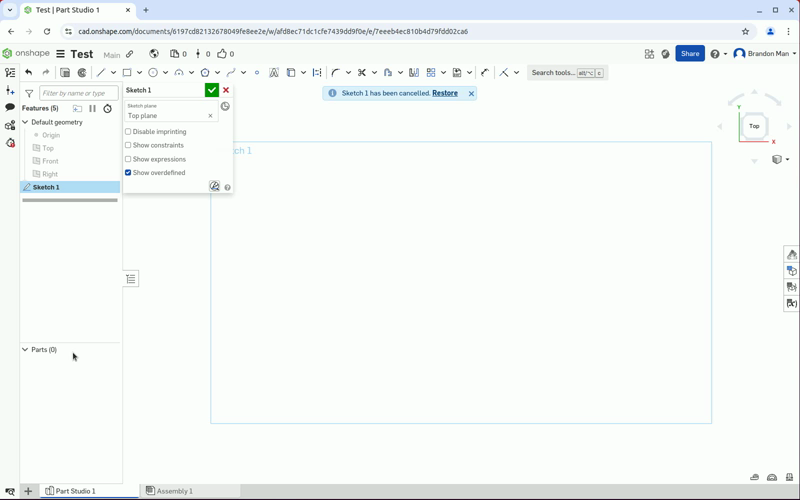
key(l)
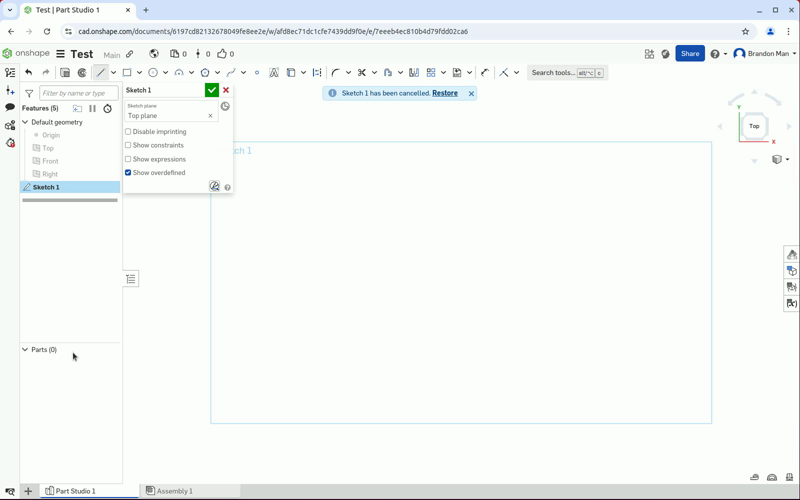
key_down(shift)
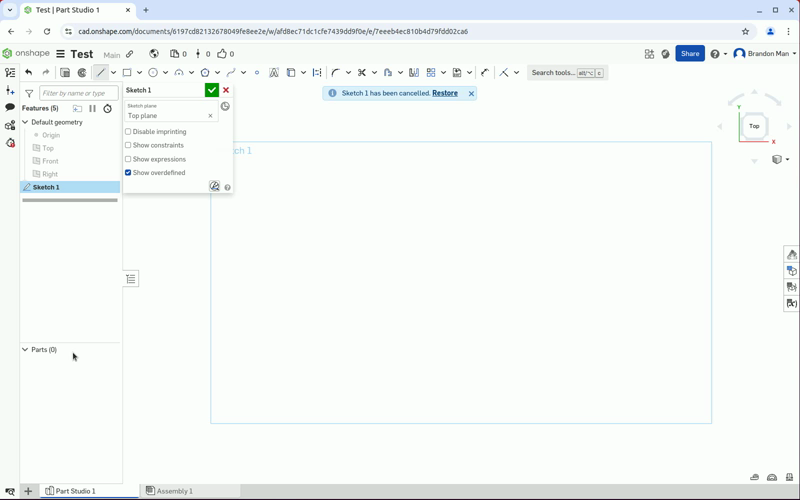
mouse_move(348, 282)
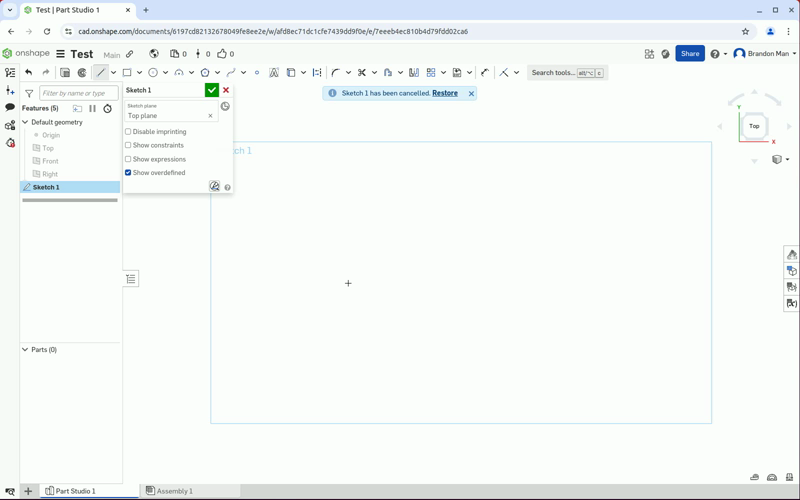
click(348, 282)
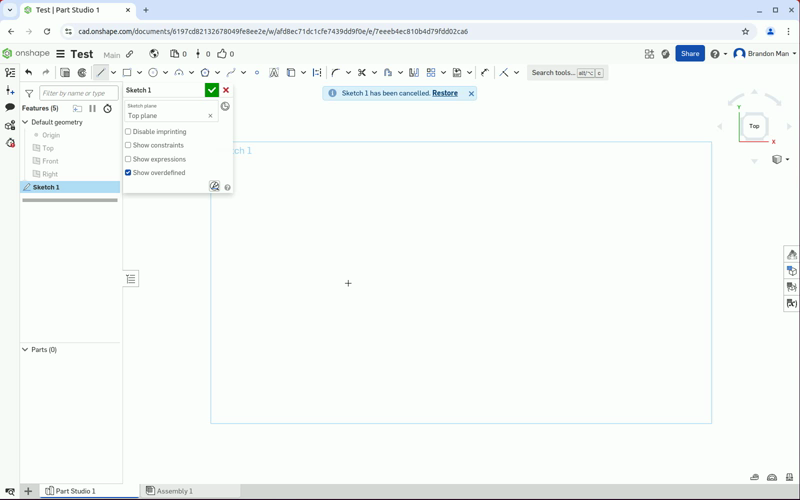
key_up(shift)
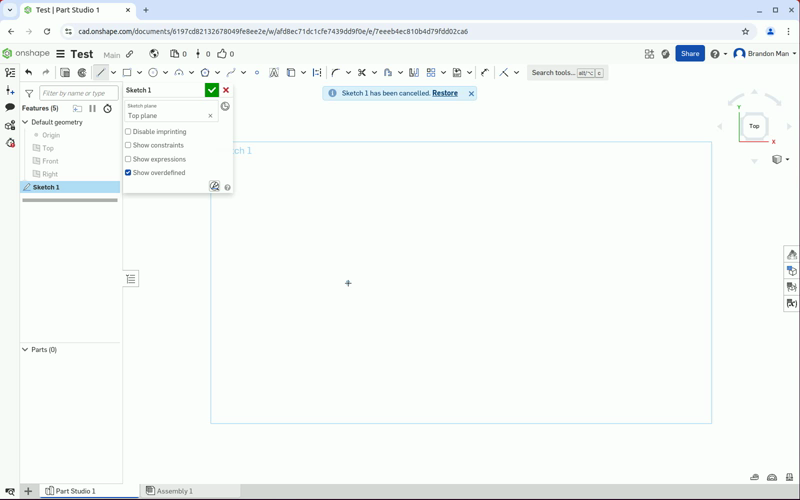
key_down(shift)
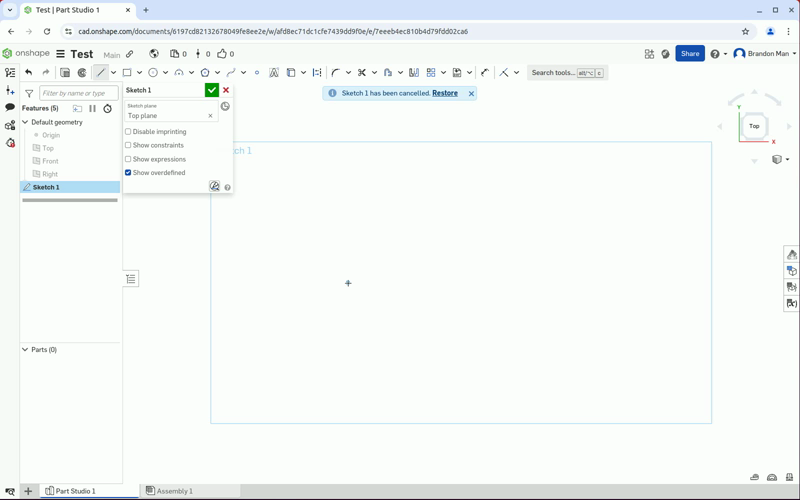
mouse_move(378, 282)
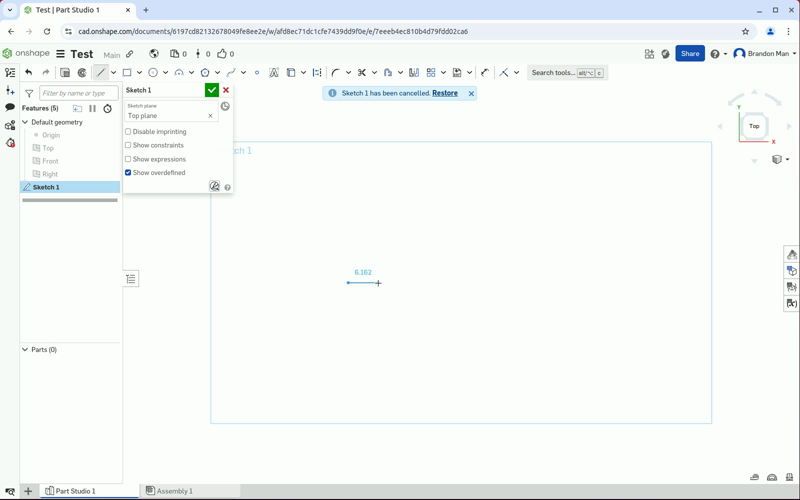
mouse_move(352, 282)
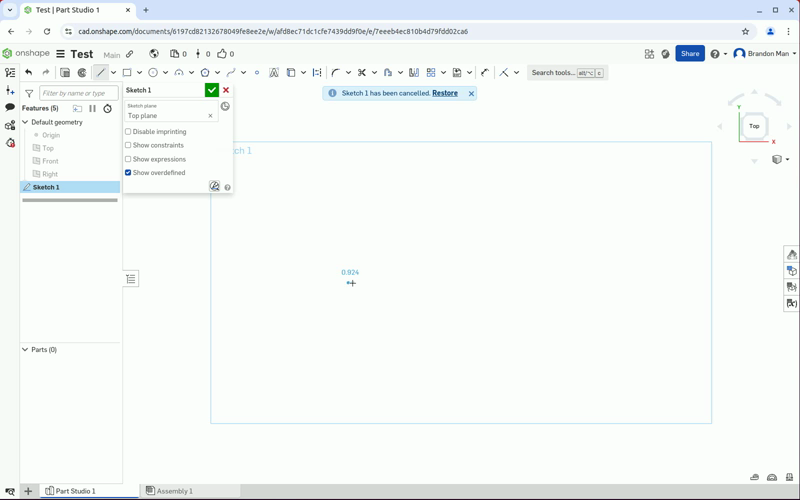
scroll(6)
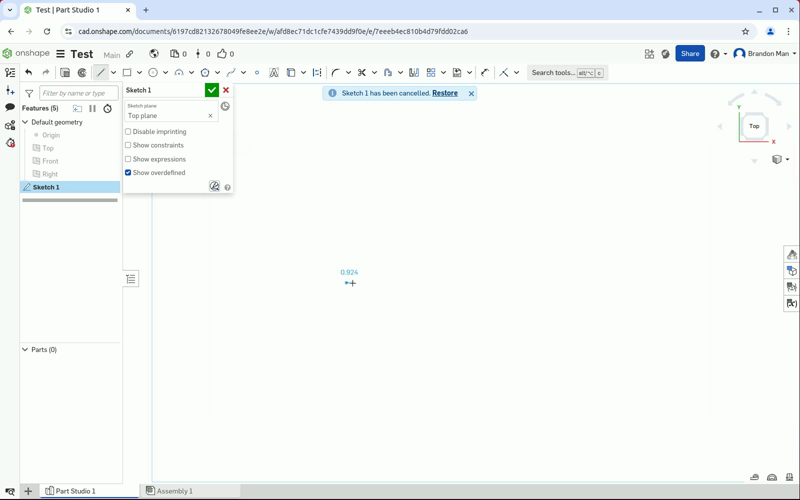
scroll(6)
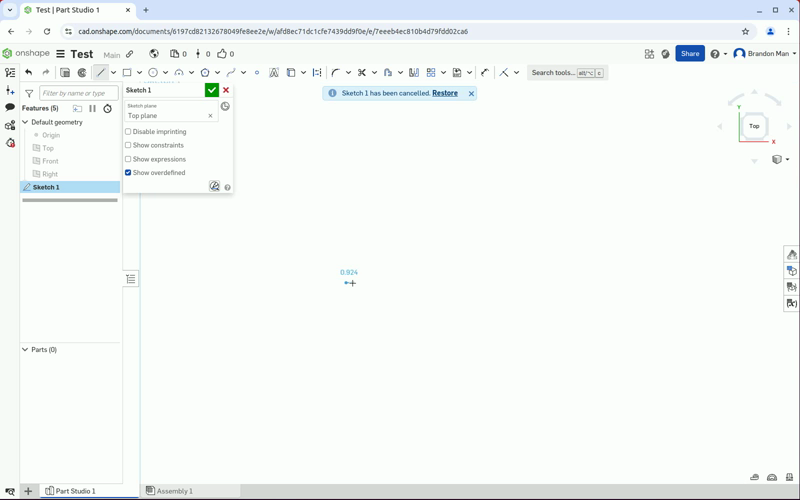
scroll(6)
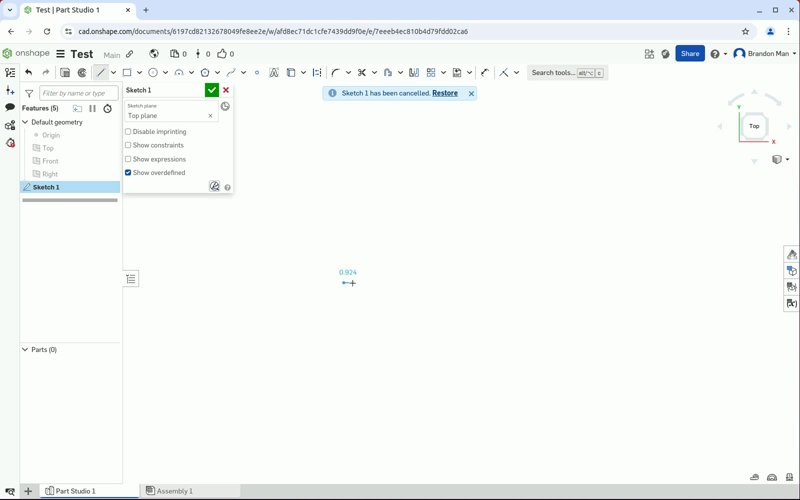
scroll(6)
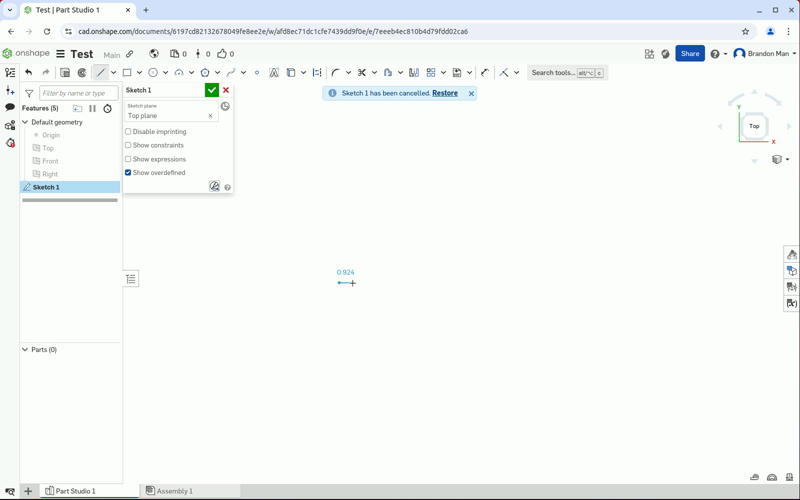
scroll(6)
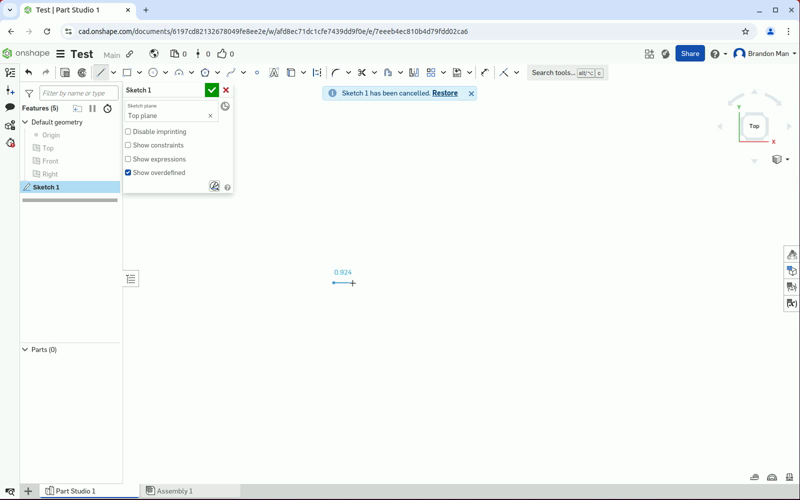
scroll(6)
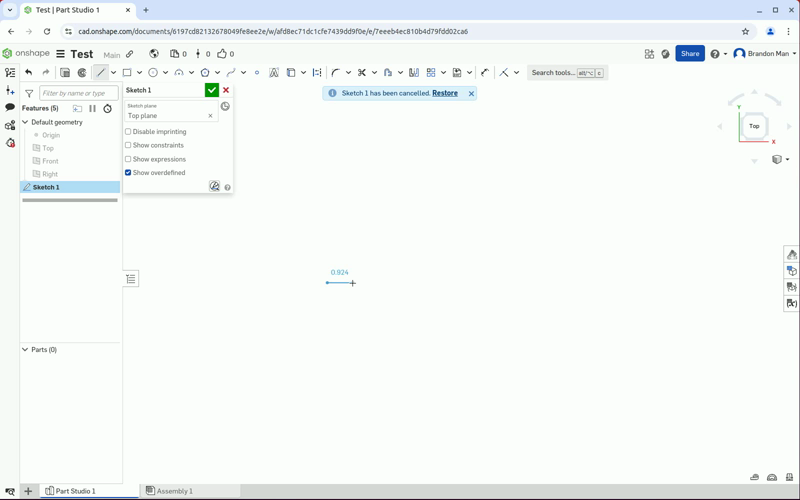
scroll(6)
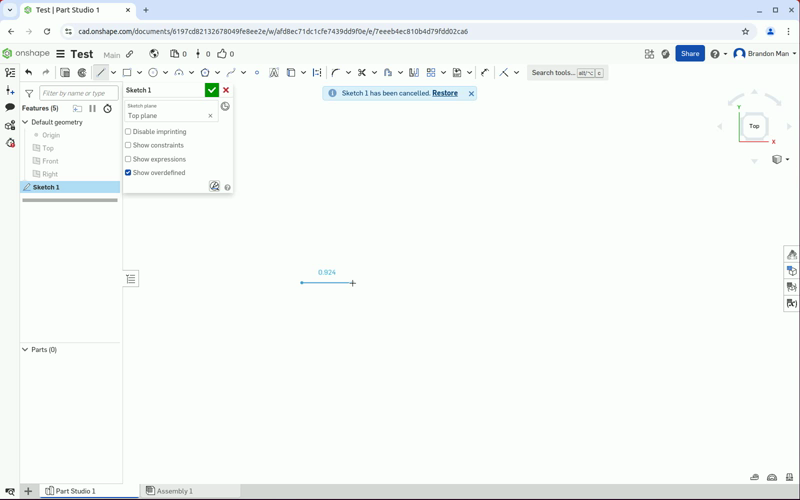
click(352, 282)
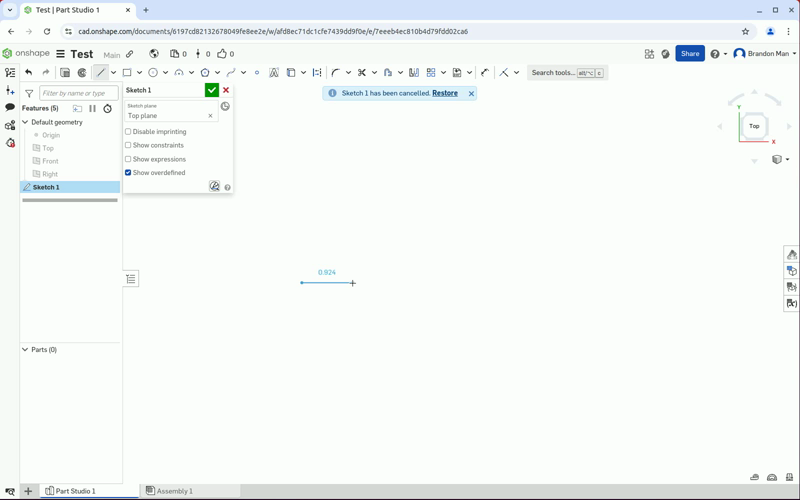
scroll(-6)
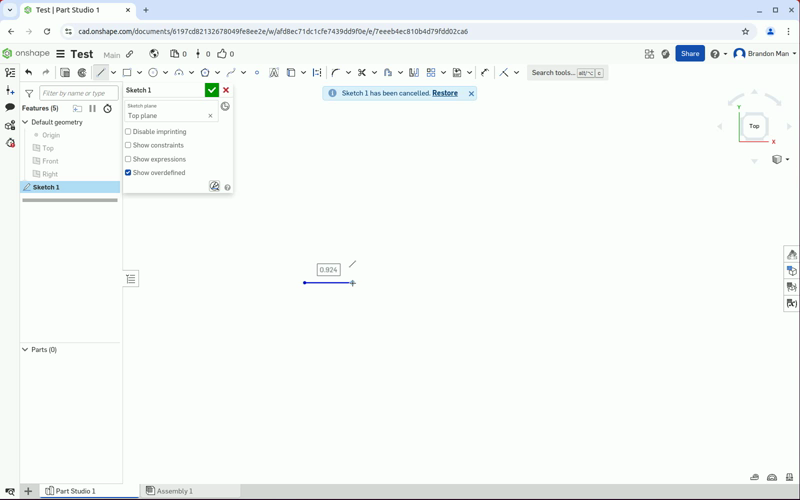
scroll(-6)
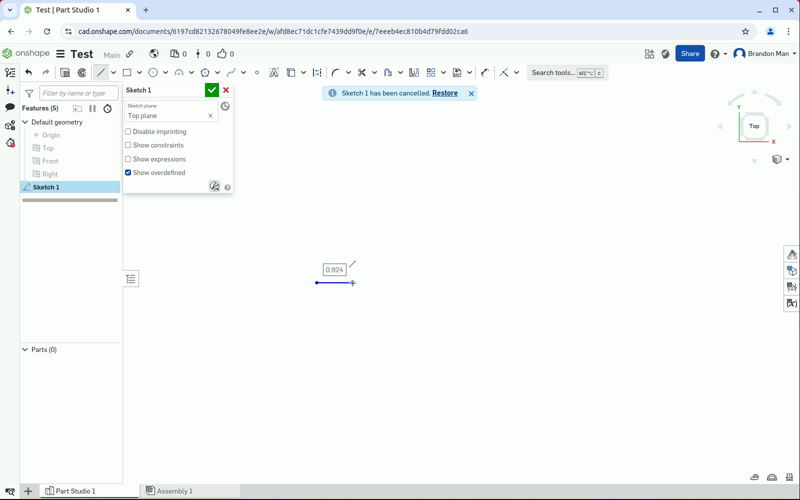
scroll(-6)
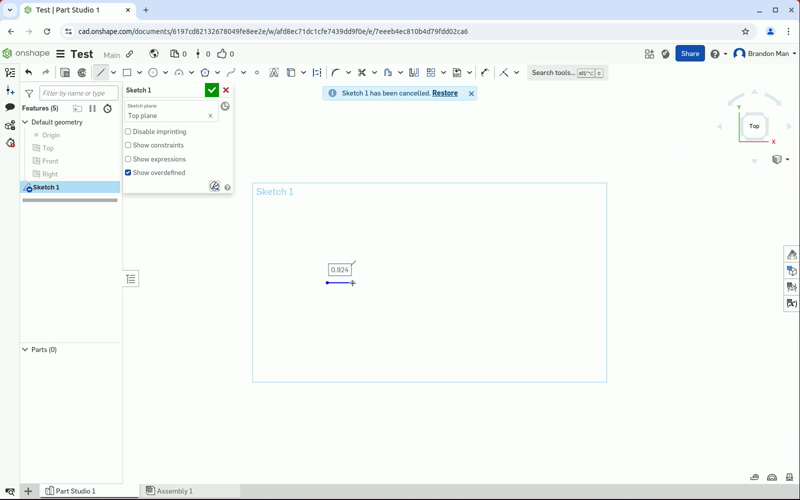
scroll(-6)
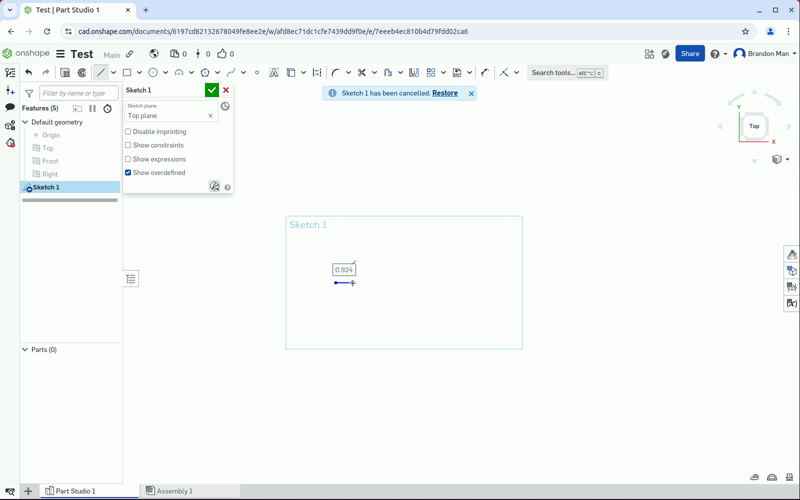
scroll(-6)
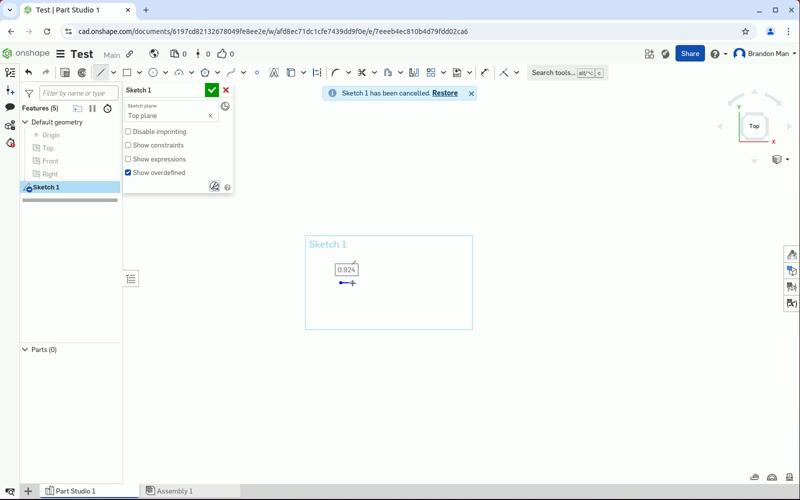
scroll(-6)
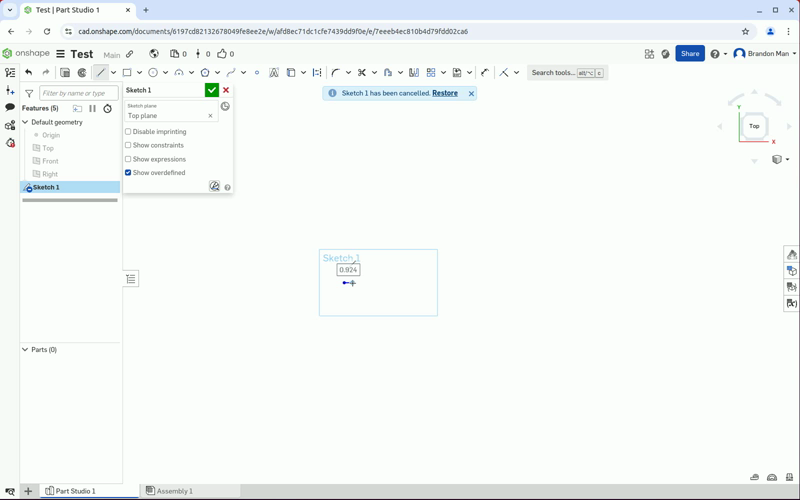
scroll(-6)
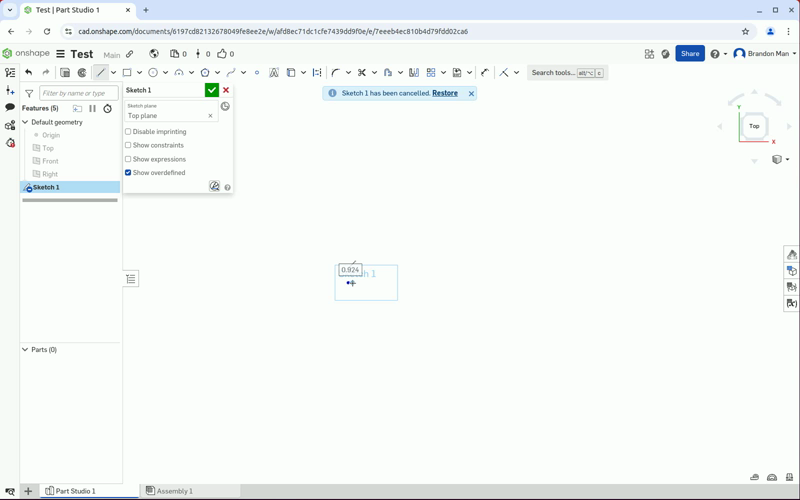
key_up(shift)
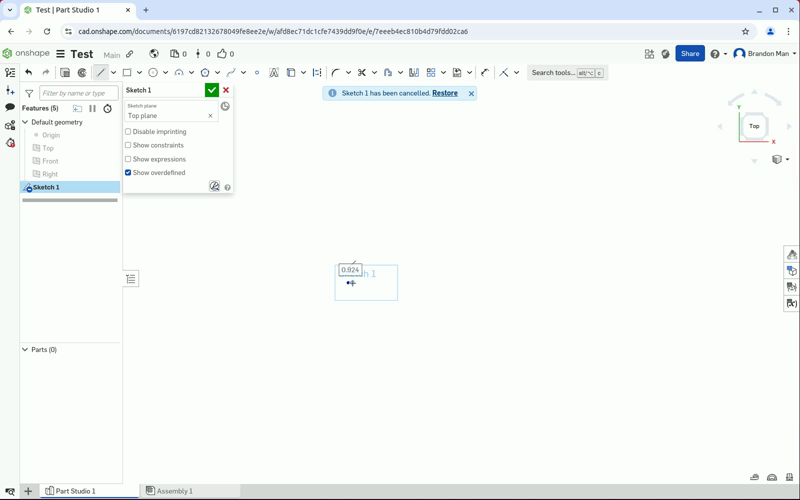
key_down(shift)
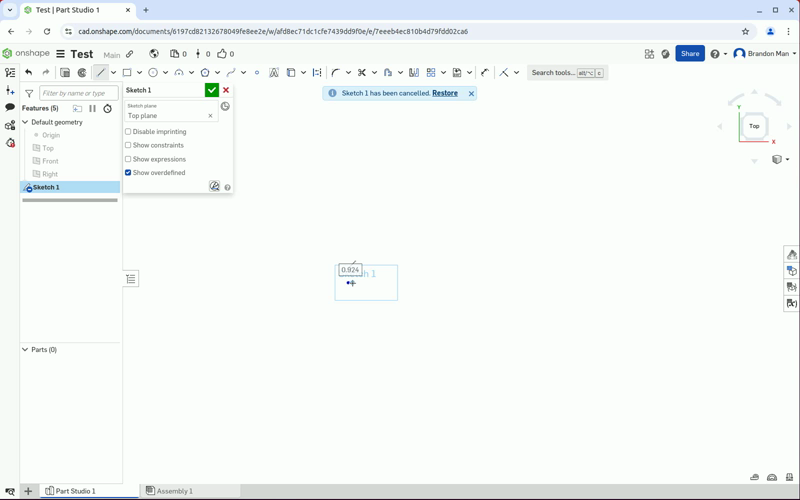
mouse_move(382, 282)
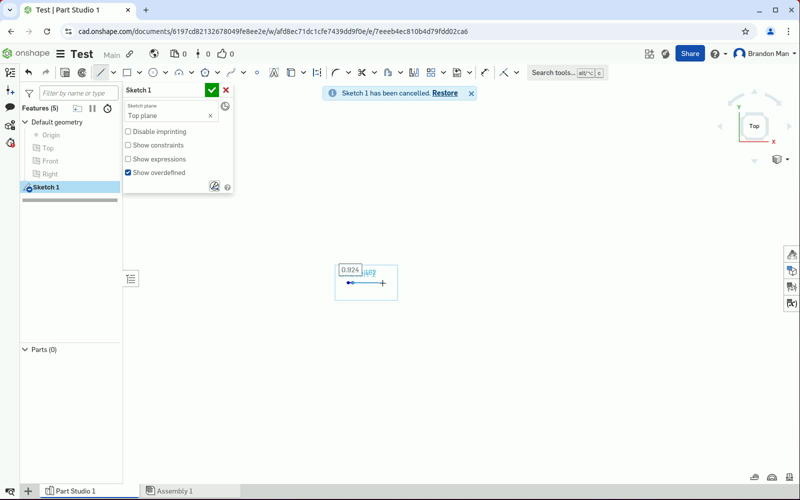
mouse_move(352, 261)
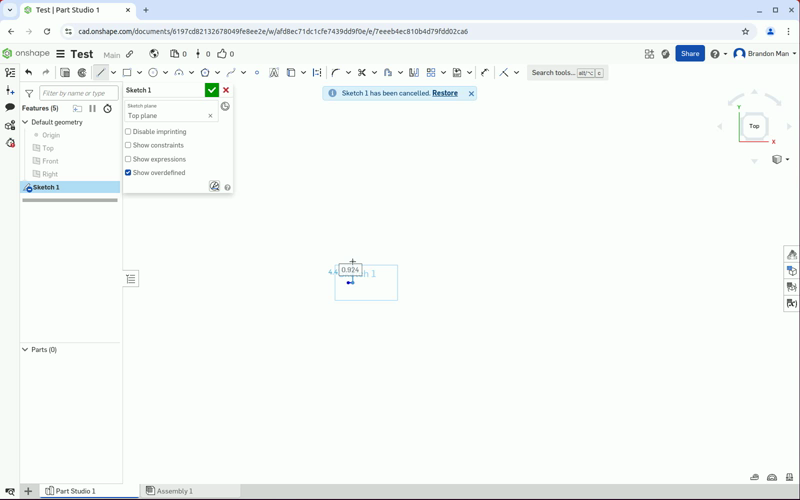
click(352, 261)
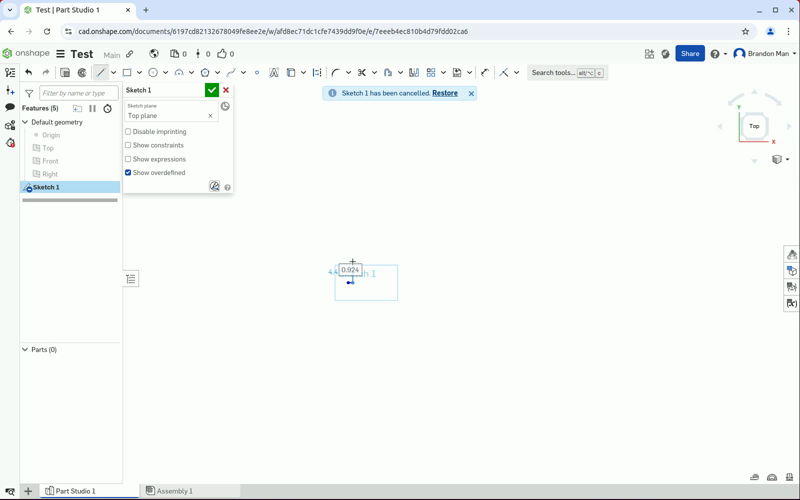
key_up(shift)
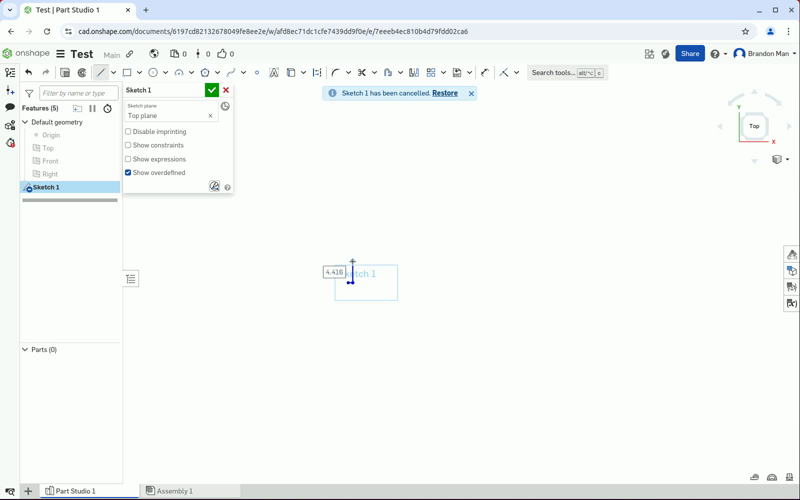
key_down(shift)
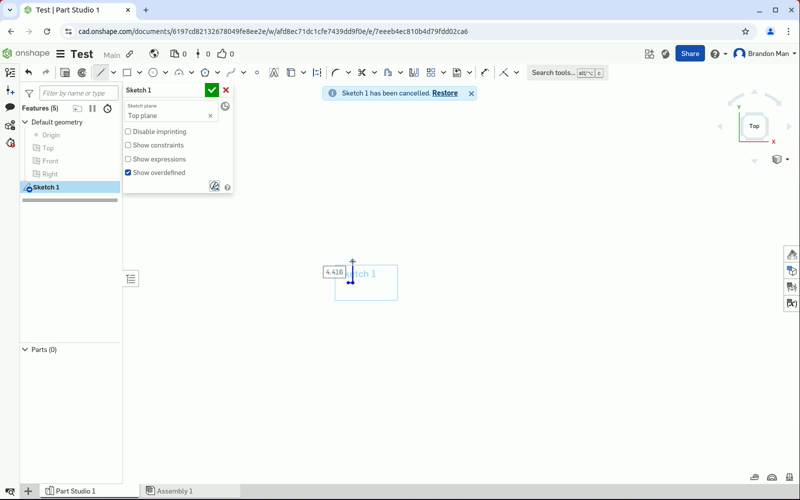
mouse_move(382, 261)
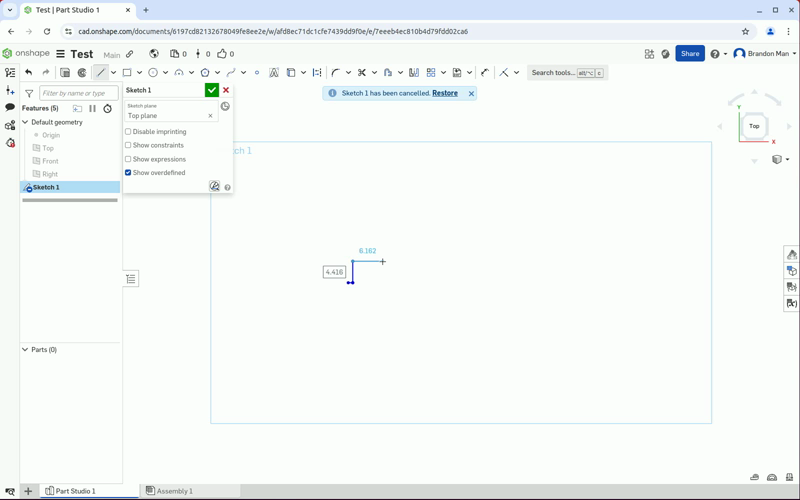
mouse_move(352, 256)
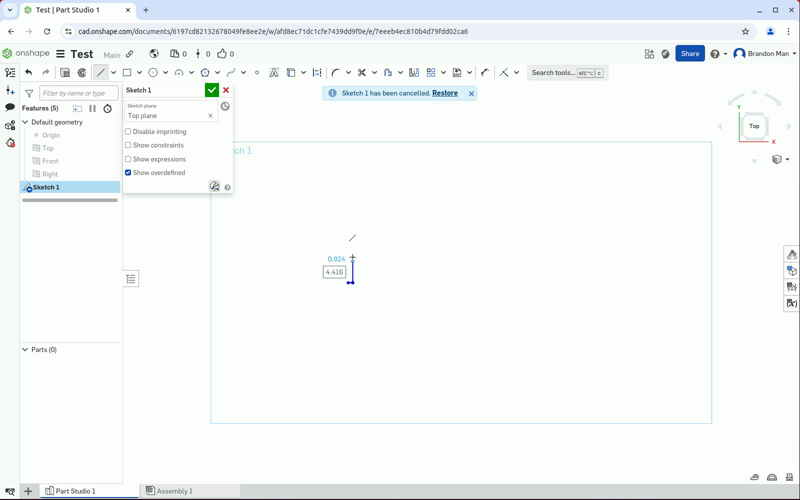
scroll(6)
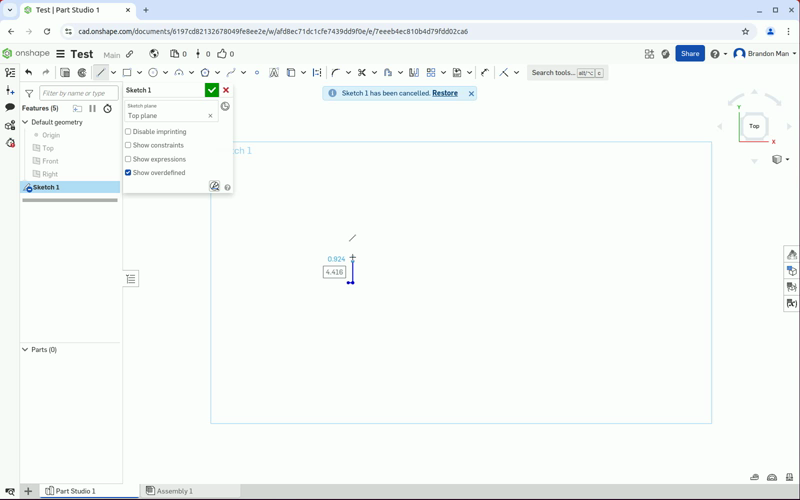
scroll(6)
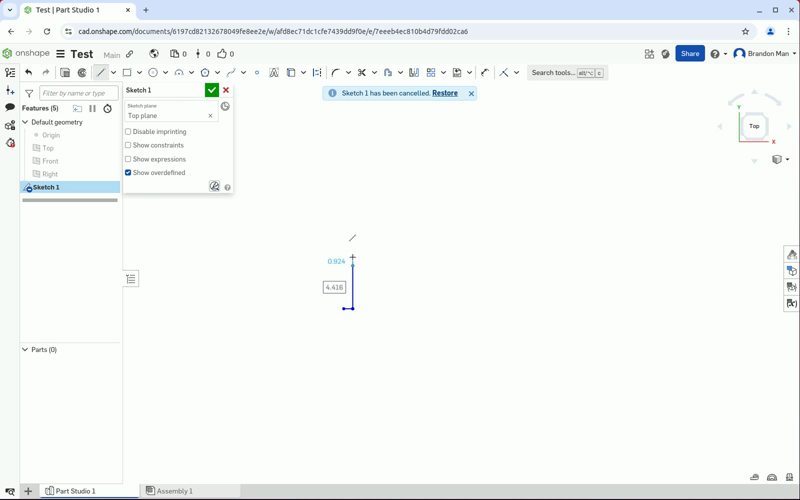
scroll(6)
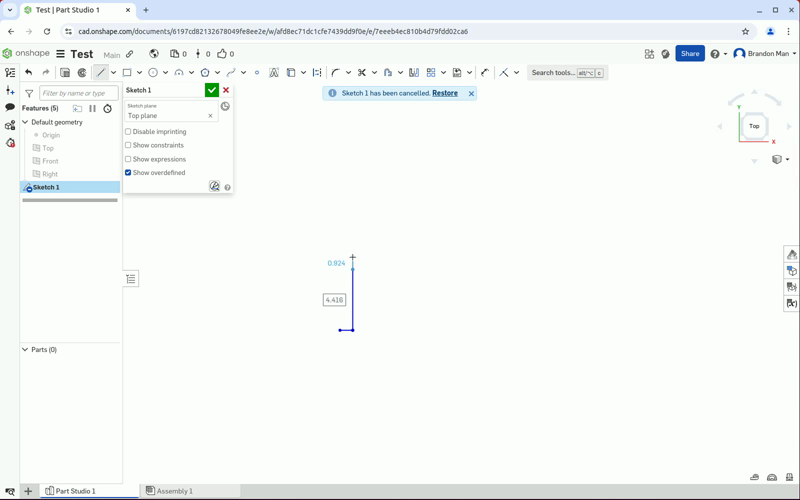
scroll(6)
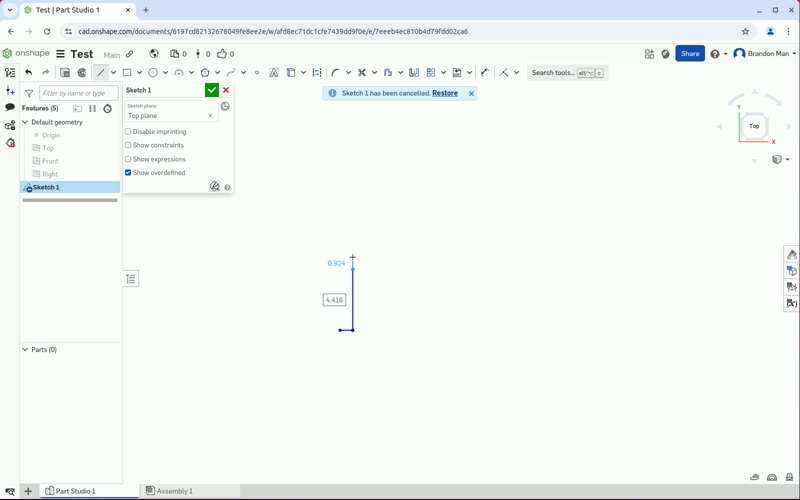
scroll(6)
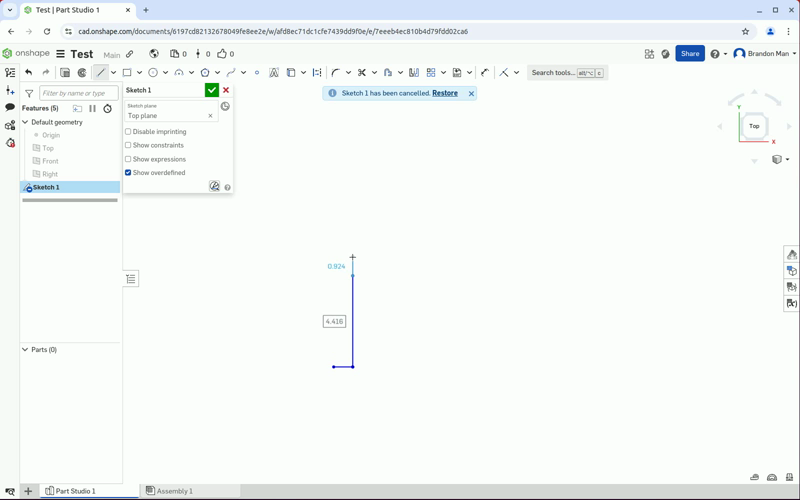
scroll(6)
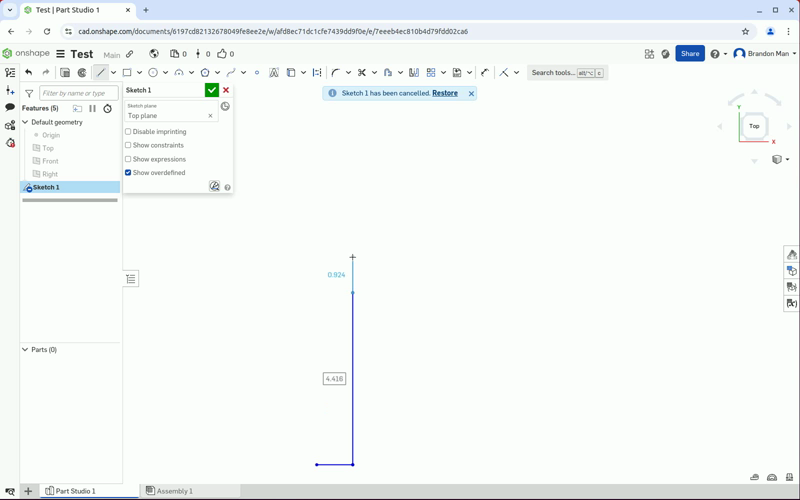
scroll(6)
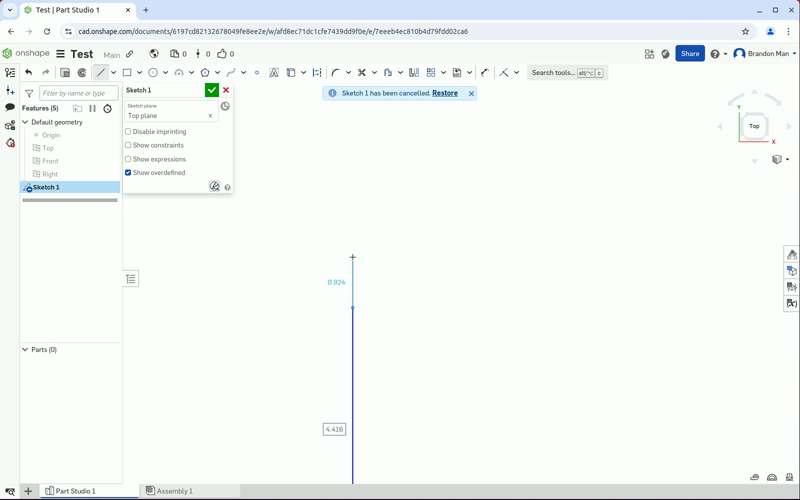
click(352, 256)
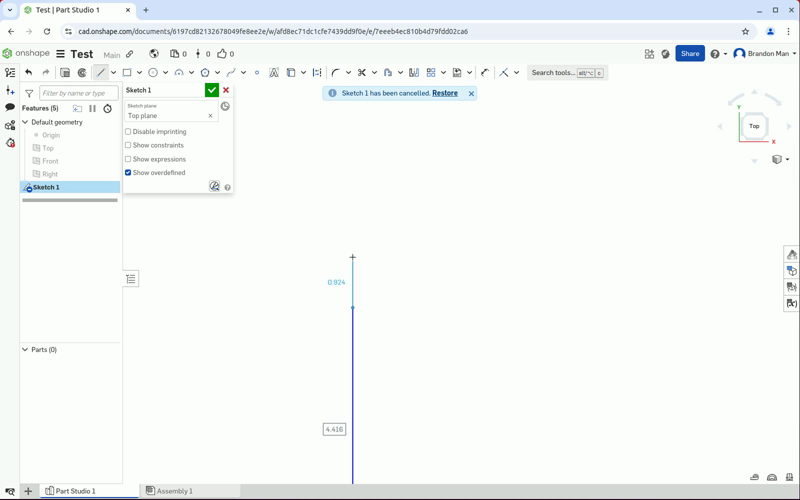
scroll(-6)
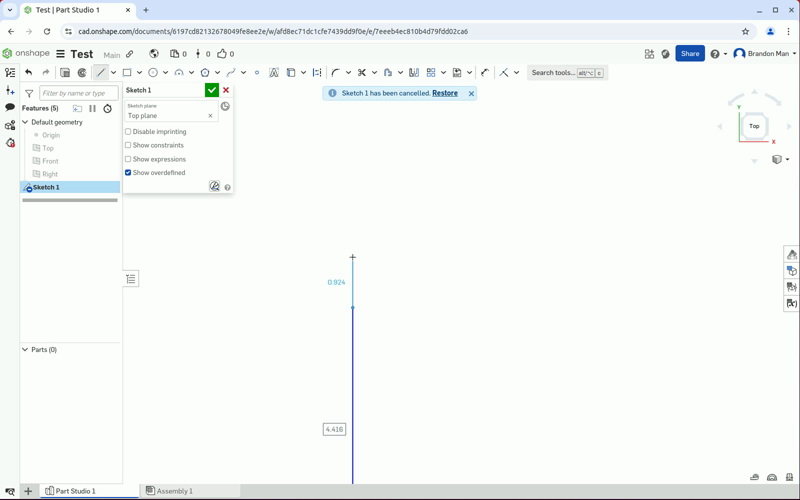
scroll(-6)
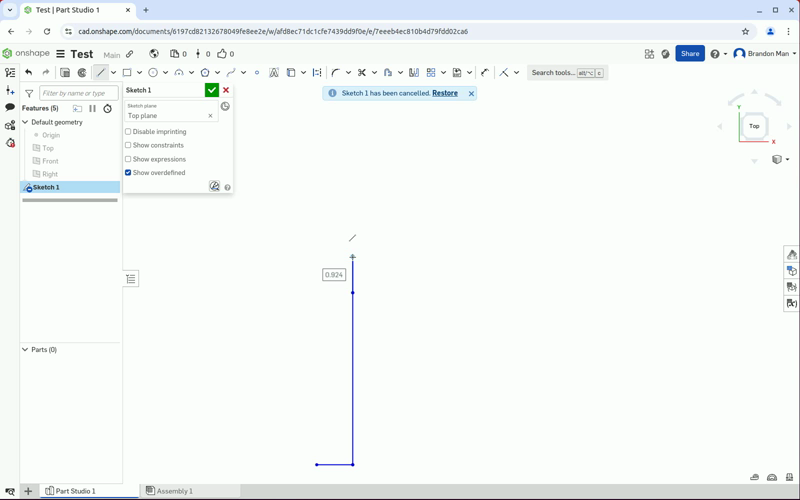
scroll(-6)
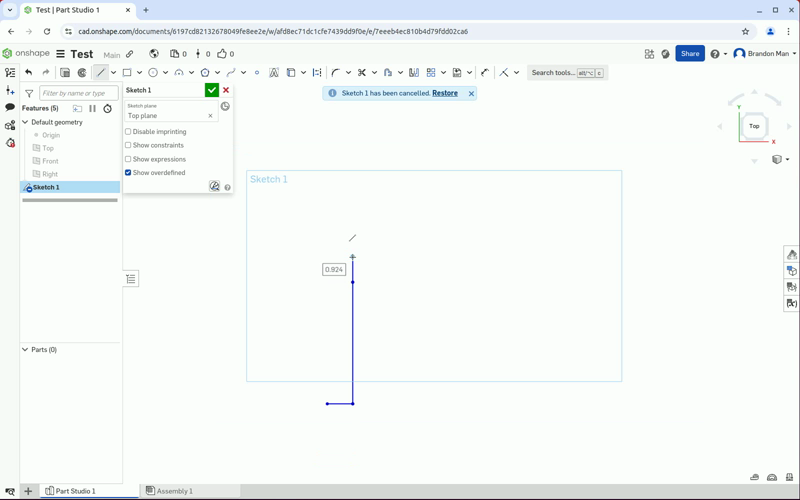
scroll(-6)
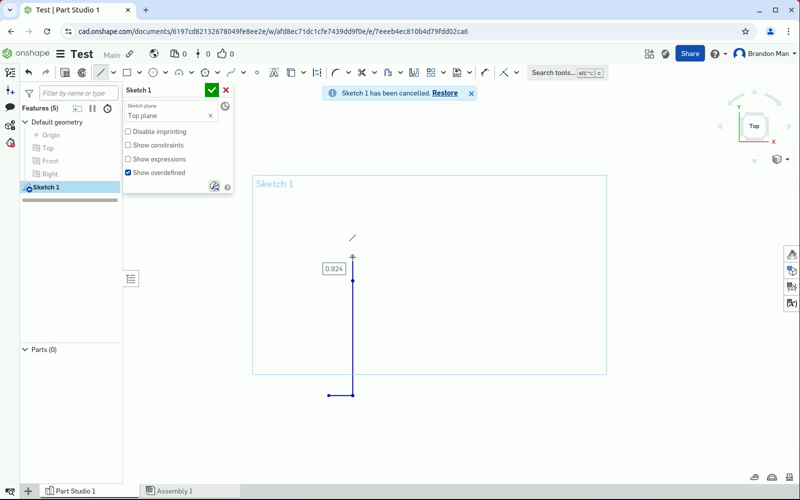
scroll(-6)
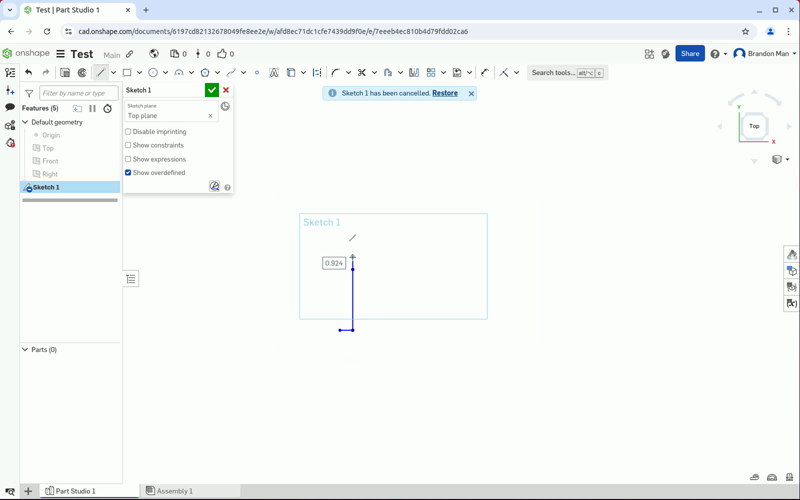
scroll(-6)
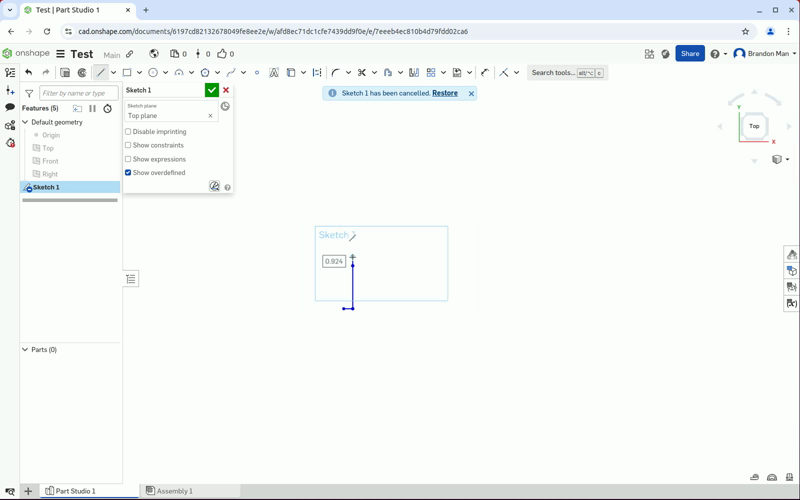
scroll(-6)
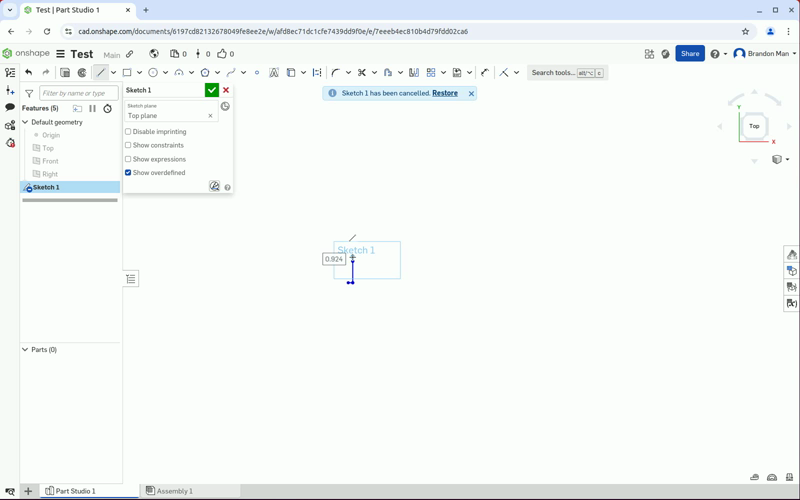
key_up(shift)
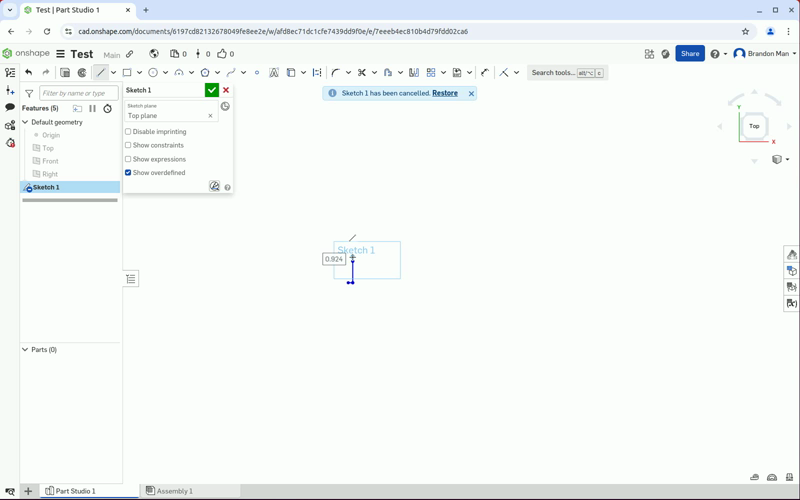
key_down(shift)
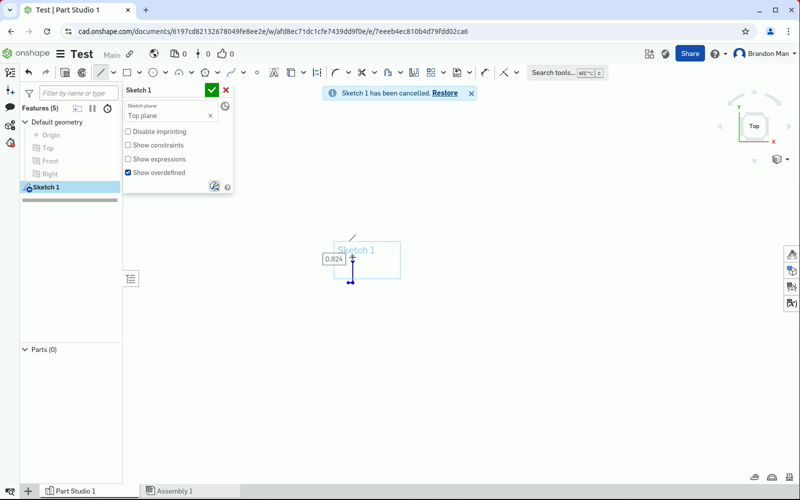
mouse_move(382, 256)
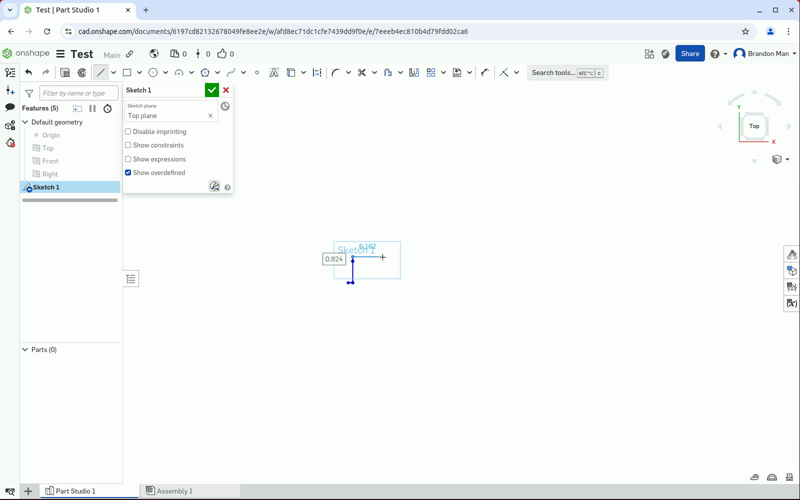
mouse_move(352, 240)
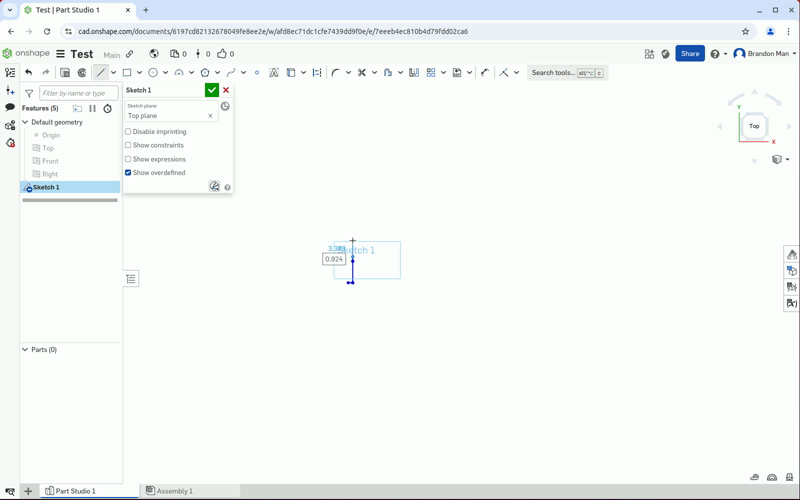
click(352, 240)
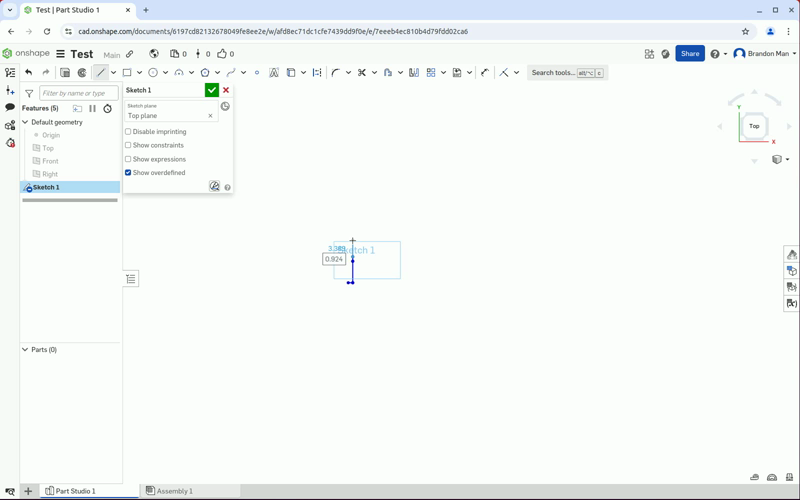
key_up(shift)
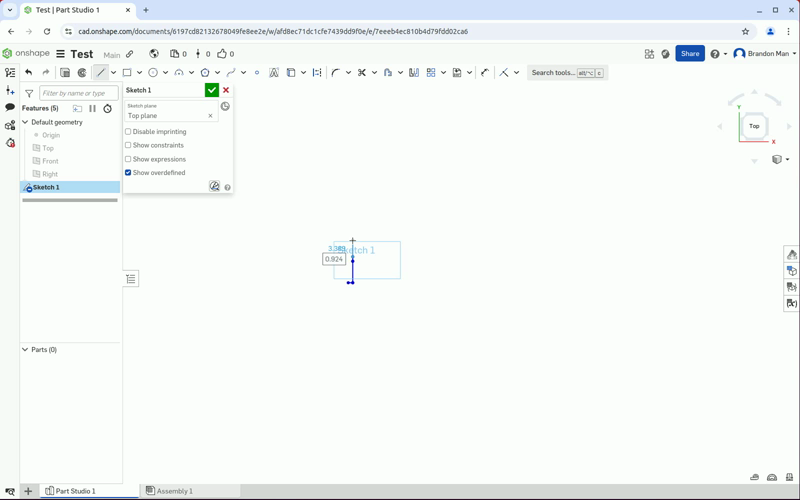
key_down(shift)
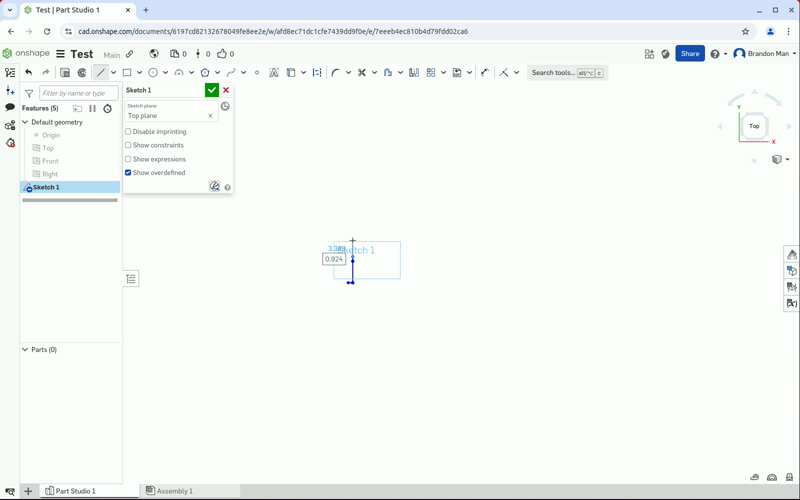
mouse_move(382, 240)
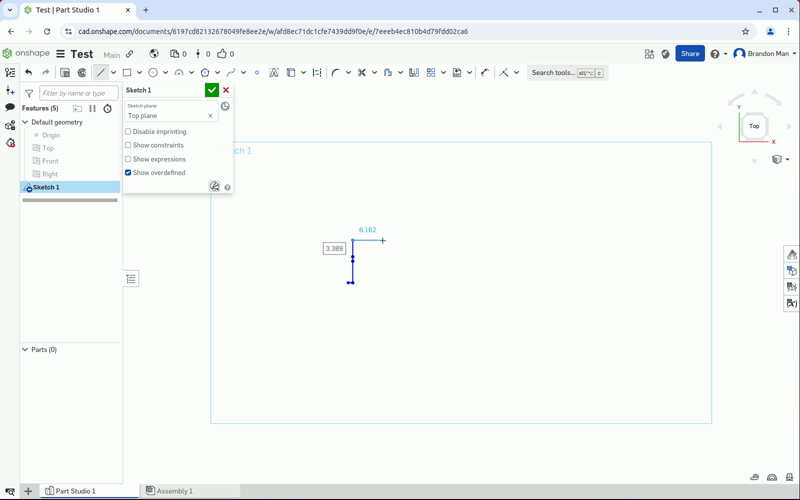
mouse_move(348, 240)
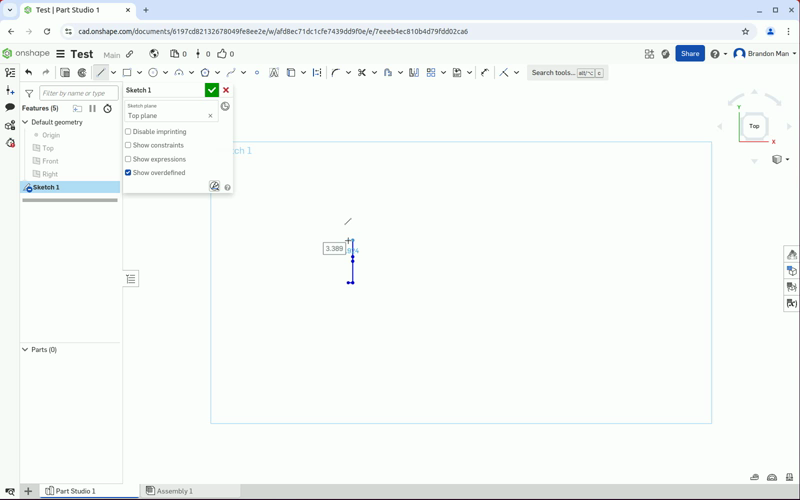
scroll(6)
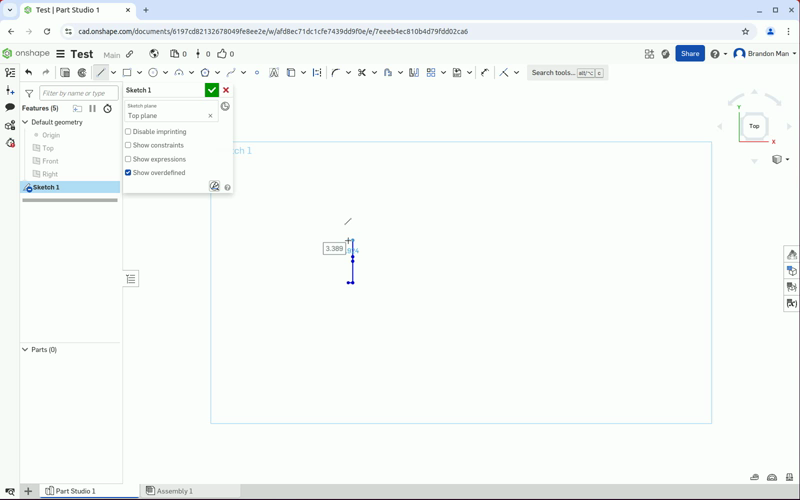
scroll(6)
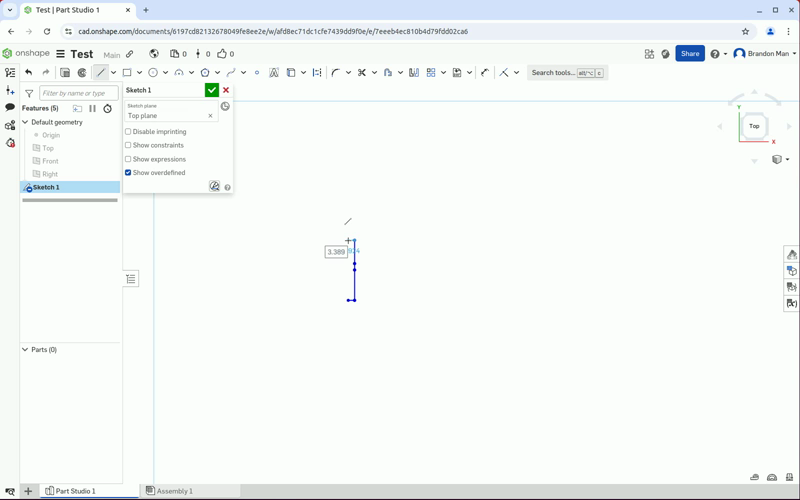
scroll(6)
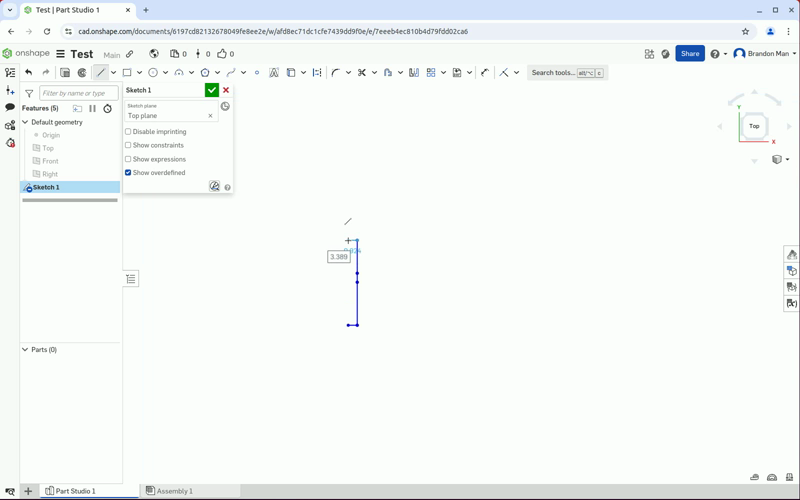
scroll(6)
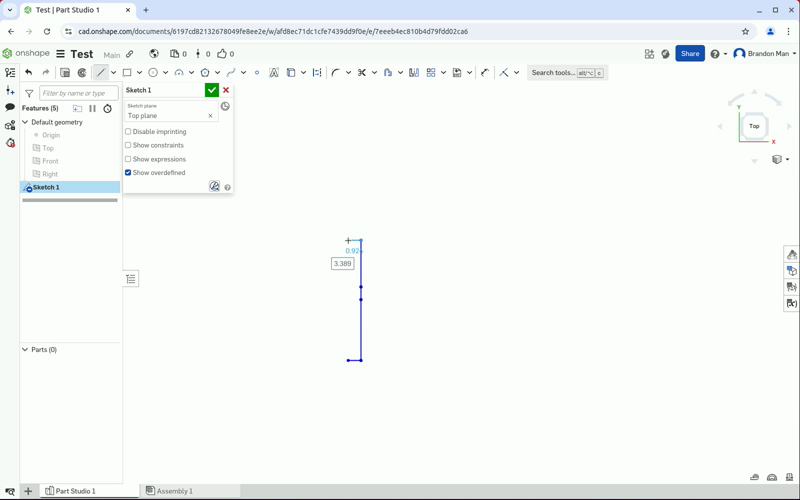
scroll(6)
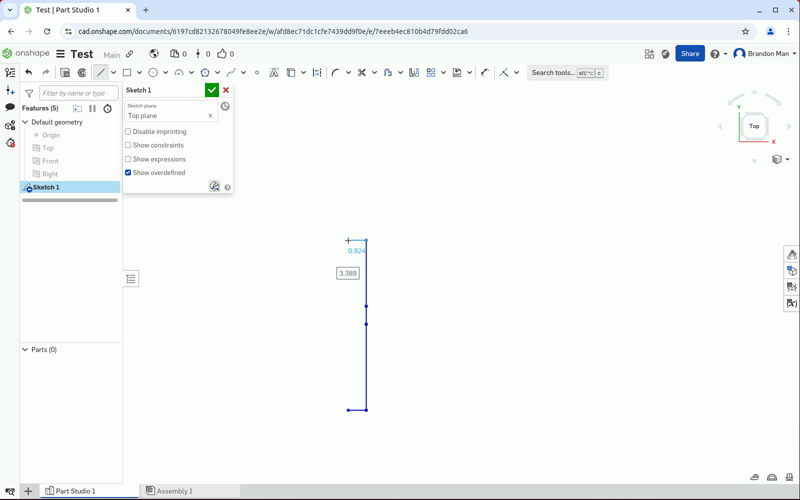
scroll(6)
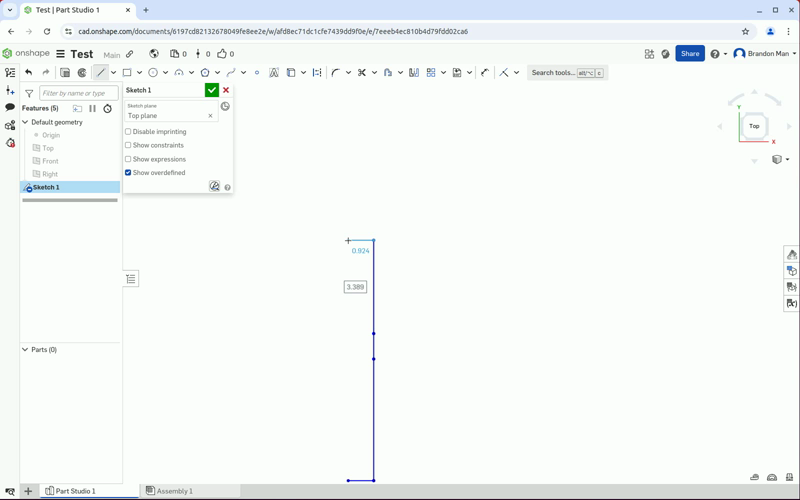
scroll(6)
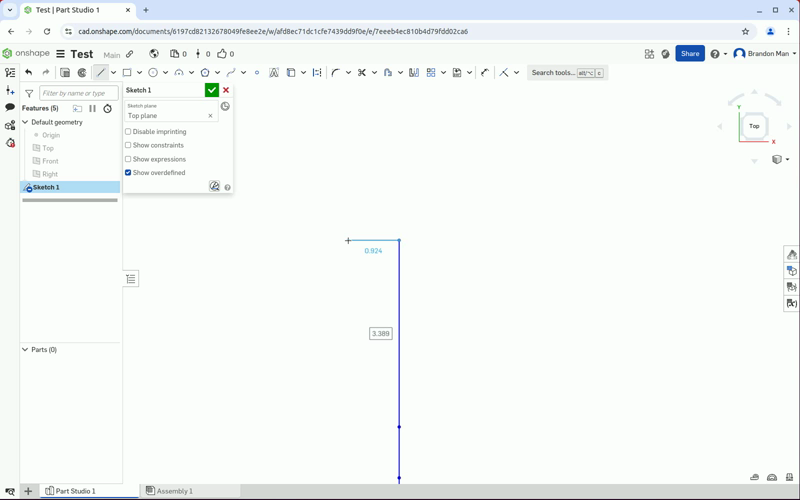
click(348, 240)
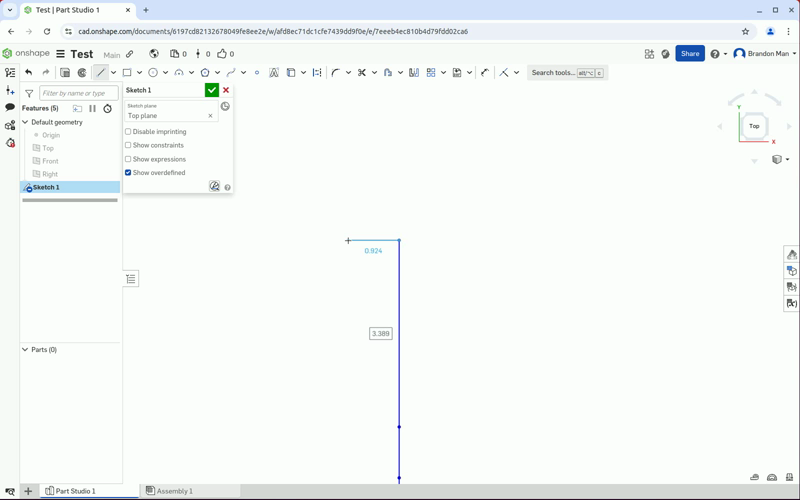
scroll(-6)
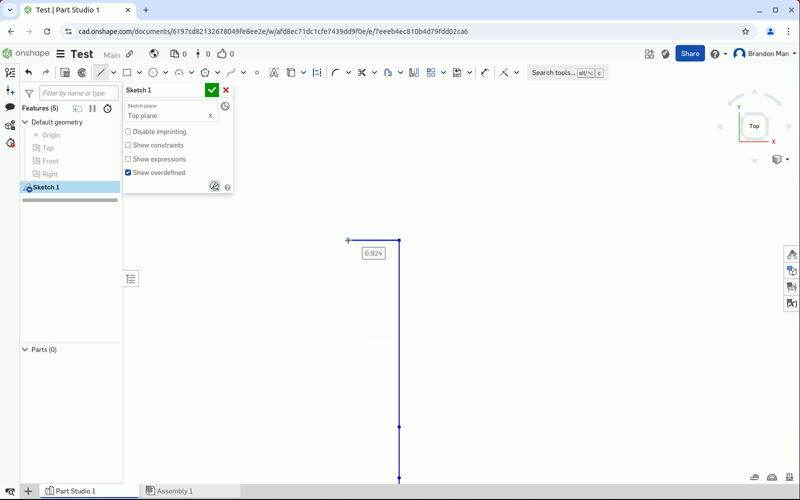
scroll(-6)
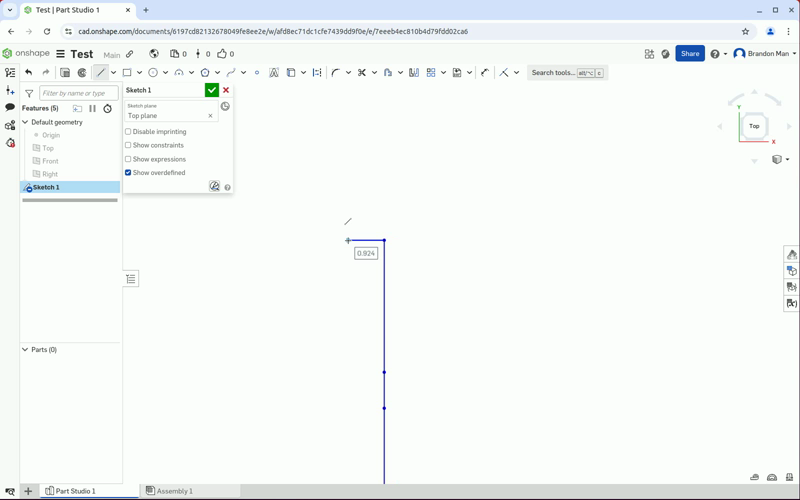
scroll(-6)
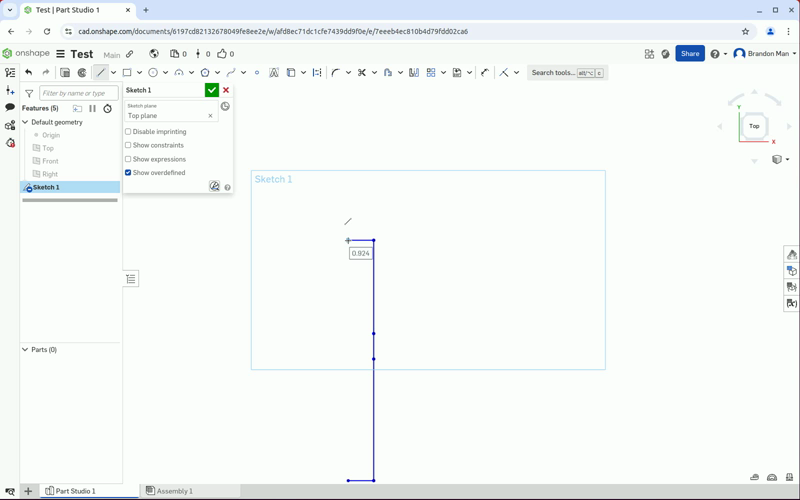
scroll(-6)
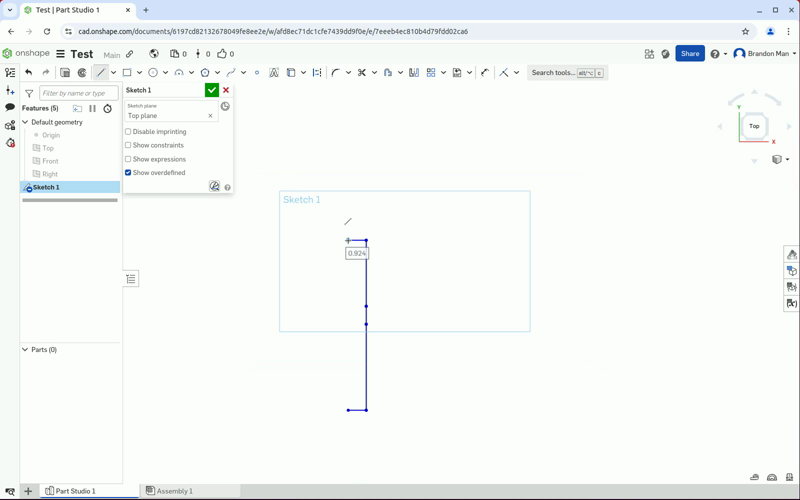
scroll(-6)
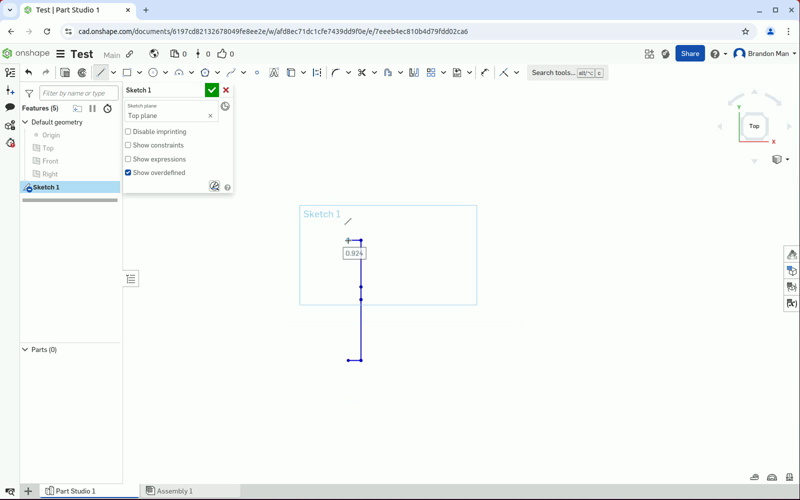
scroll(-6)
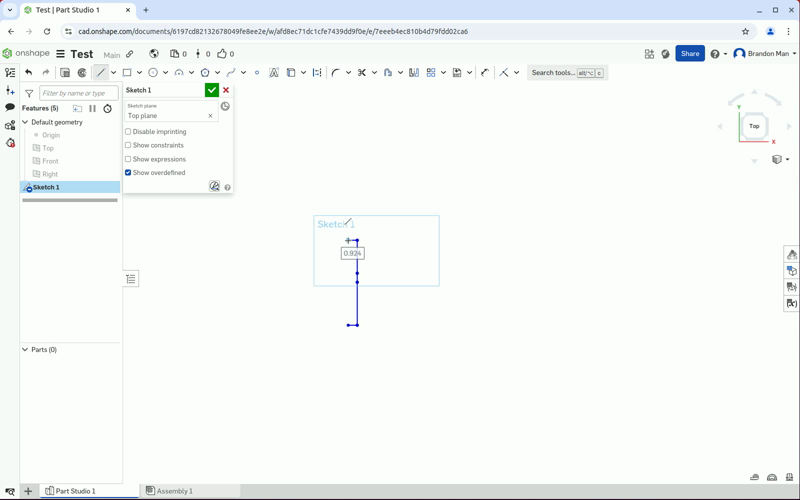
scroll(-6)
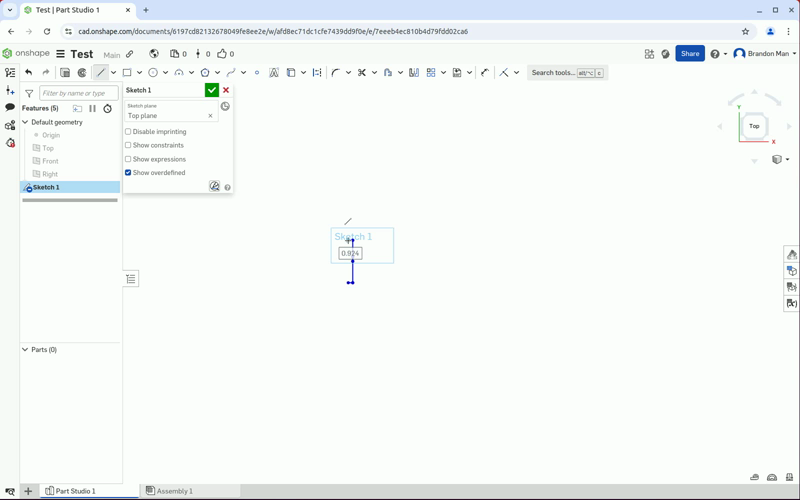
key_up(shift)
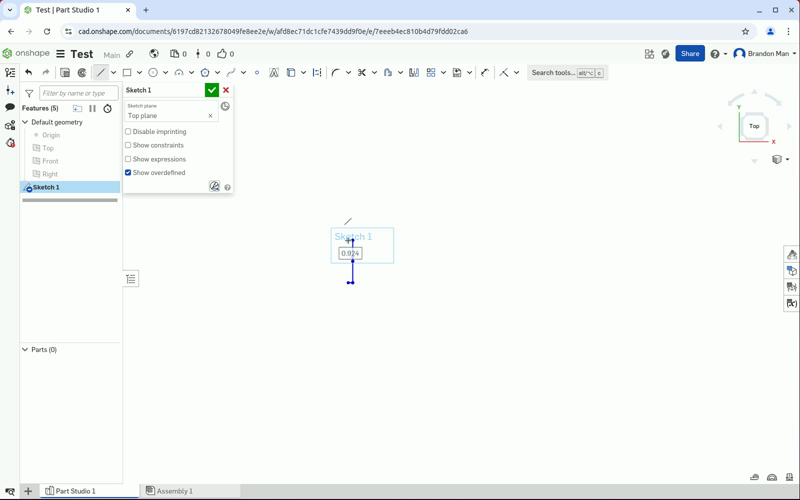
mouse_move(378, 240)
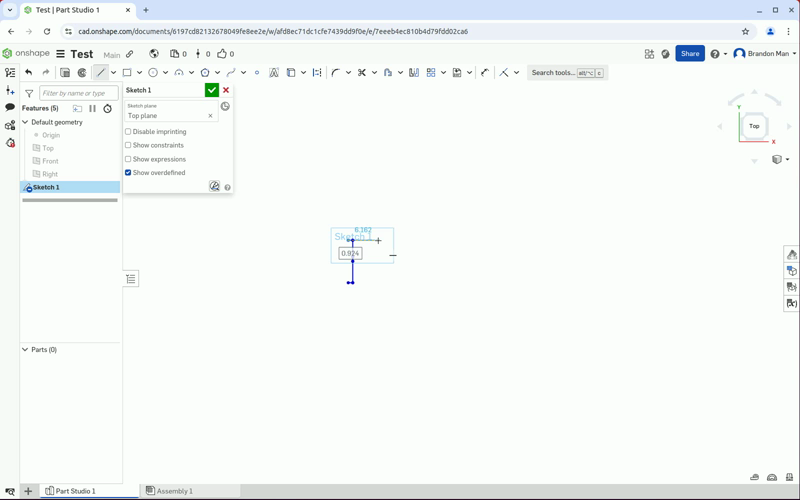
key_down(shift)
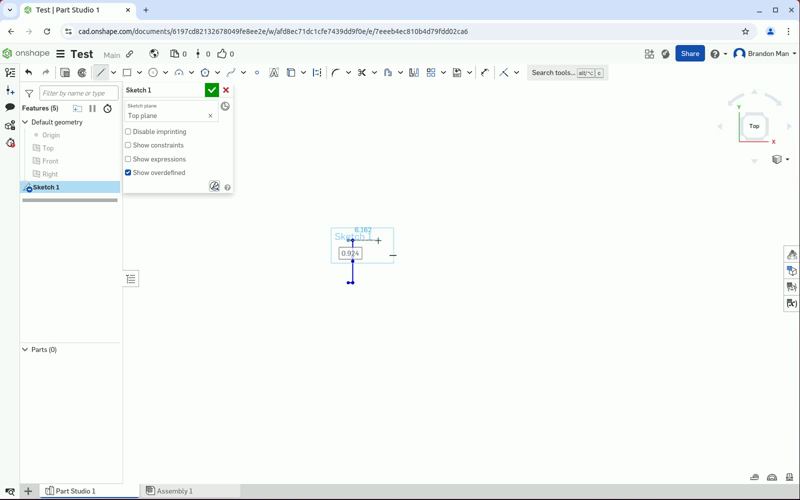
mouse_move(348, 282)
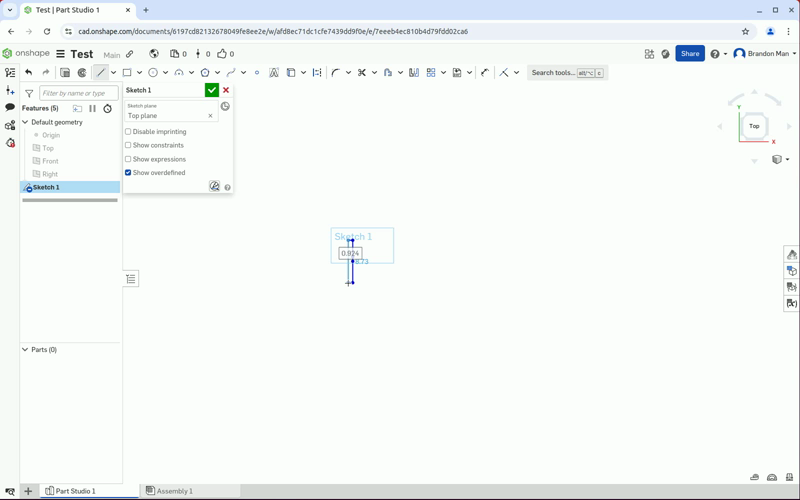
scroll(6)
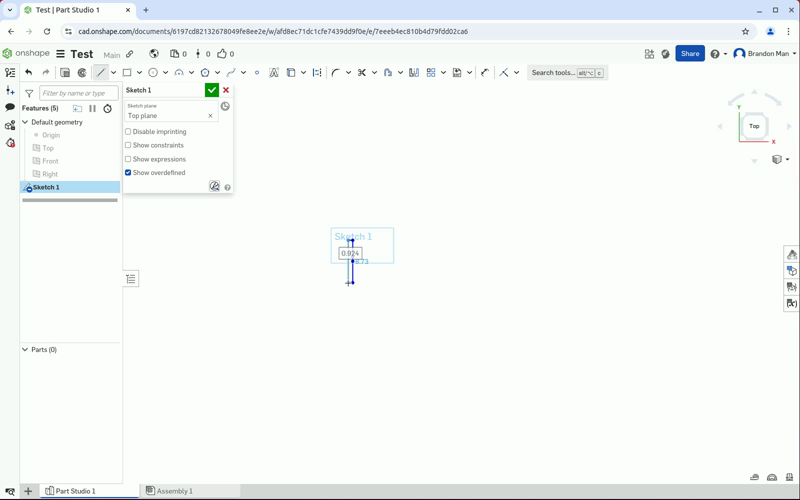
scroll(6)
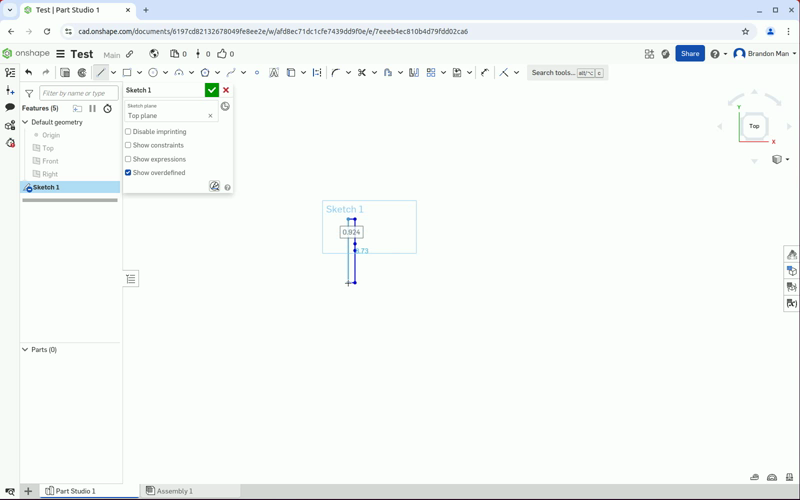
scroll(6)
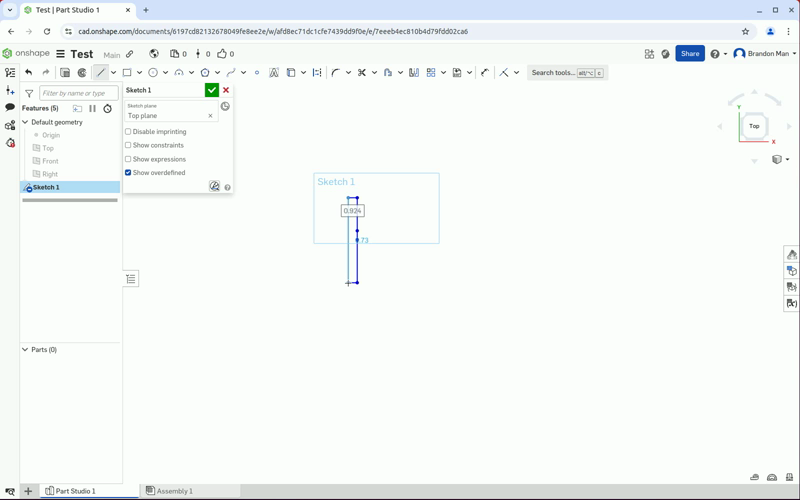
scroll(6)
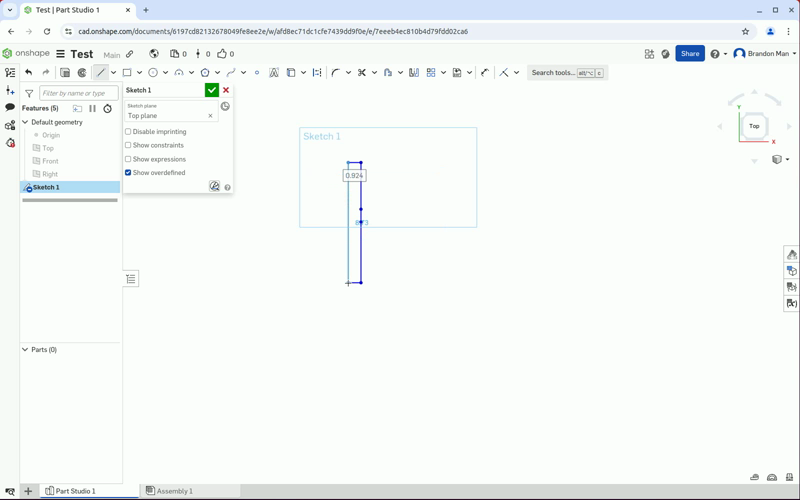
scroll(6)
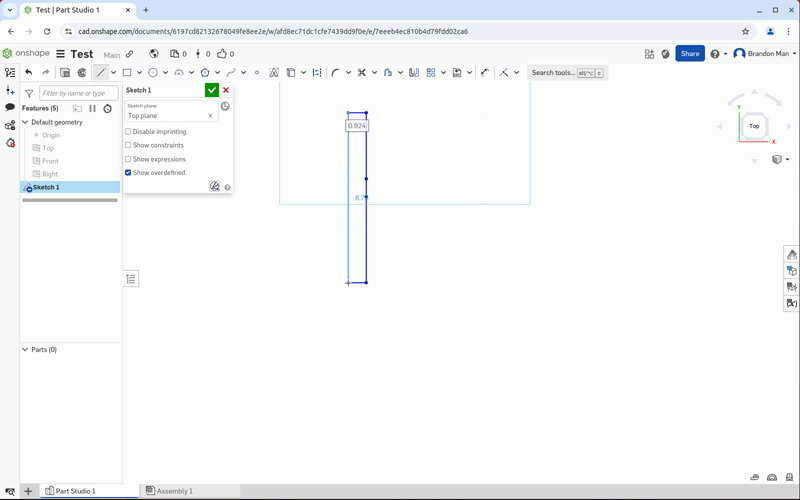
scroll(6)
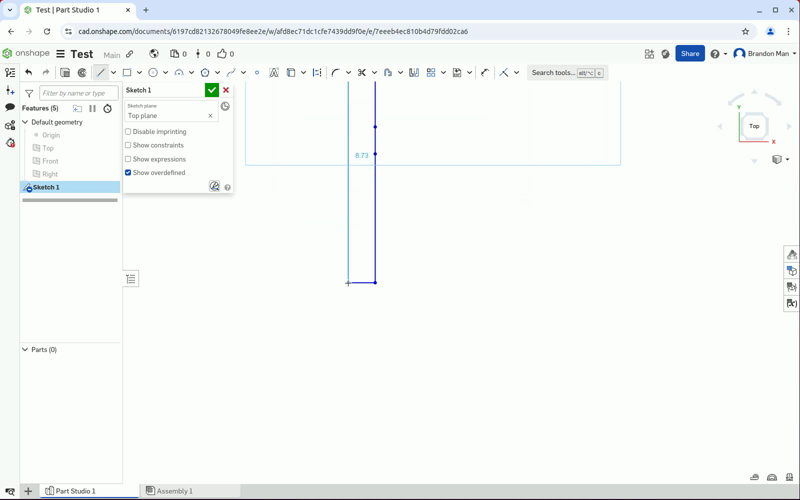
scroll(6)
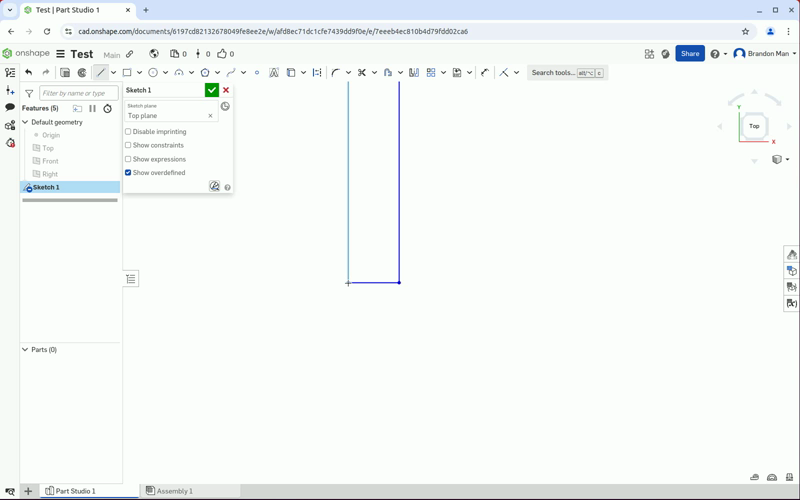
key_up(shift)
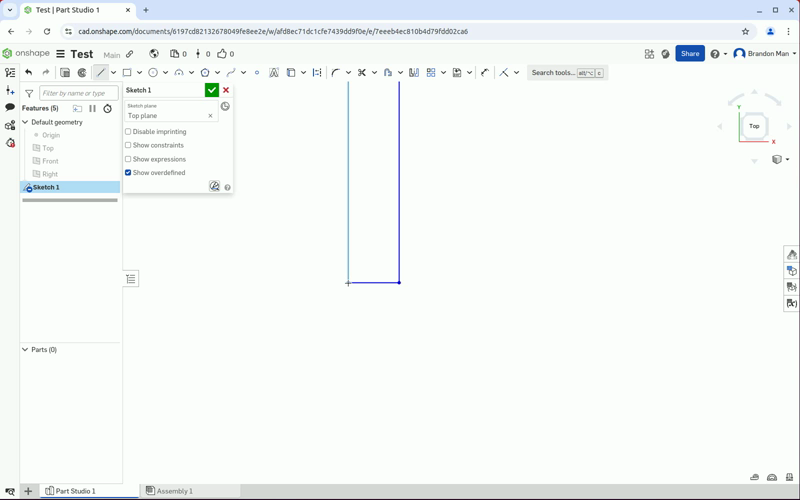
click(348, 282)
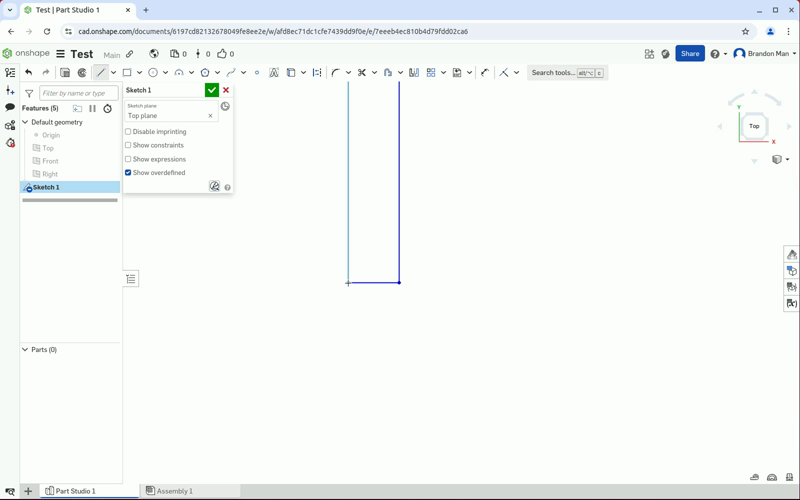
scroll(-6)
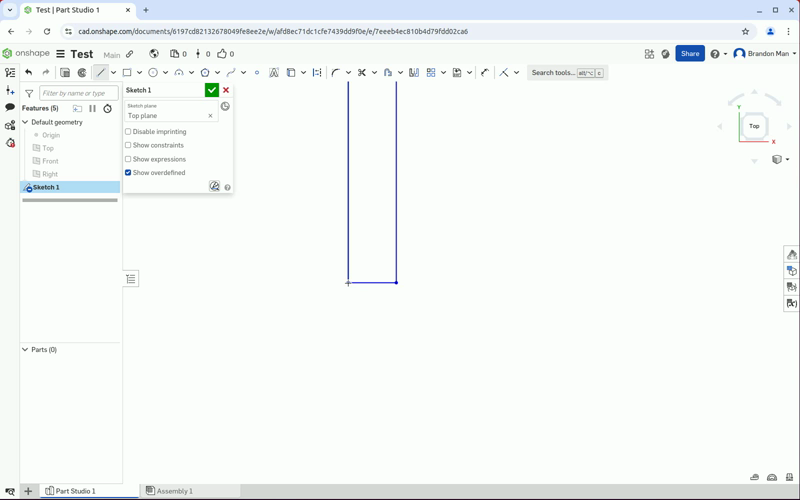
scroll(-6)
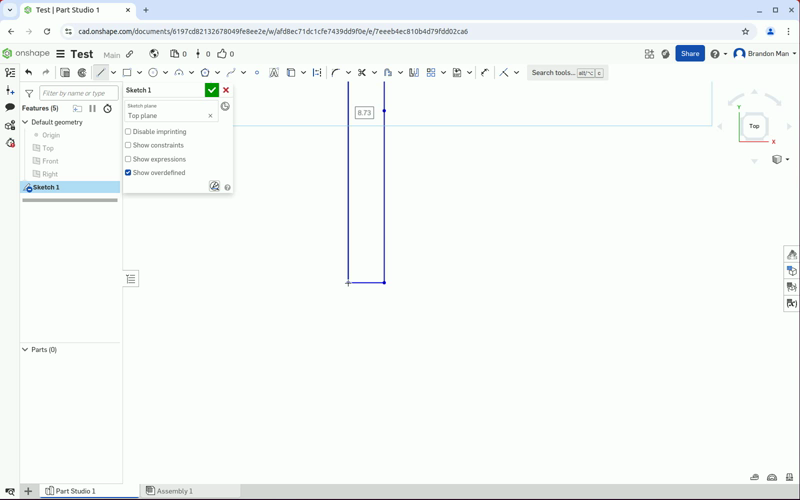
scroll(-6)
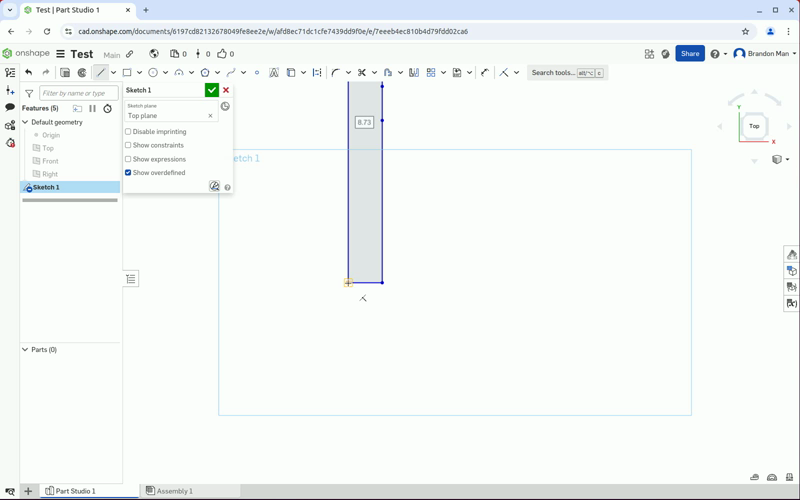
scroll(-6)
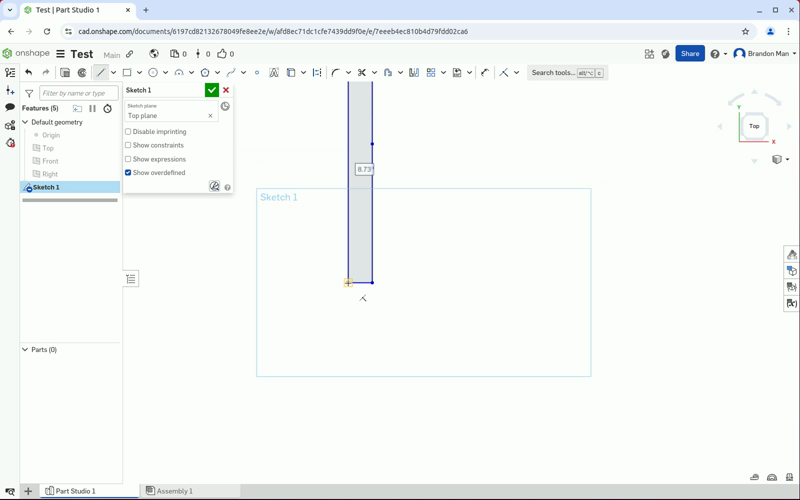
scroll(-6)
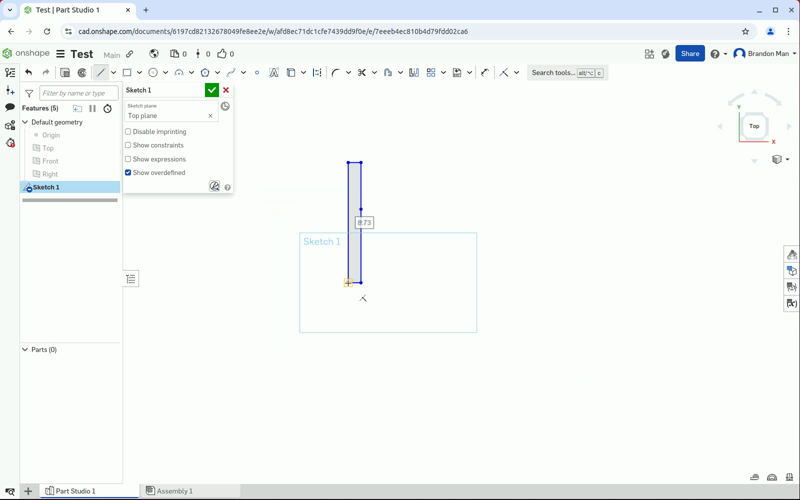
scroll(-6)
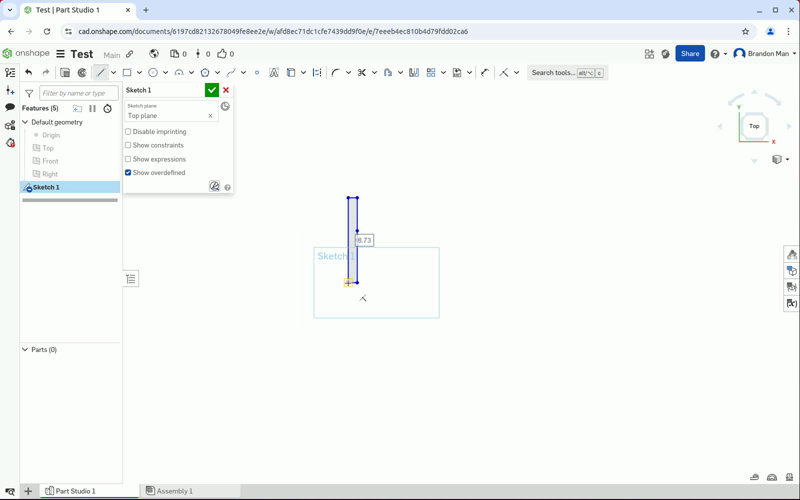
scroll(-6)
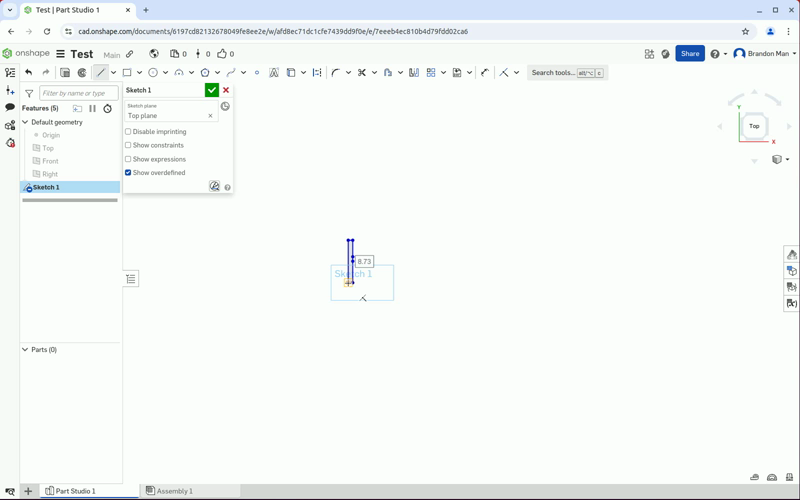
key(esc)
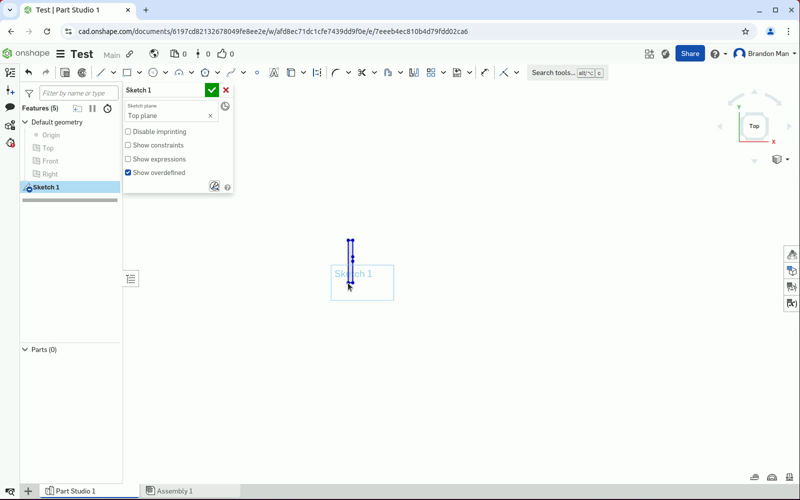
mouse_move(351, 271)
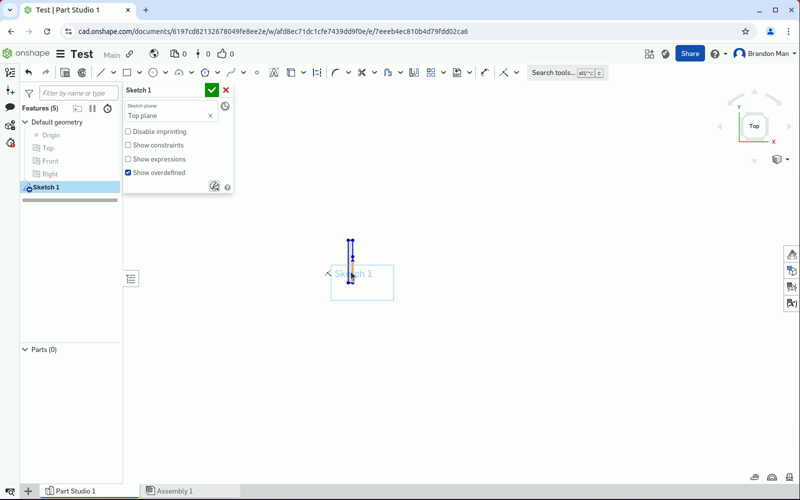
scroll(6)
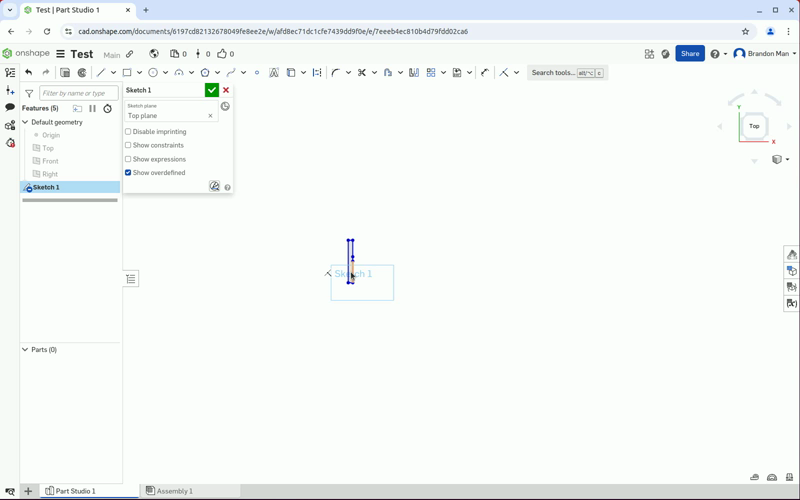
scroll(6)
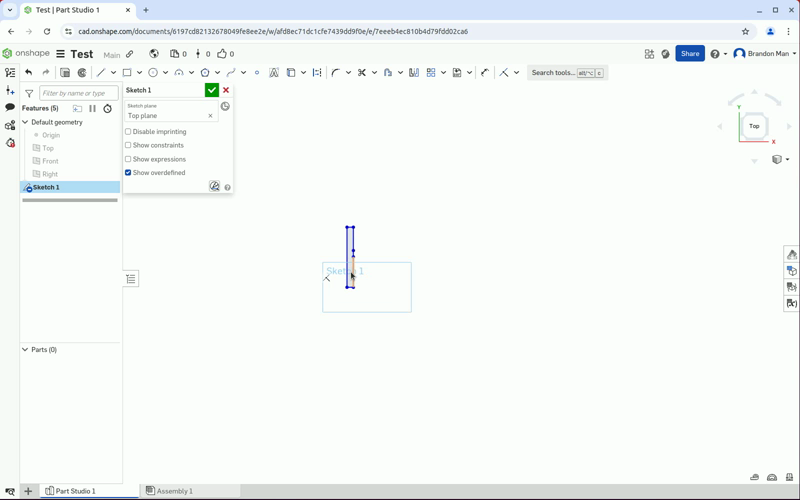
scroll(6)
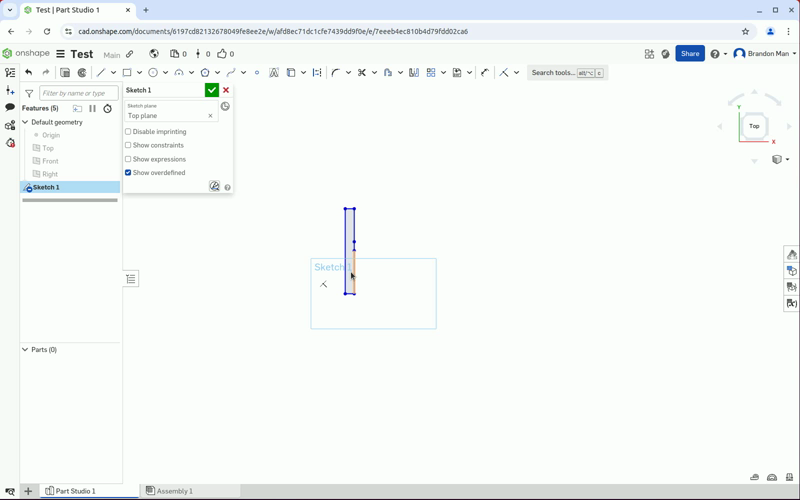
scroll(6)
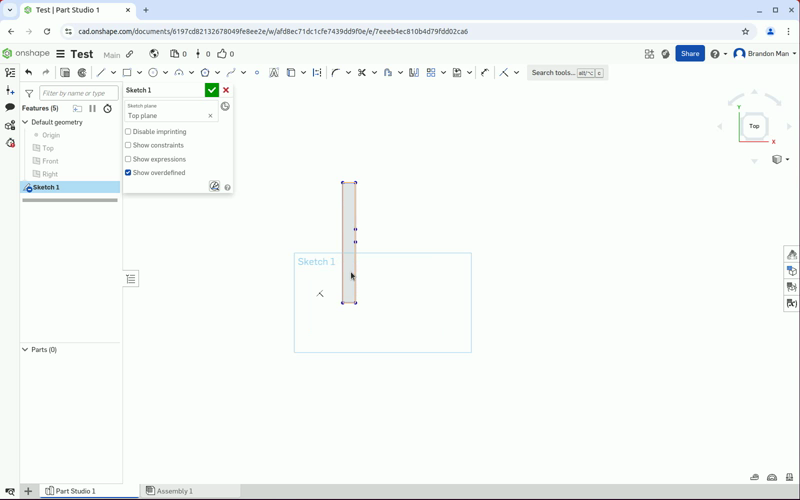
scroll(6)
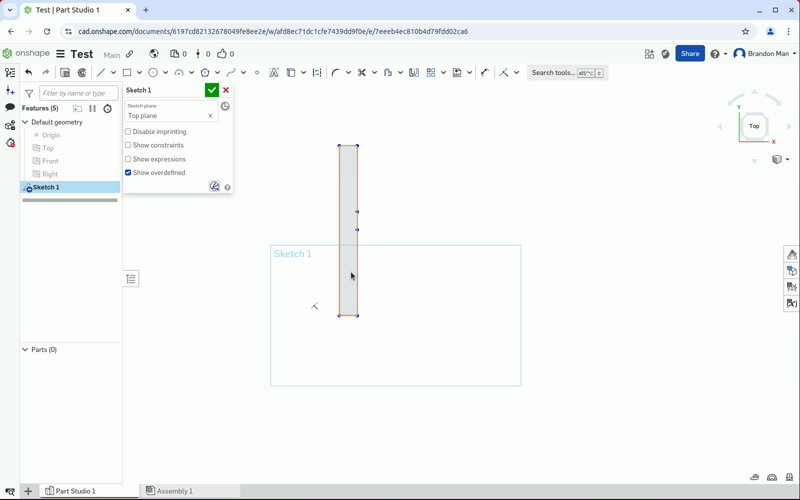
scroll(6)
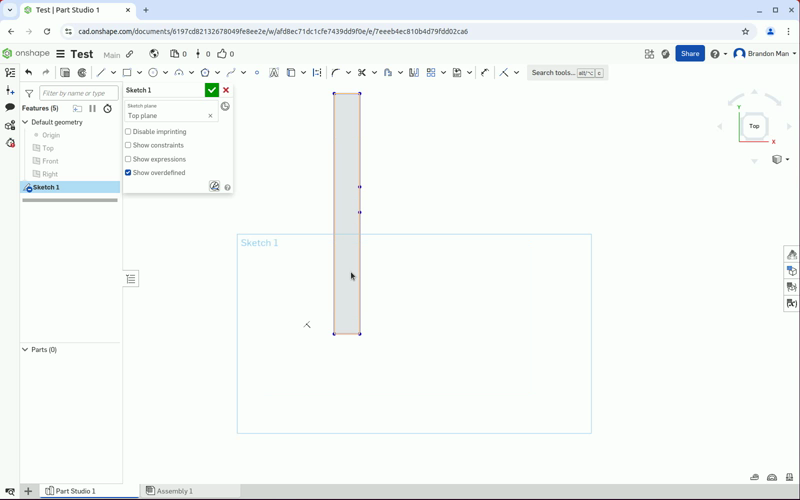
scroll(6)
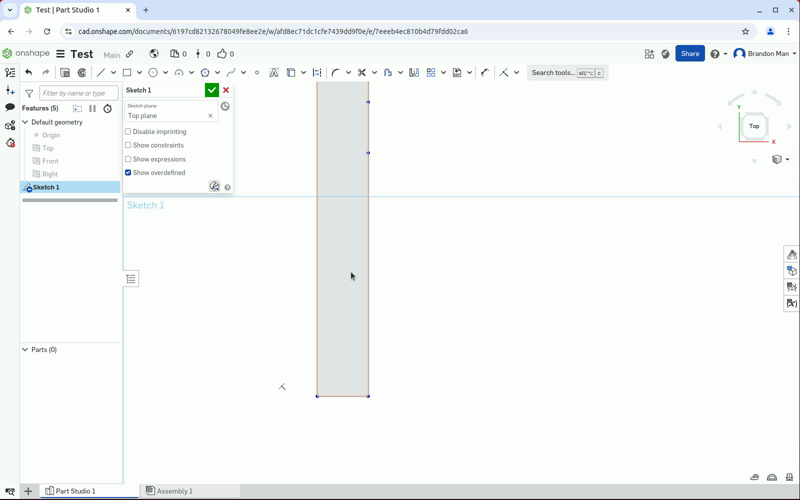
click(351, 271)
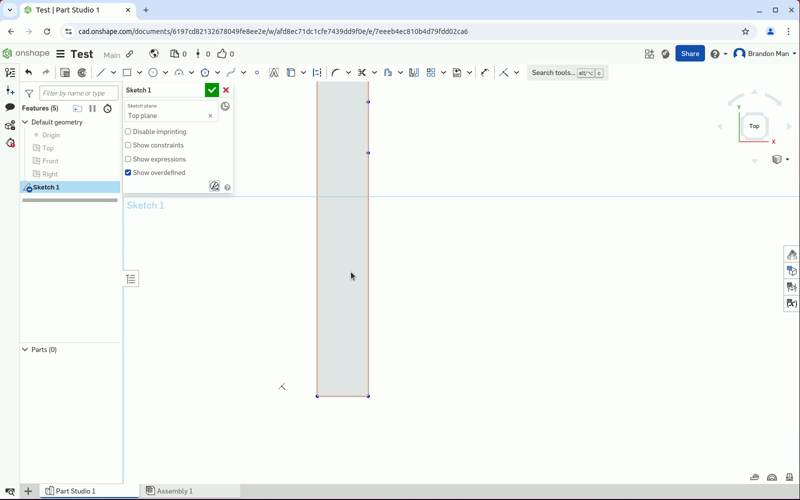
scroll(-6)
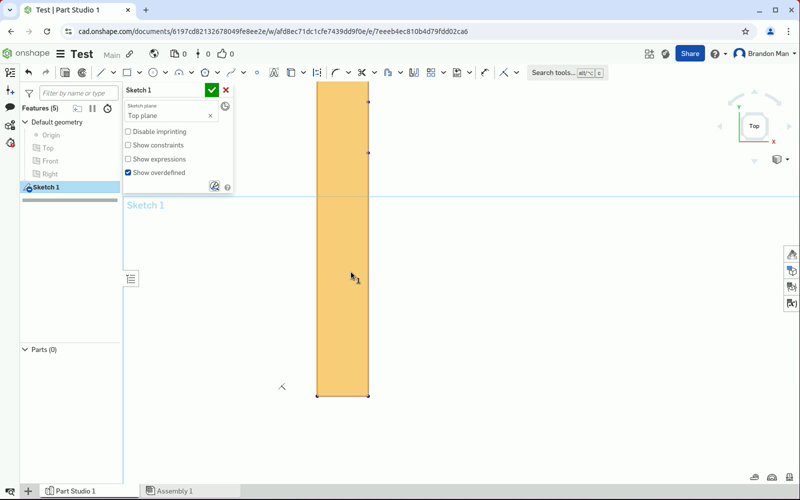
scroll(-6)
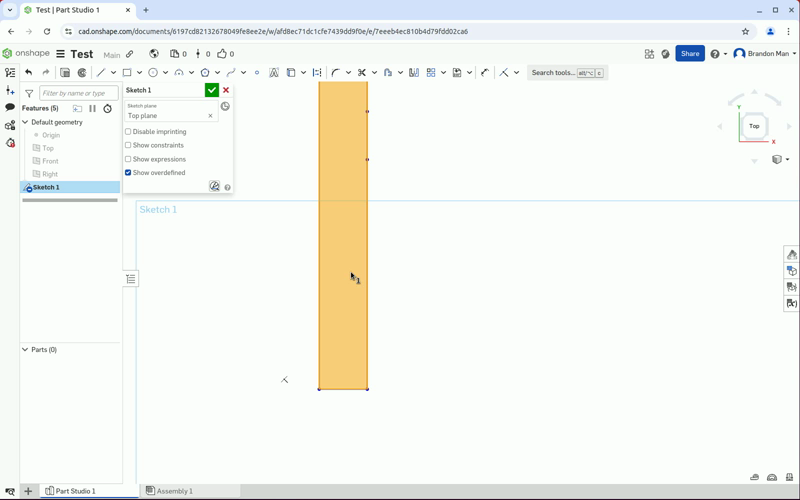
scroll(-6)
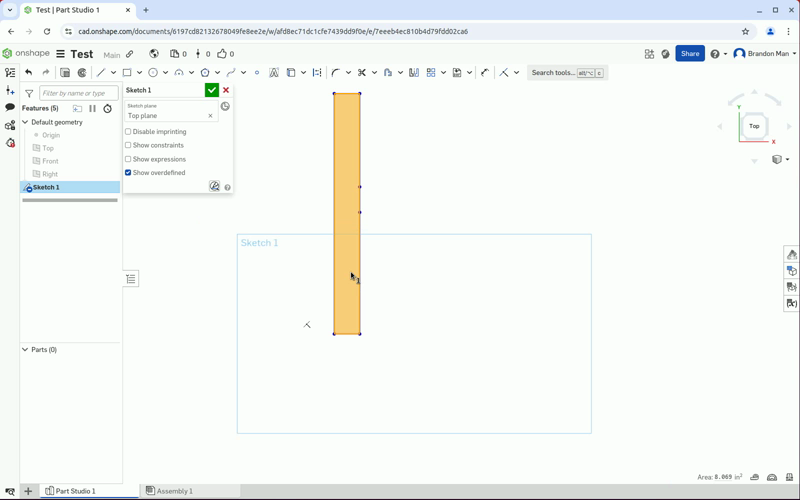
scroll(-6)
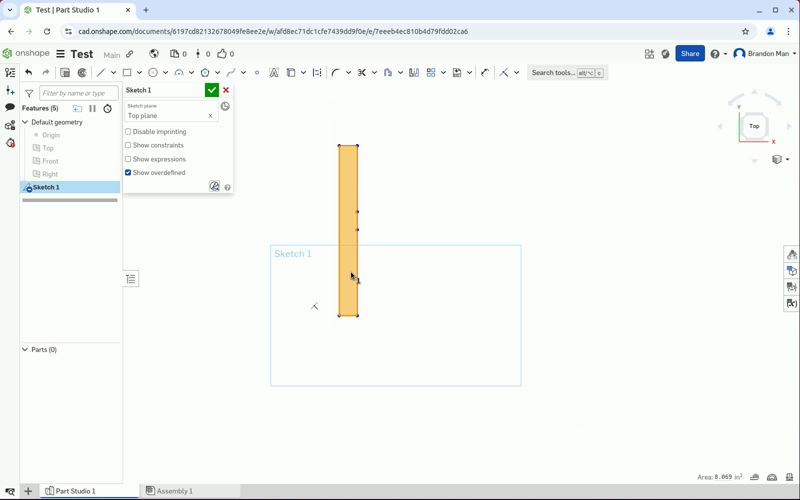
scroll(-6)
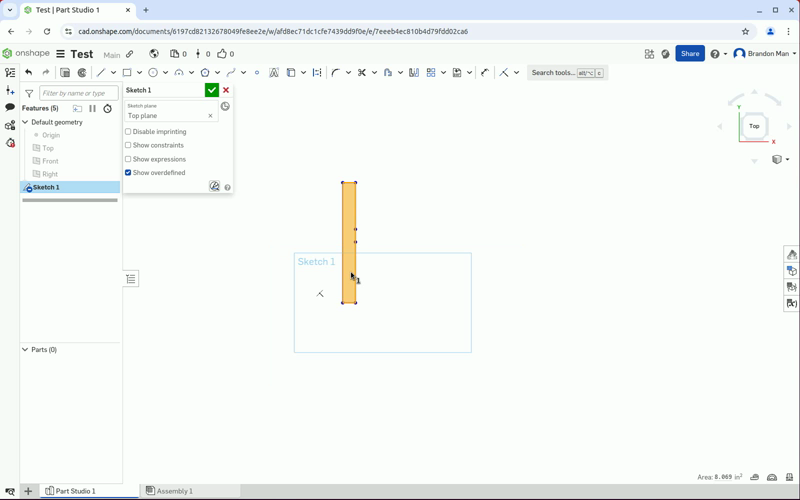
scroll(-6)
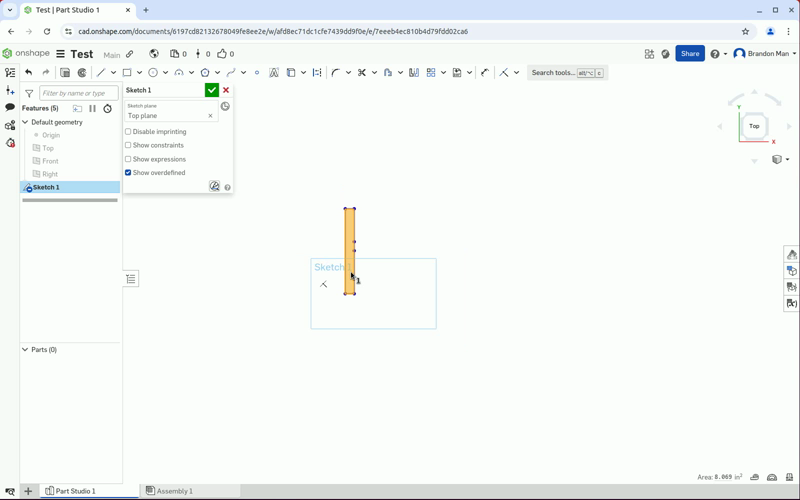
scroll(-6)
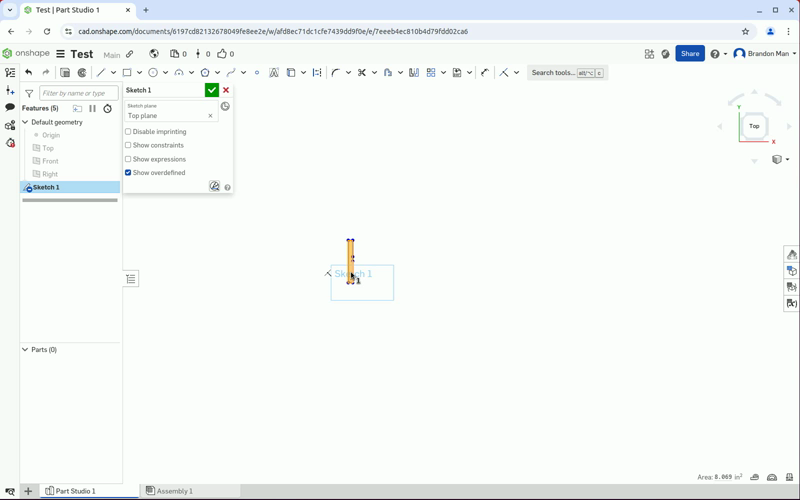
mouse_move(73, 352)
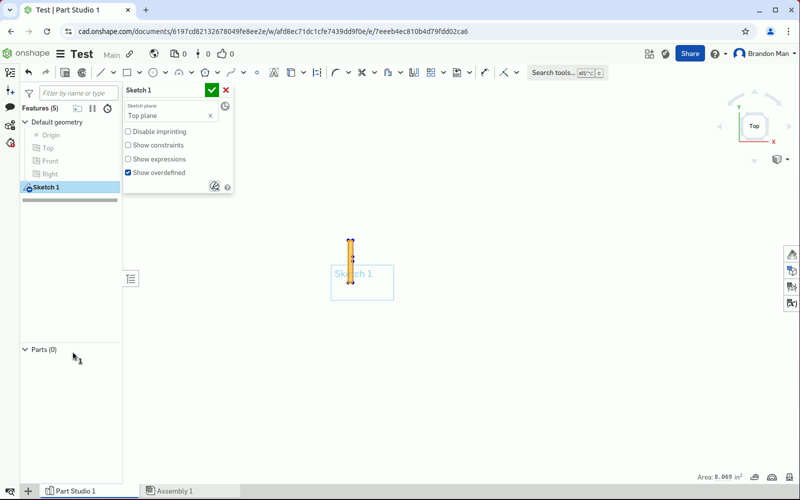
key(shift+y)
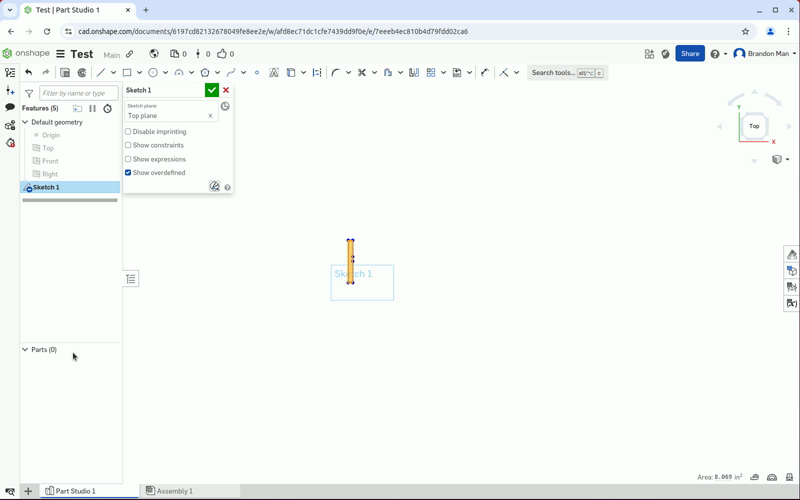
key(shift+e)
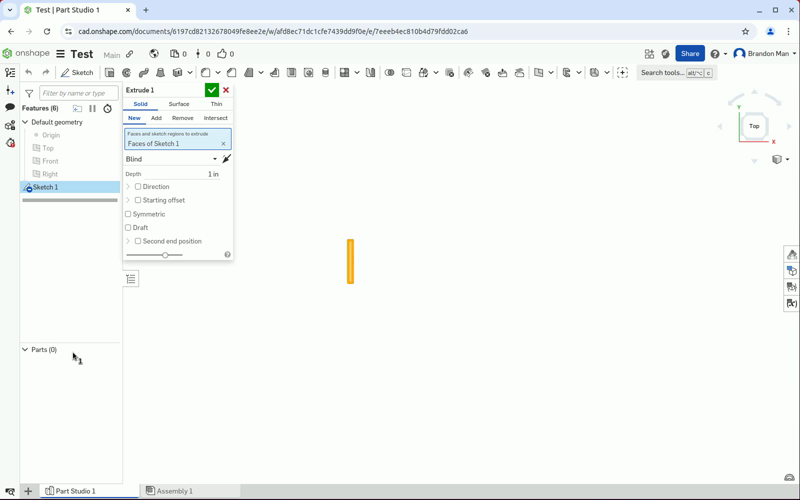
mouse_move(143, 106)
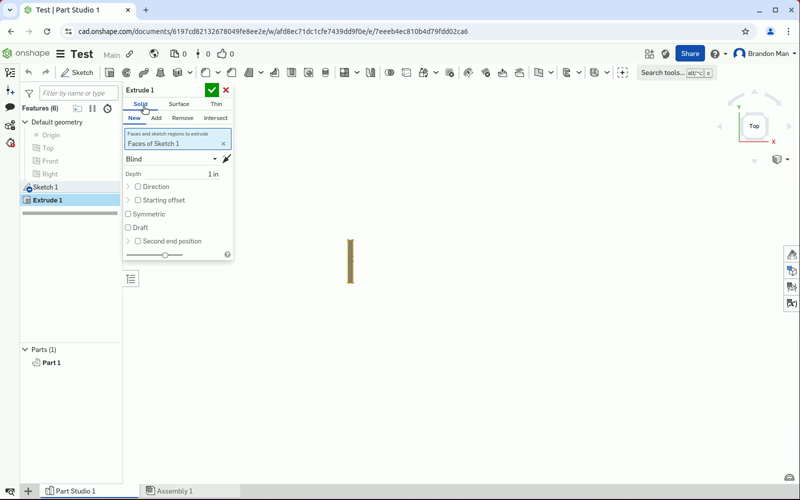
click(143, 106)
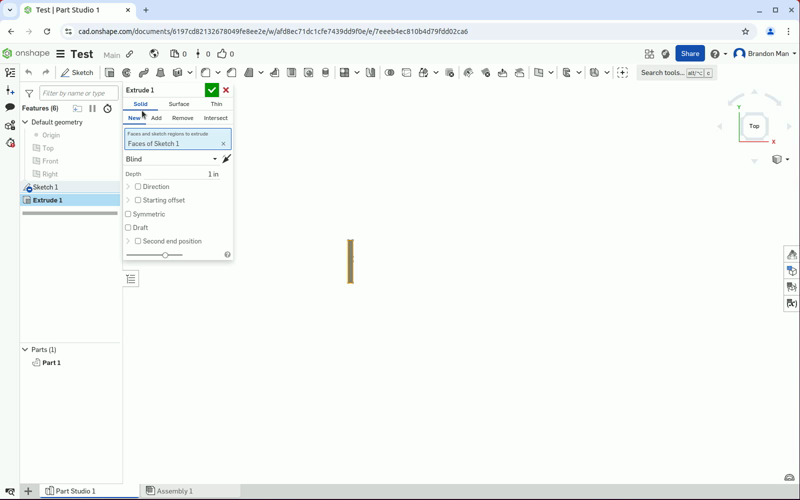
mouse_move(137, 120)
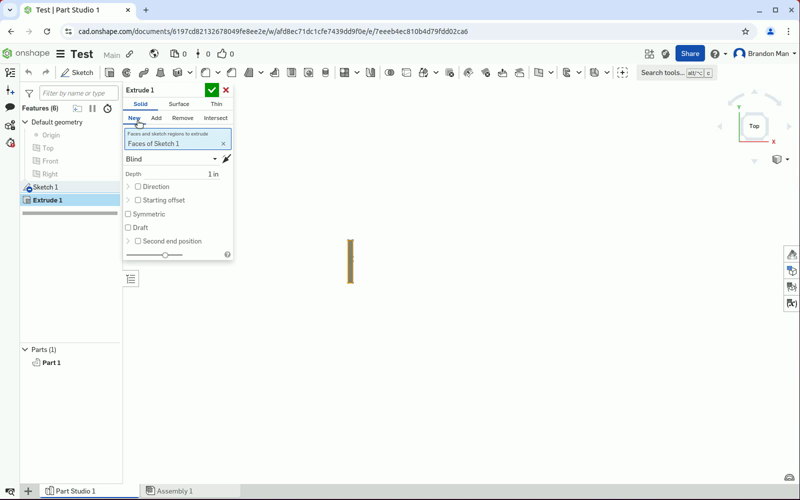
click(137, 120)
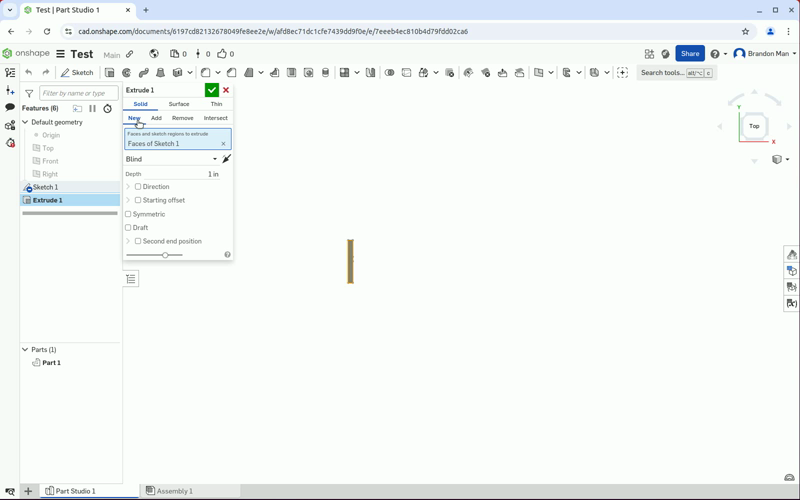
key(tab, 4)
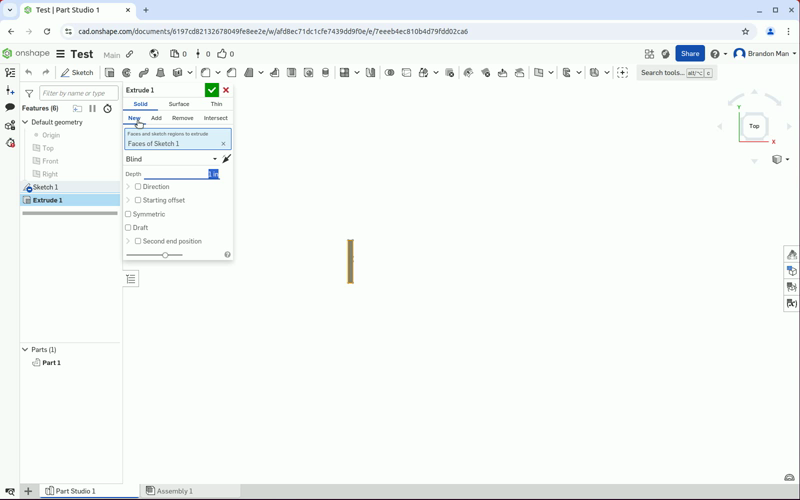
text(0.722)
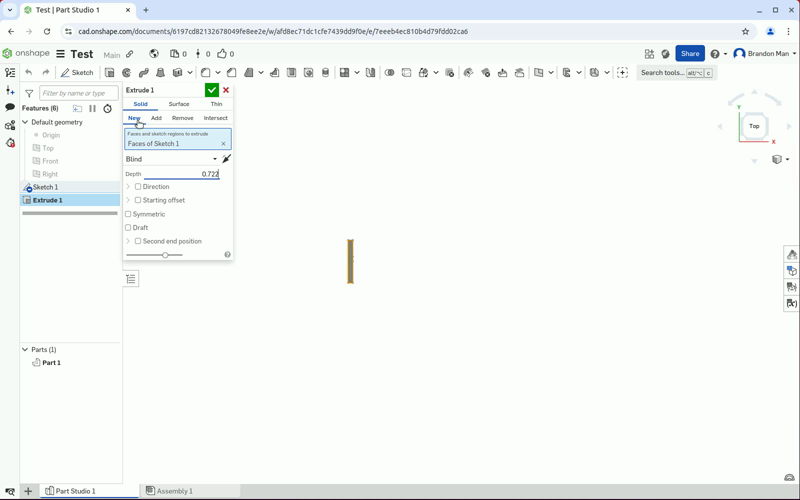
key(enter)
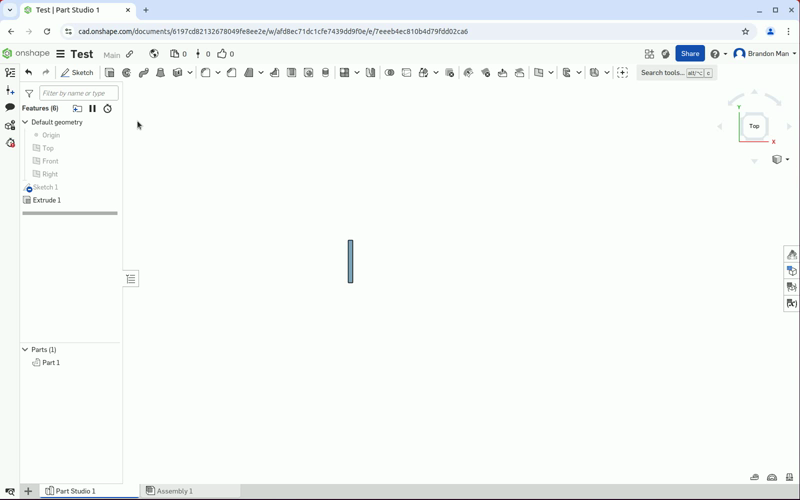
key(shift+h)
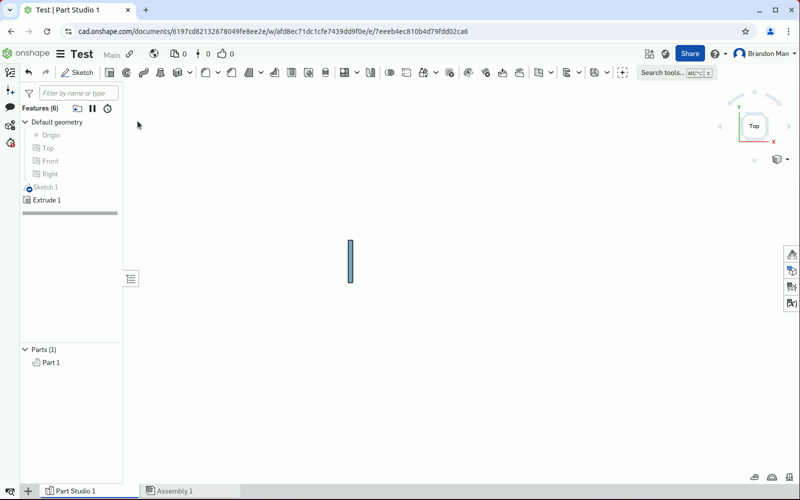
key(shift+h)
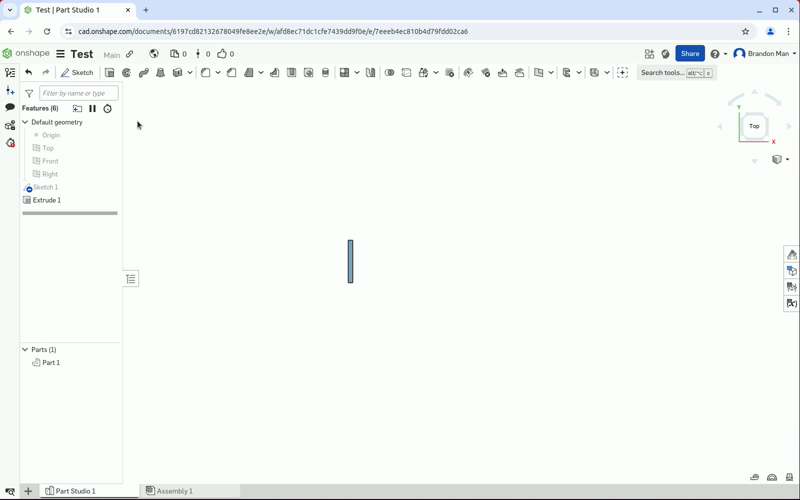
mouse_move(73, 189)
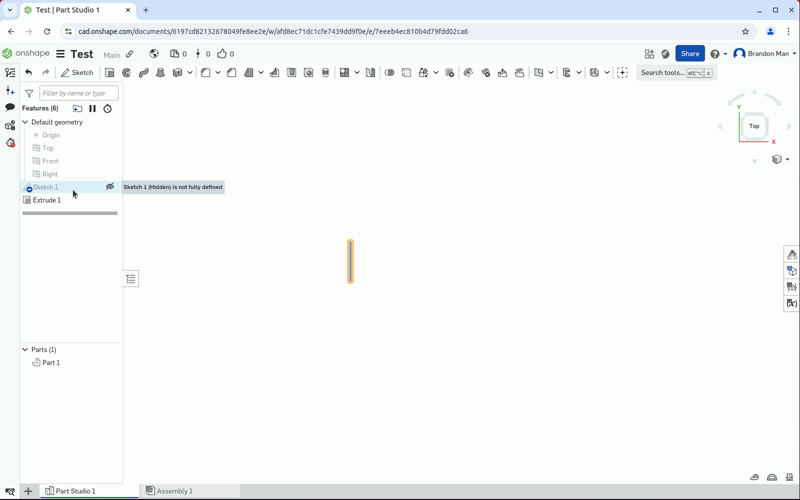
click(73, 189)
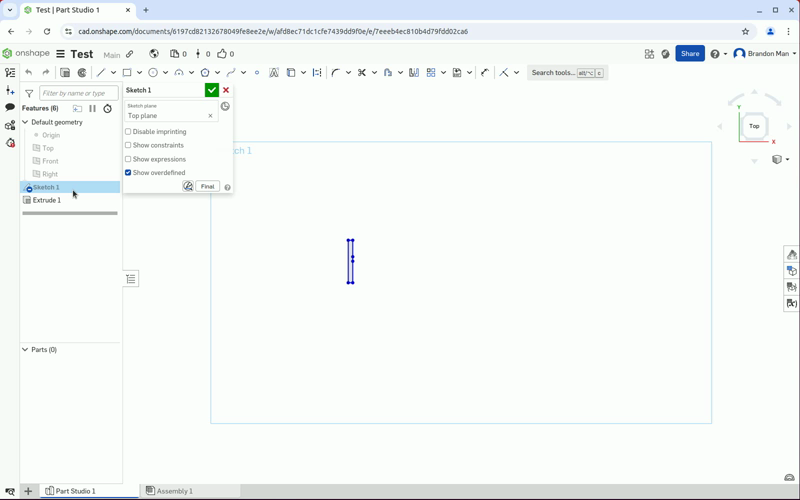
mouse_move(229, 92)
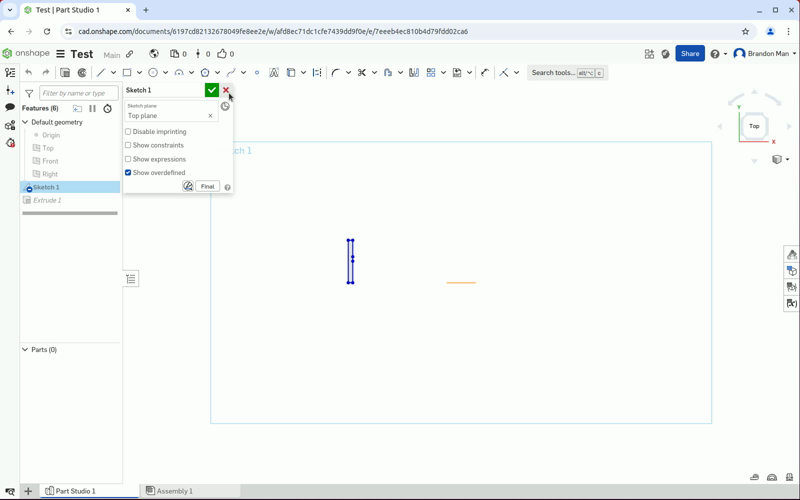
click(229, 92)
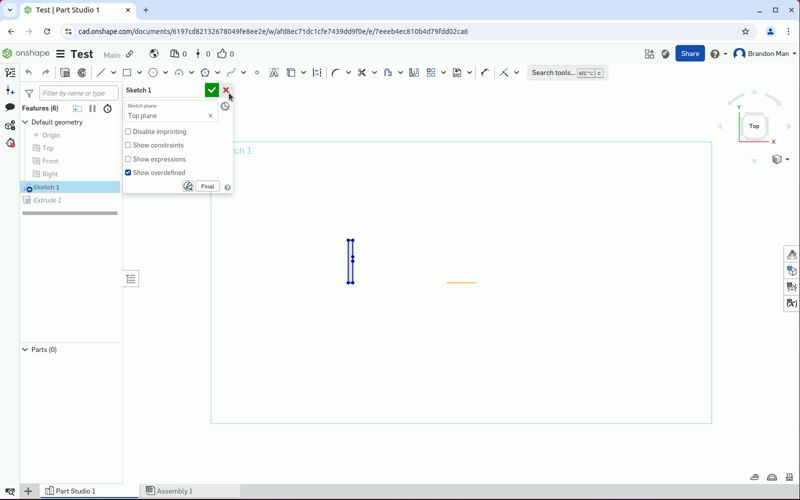
key(shift+s)
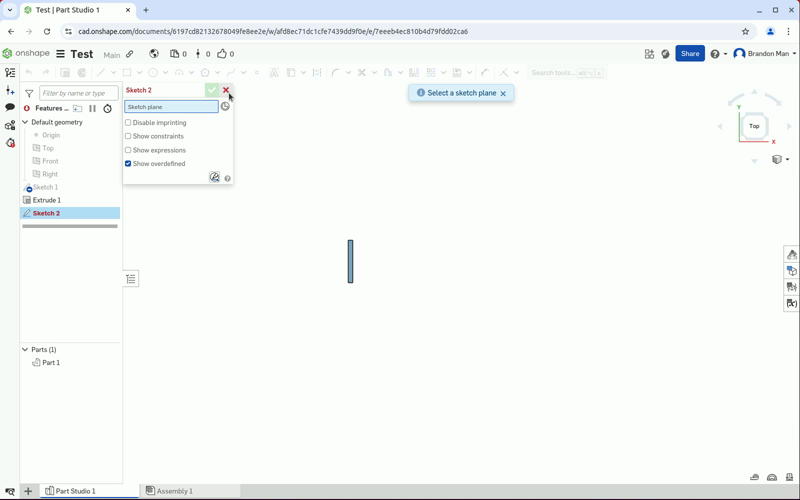
mouse_move(73, 150)
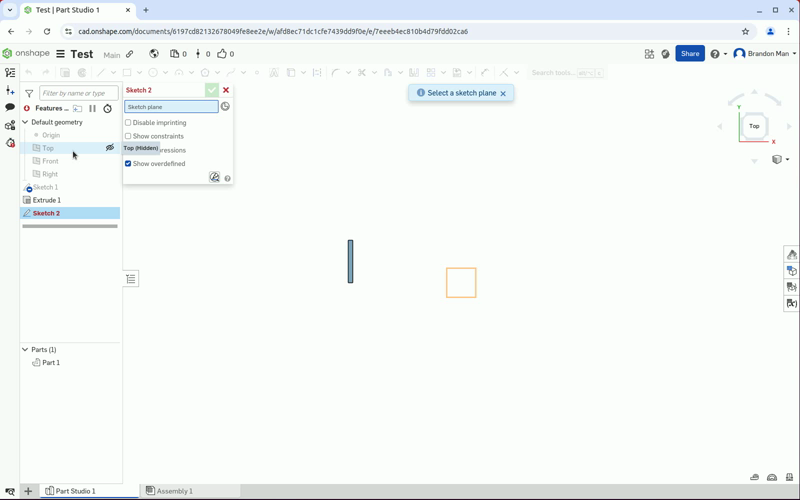
click(73, 150)
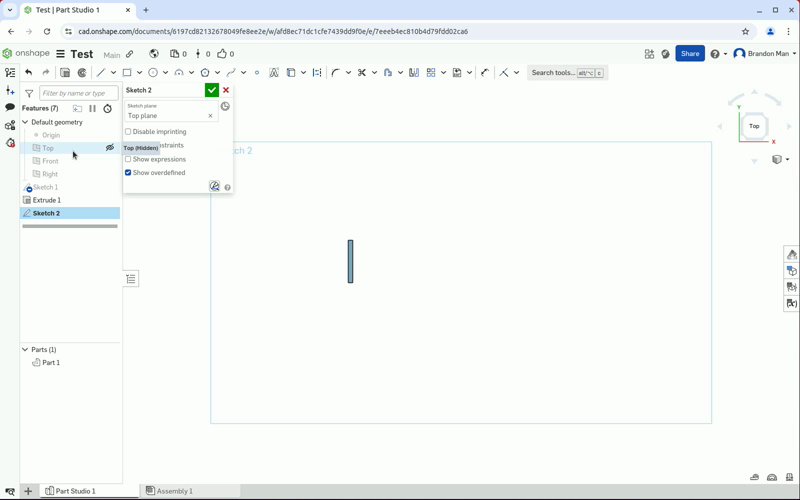
mouse_move(73, 352)
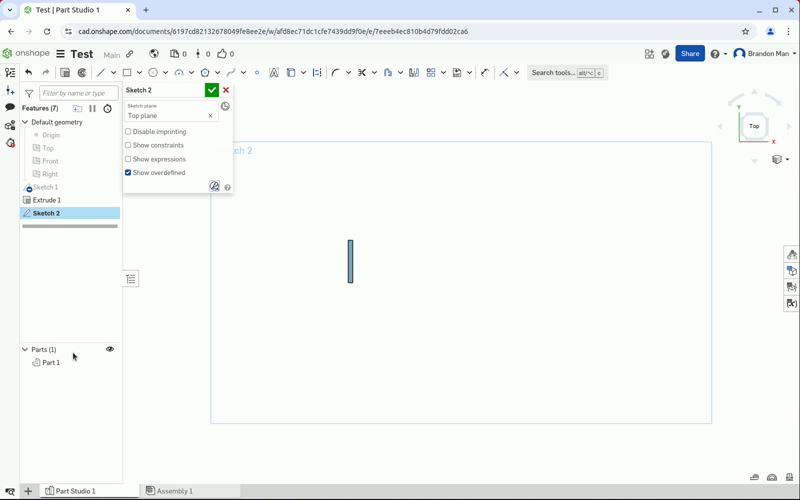
key(y)
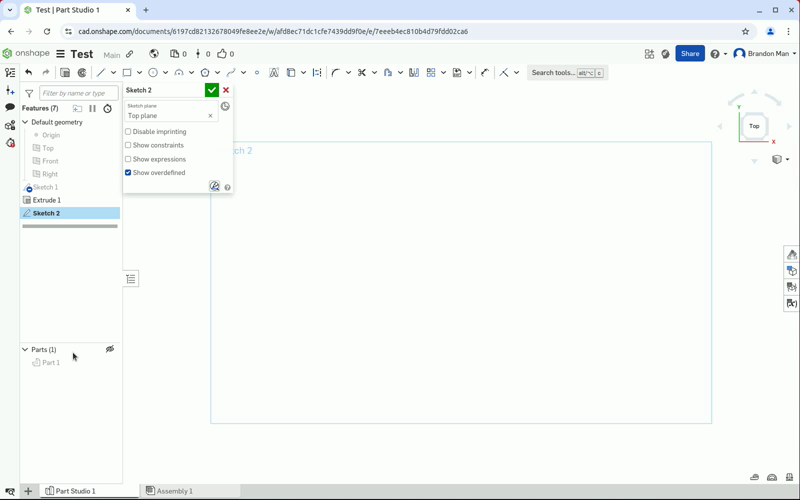
key(l)
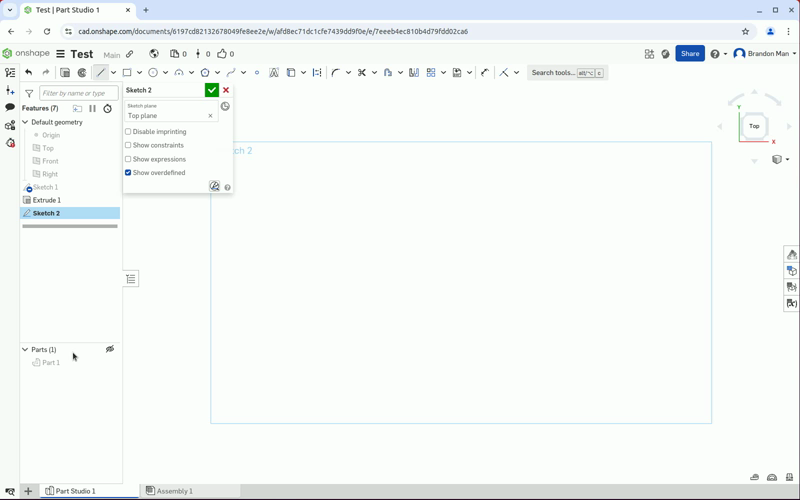
key_down(shift)
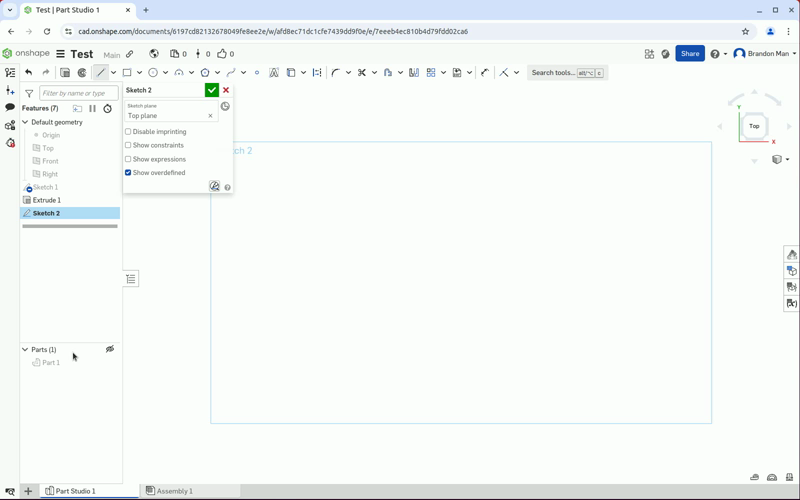
mouse_move(372, 282)
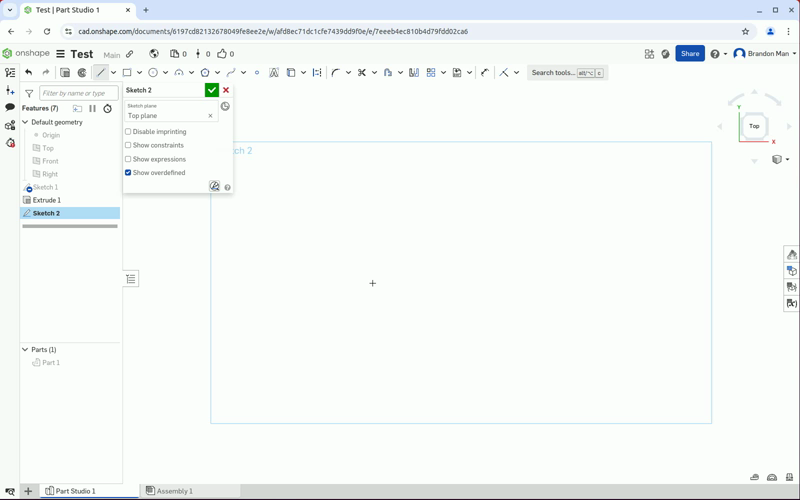
click(372, 282)
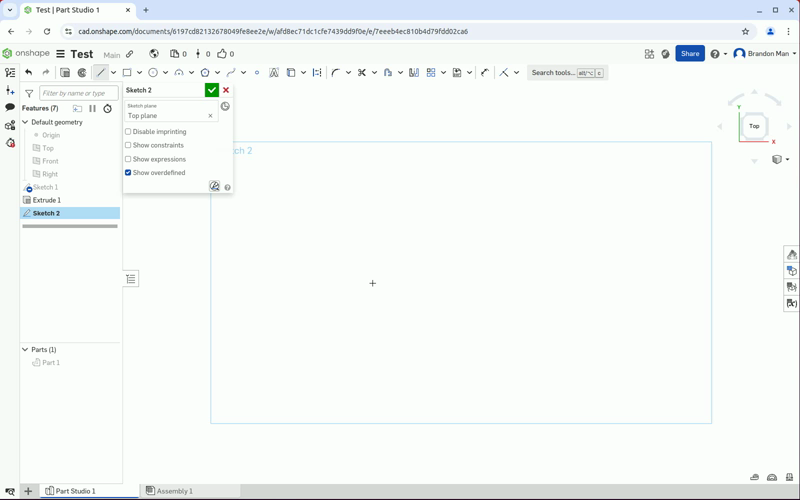
key_up(shift)
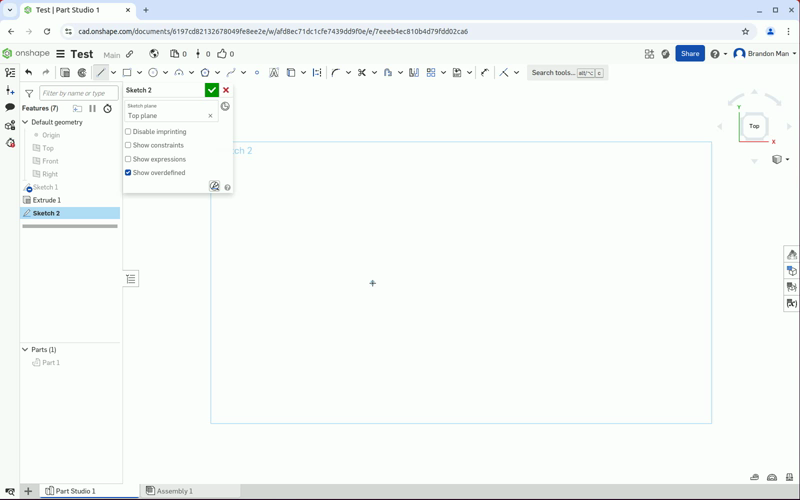
key_down(shift)
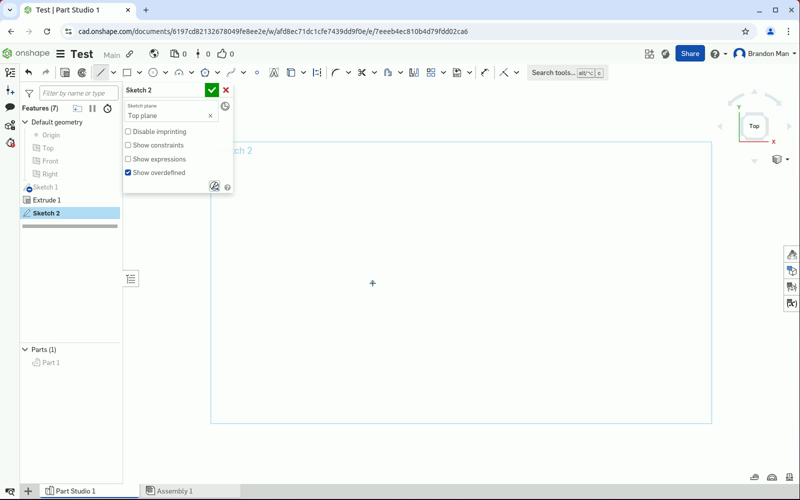
mouse_move(402, 282)
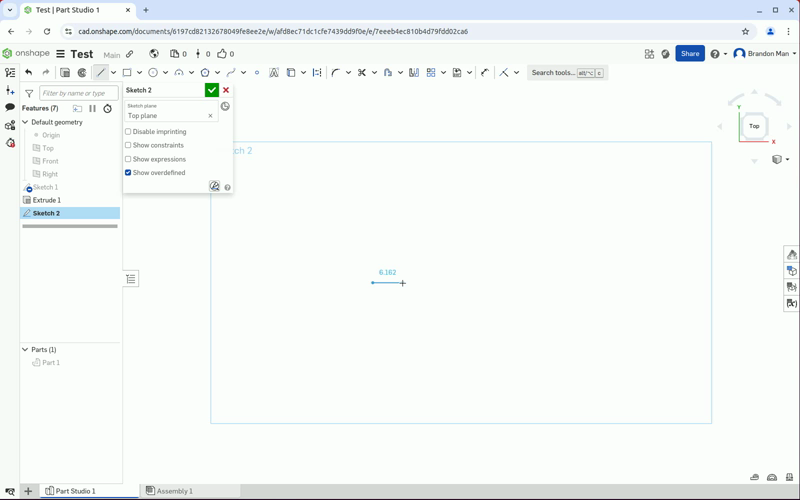
mouse_move(378, 282)
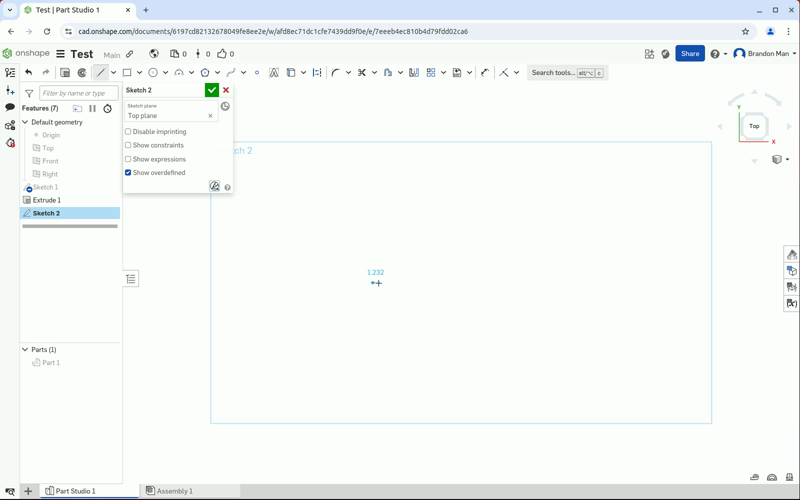
scroll(6)
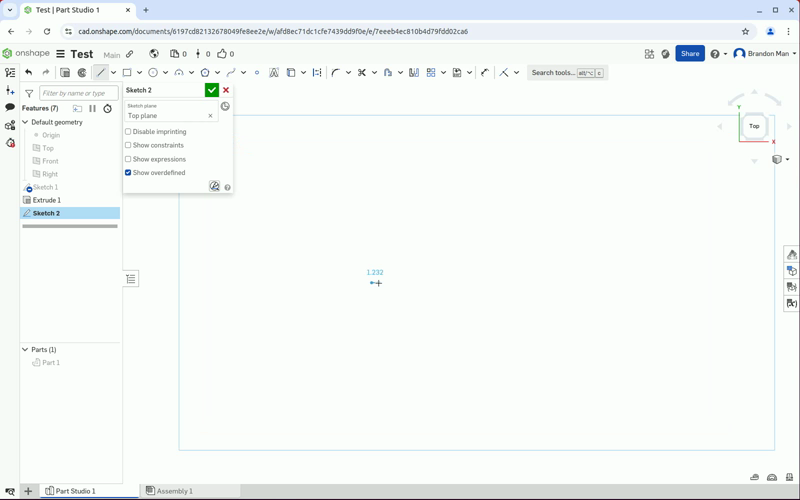
scroll(6)
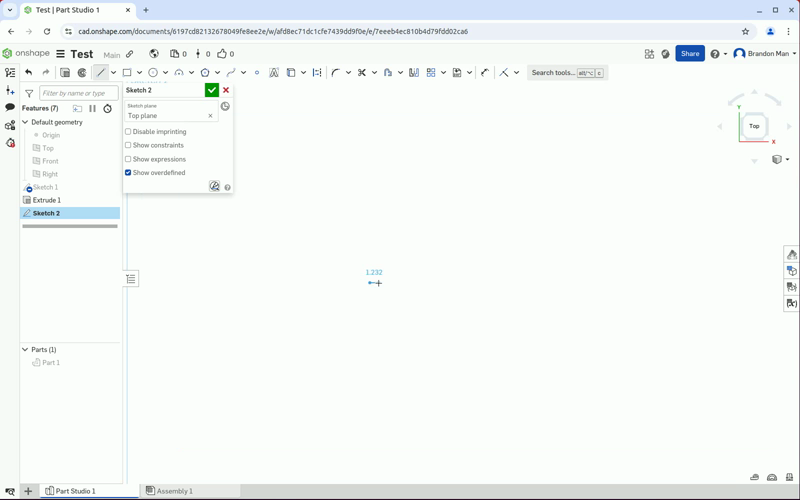
scroll(6)
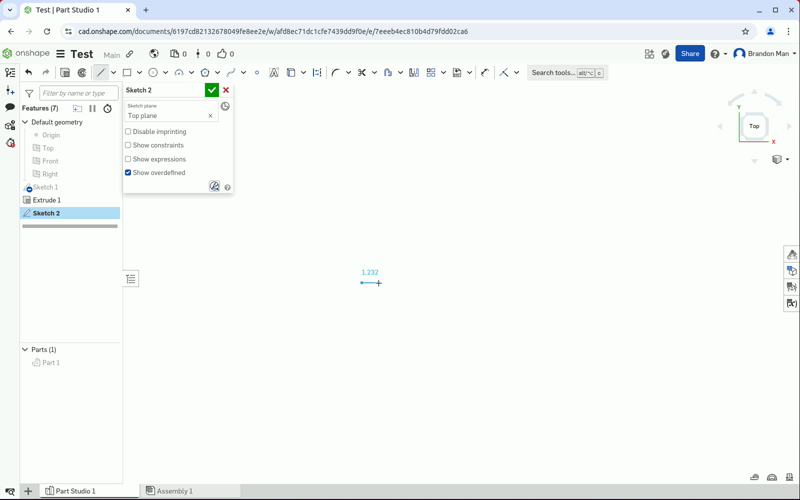
scroll(6)
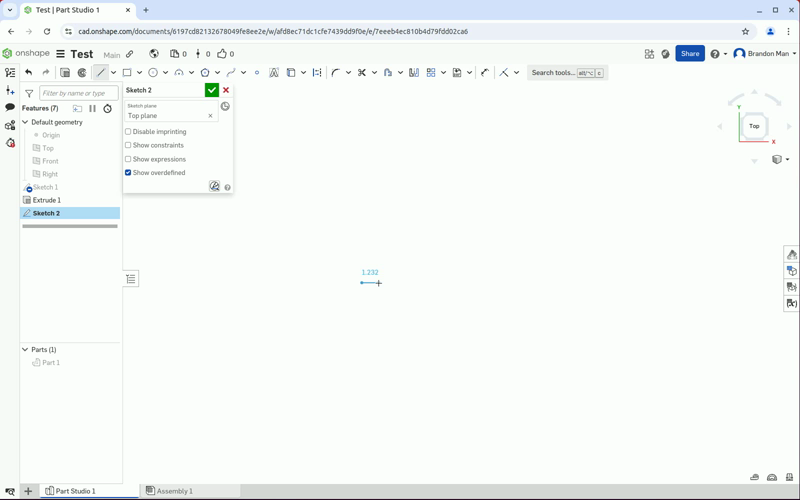
scroll(6)
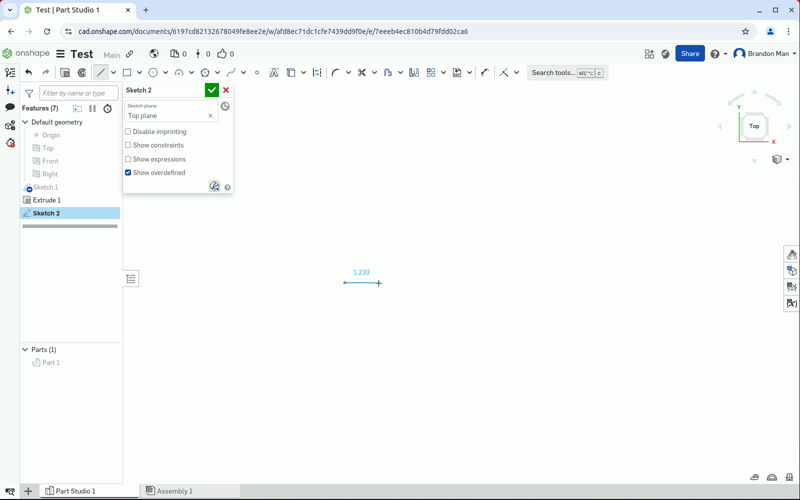
scroll(6)
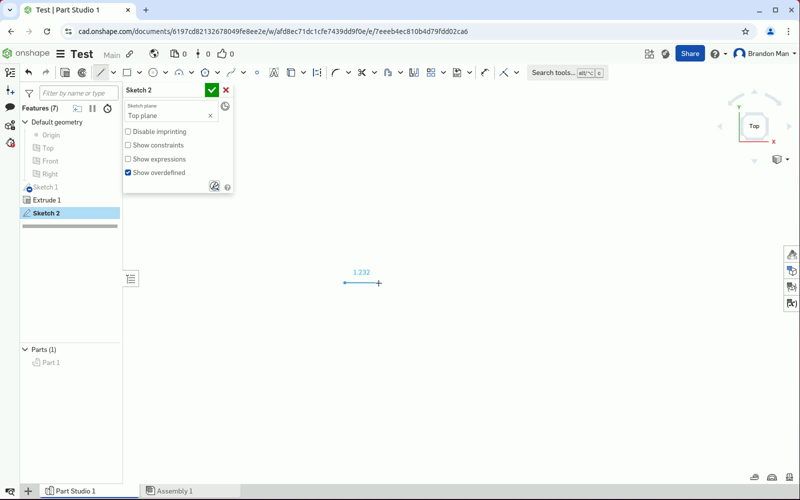
scroll(6)
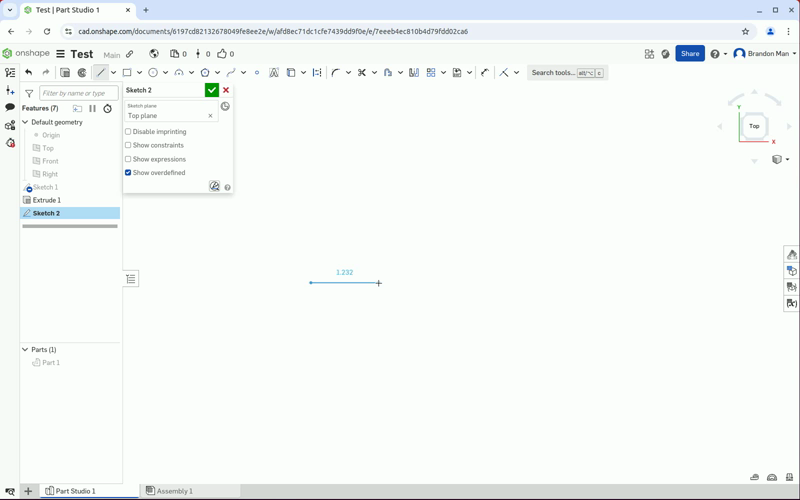
click(378, 282)
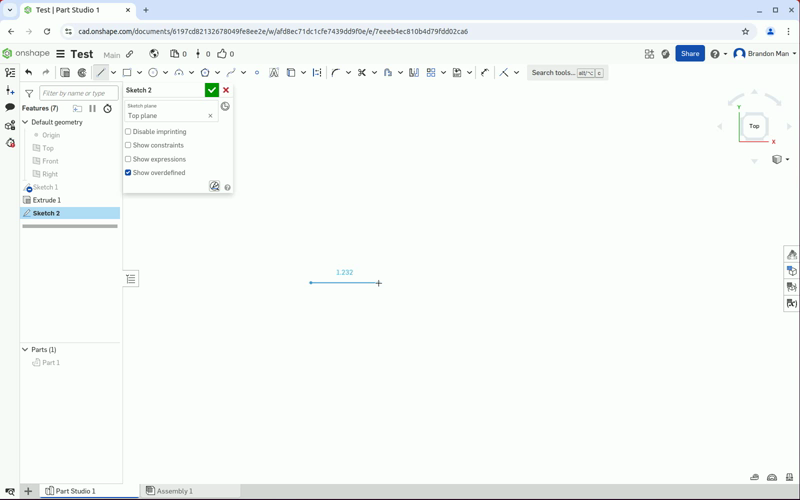
scroll(-6)
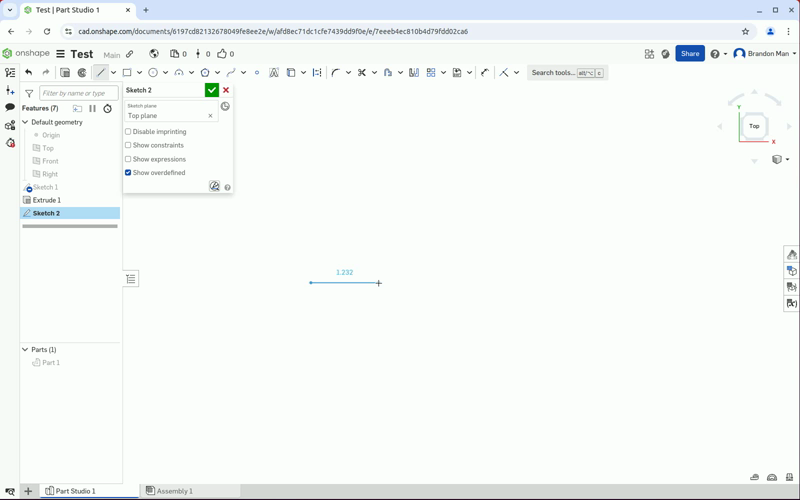
scroll(-6)
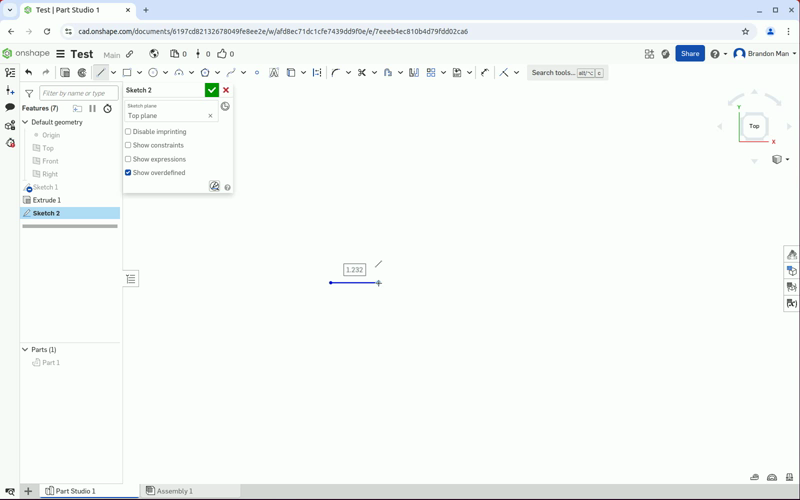
scroll(-6)
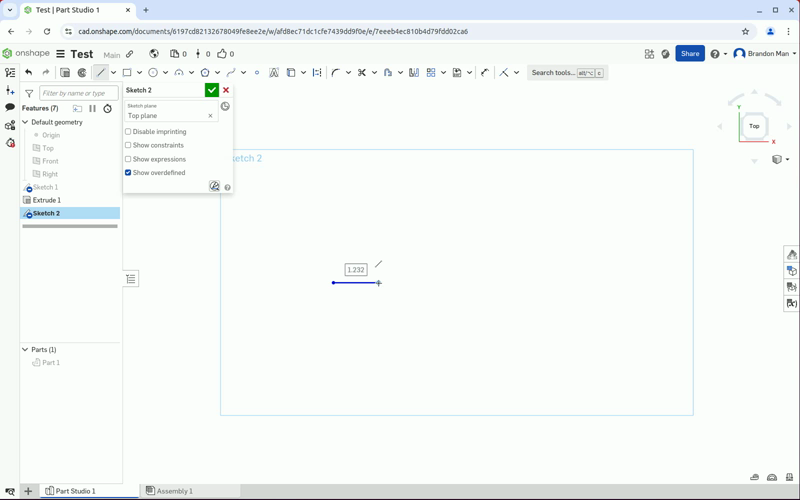
scroll(-6)
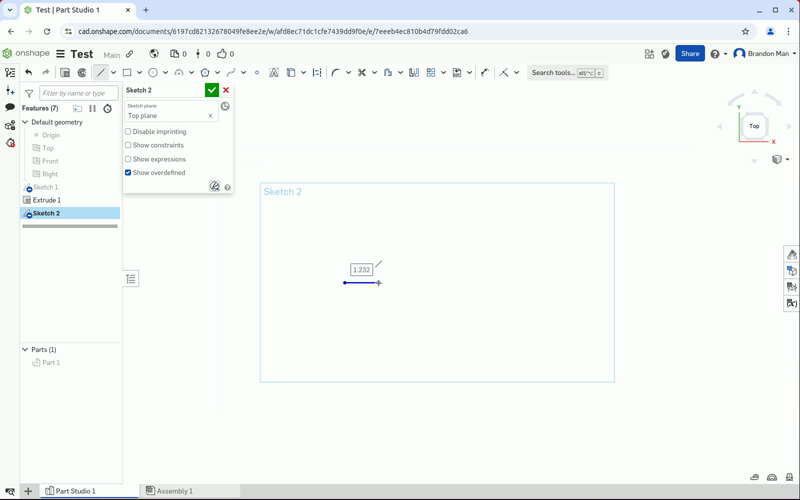
scroll(-6)
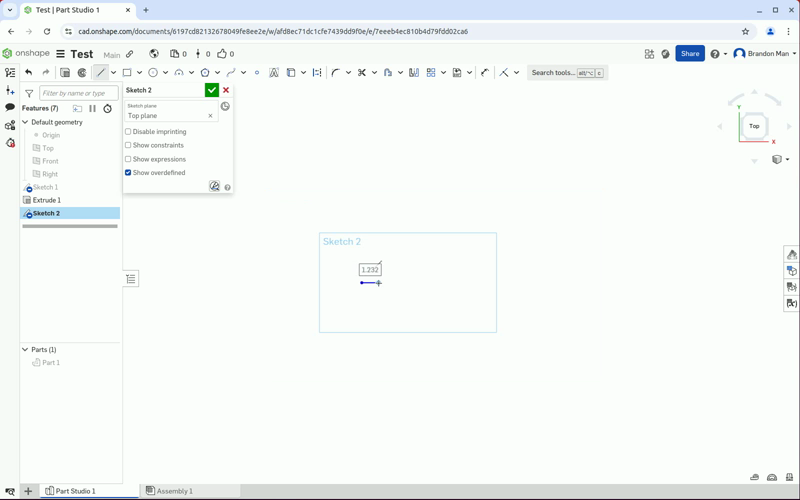
scroll(-6)
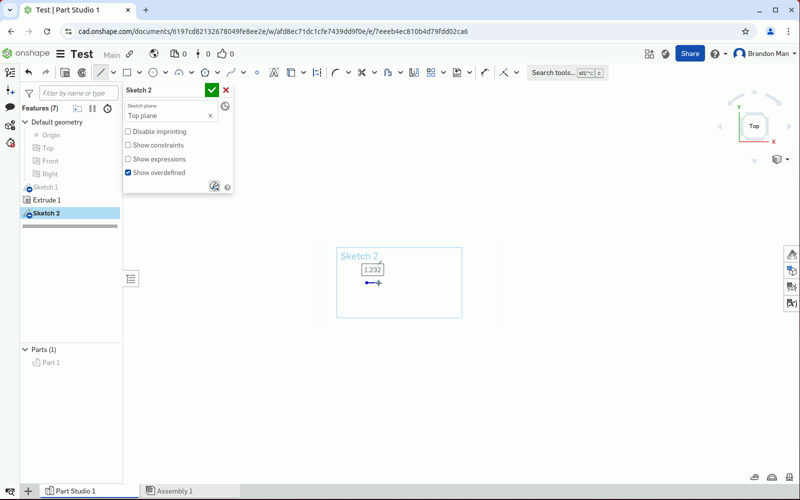
scroll(-6)
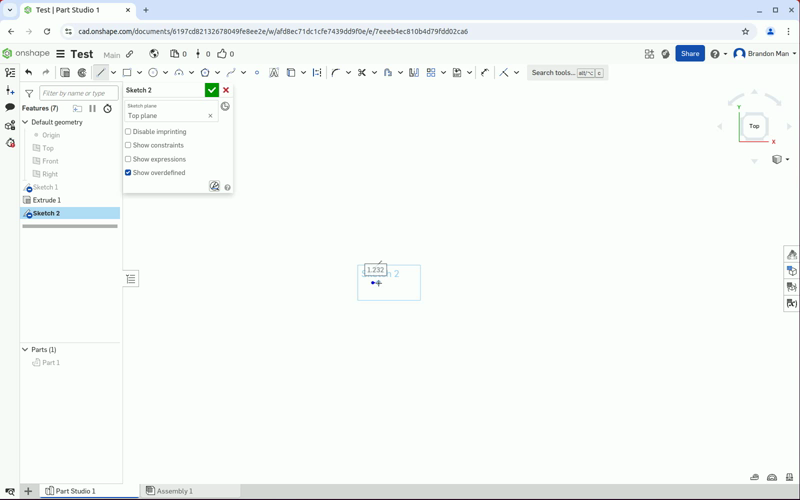
key_up(shift)
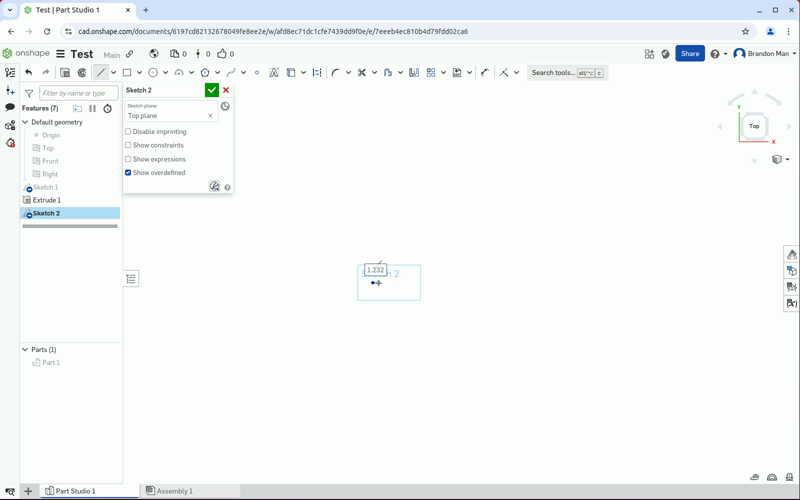
key_down(shift)
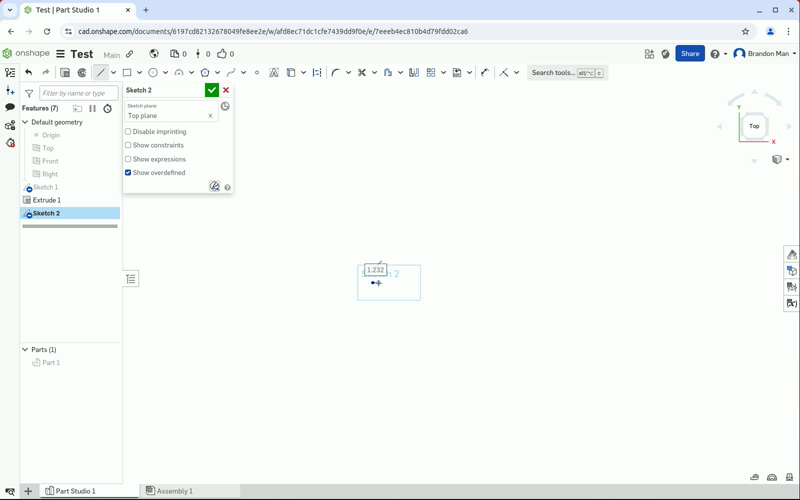
mouse_move(408, 282)
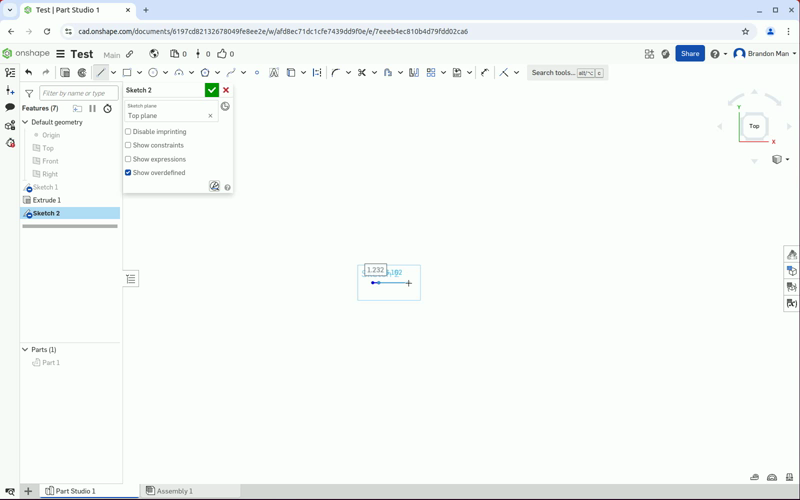
mouse_move(378, 240)
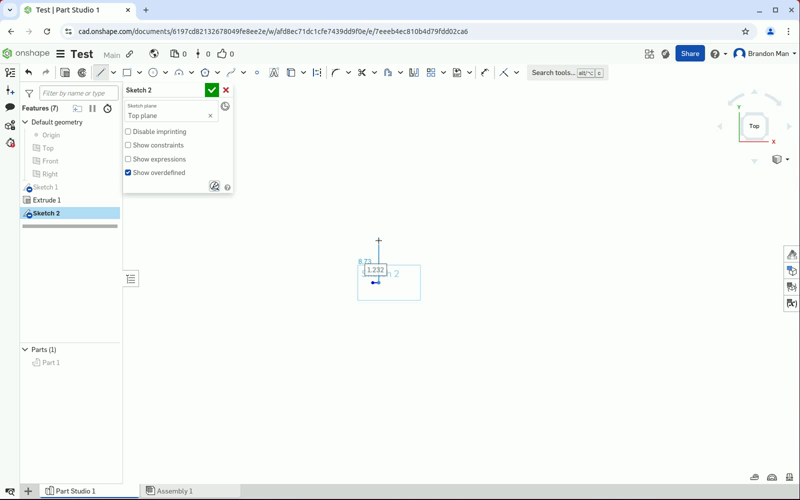
click(378, 240)
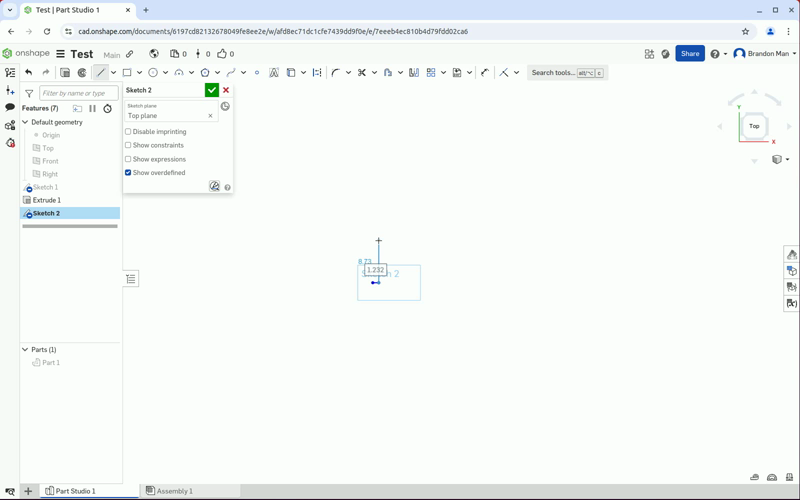
key_up(shift)
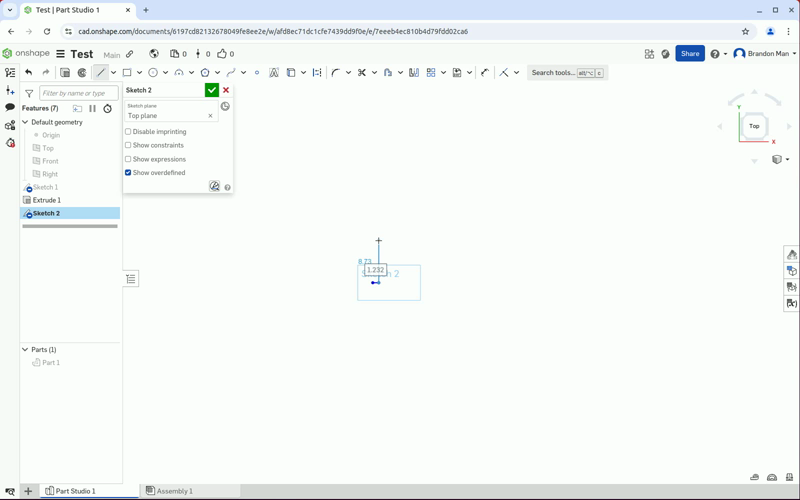
key_down(shift)
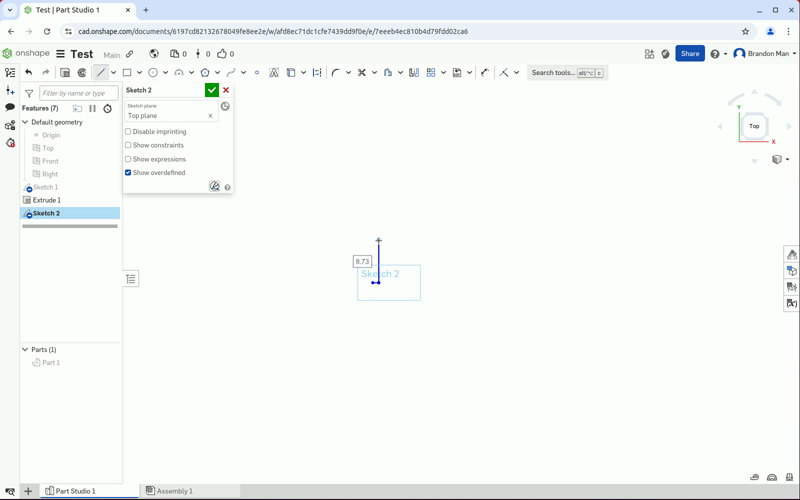
mouse_move(408, 240)
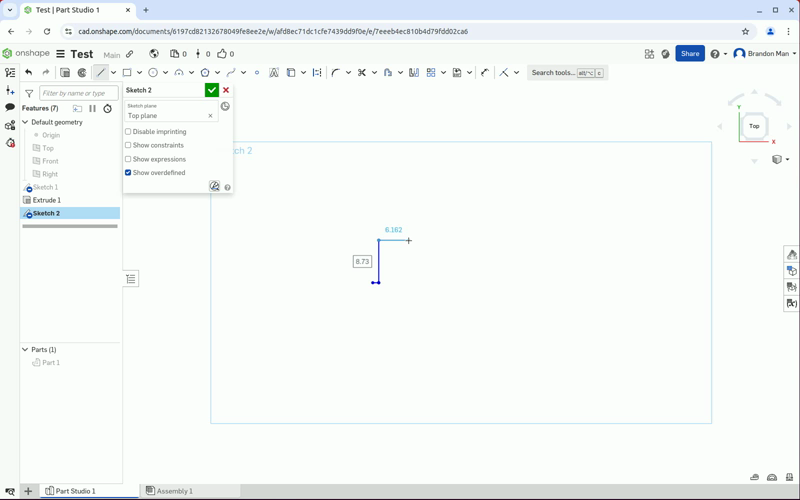
mouse_move(372, 240)
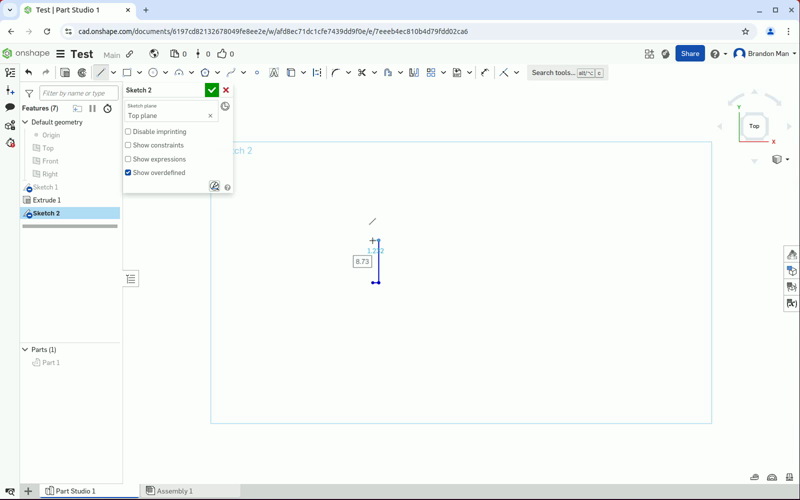
scroll(6)
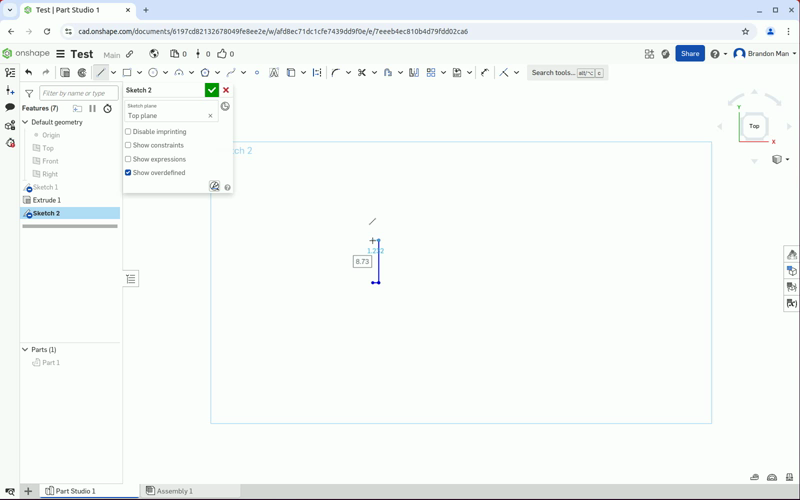
scroll(6)
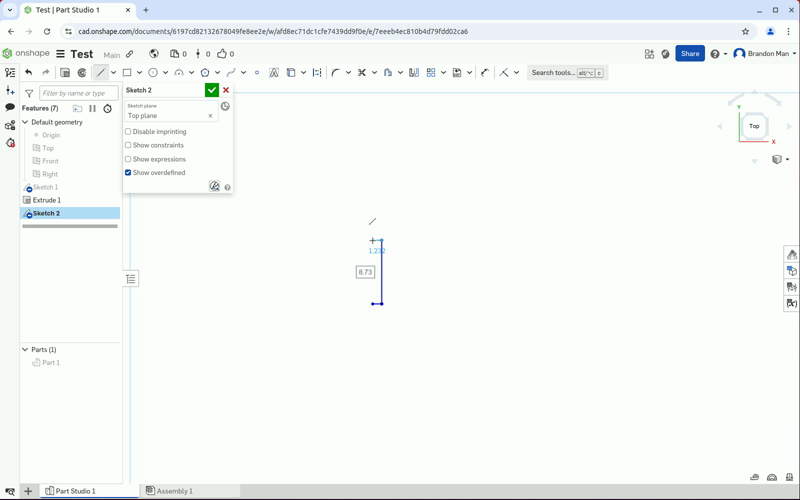
scroll(6)
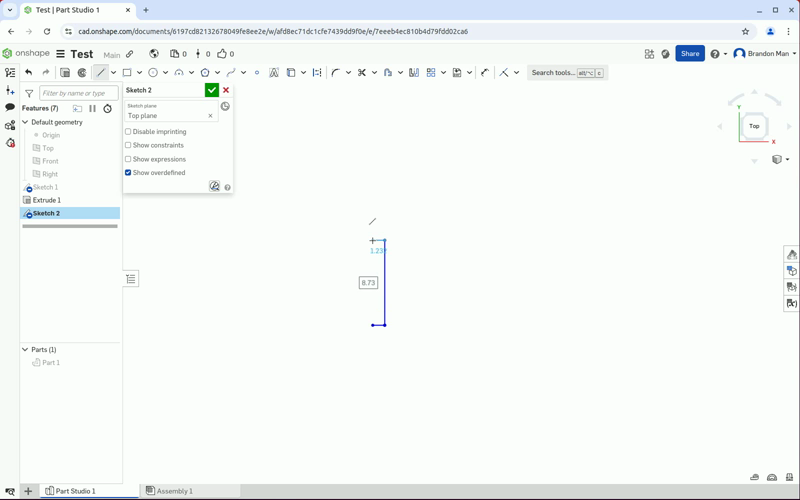
scroll(6)
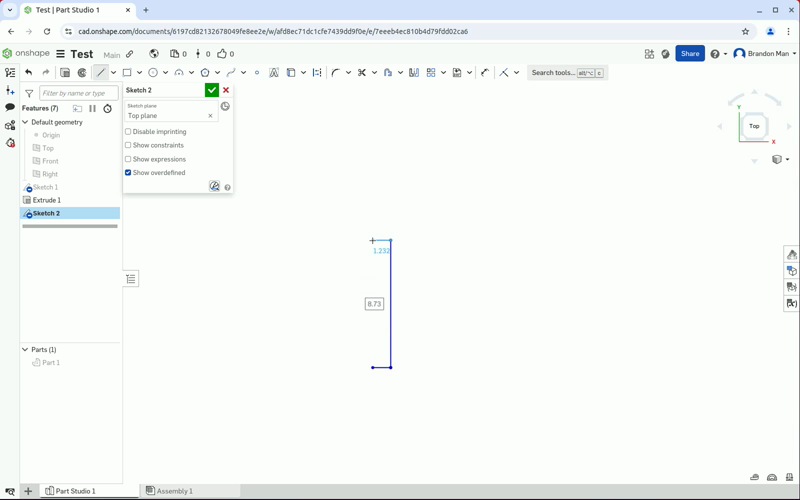
scroll(6)
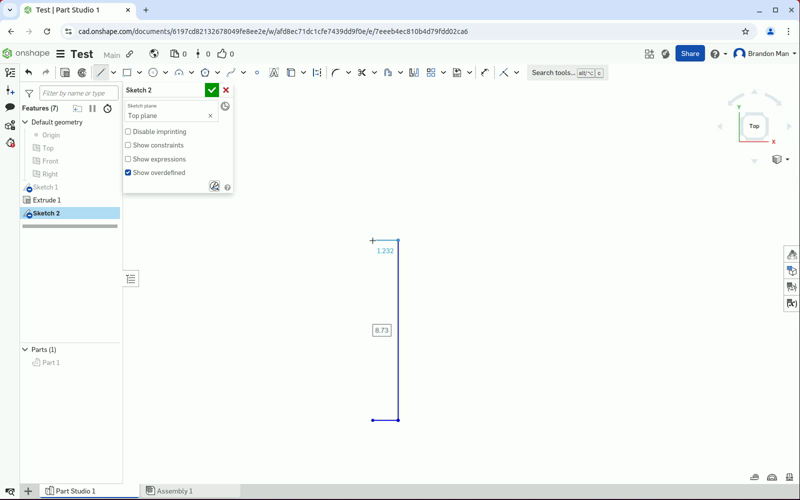
scroll(6)
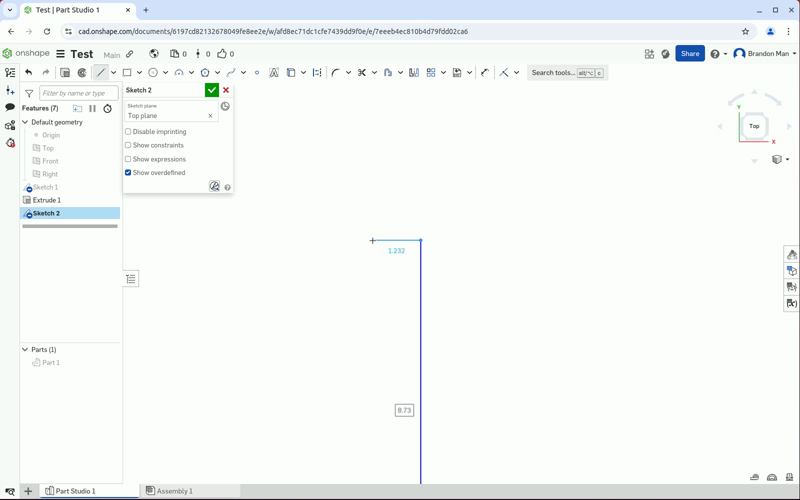
scroll(6)
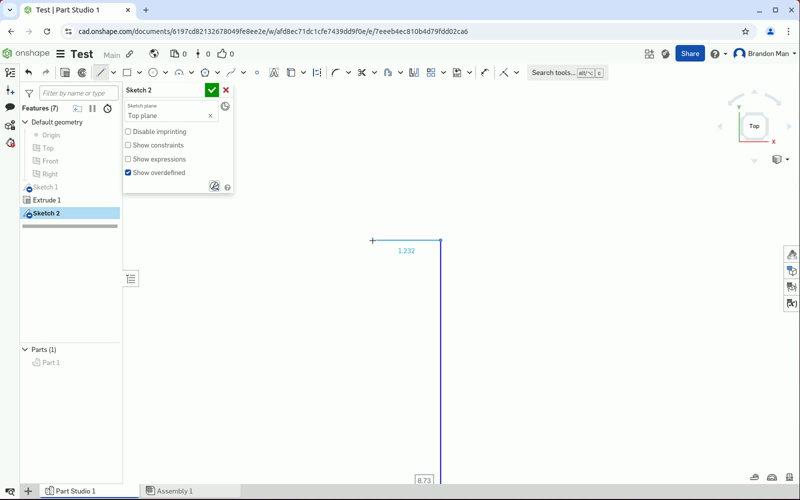
click(372, 240)
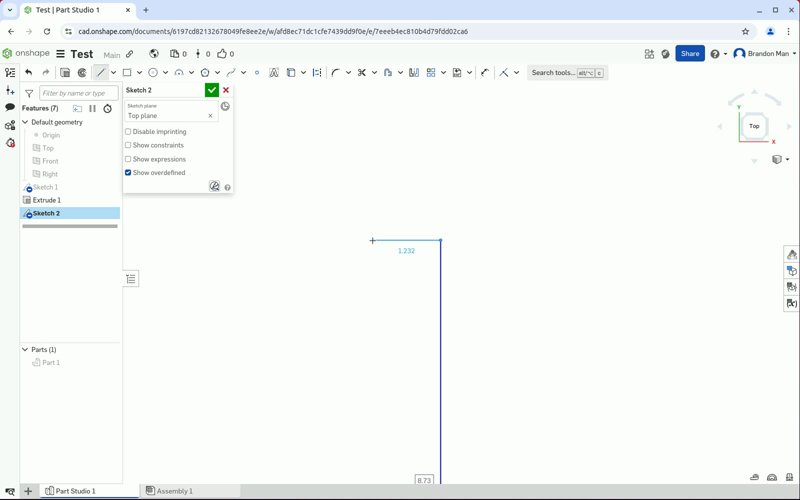
scroll(-6)
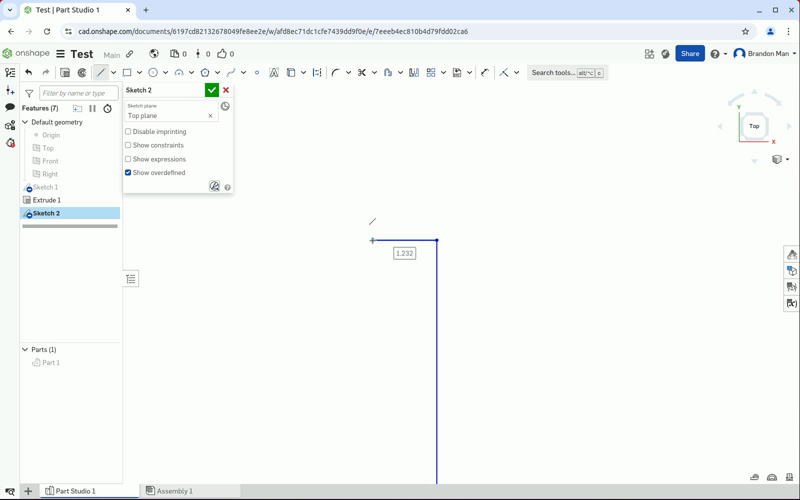
scroll(-6)
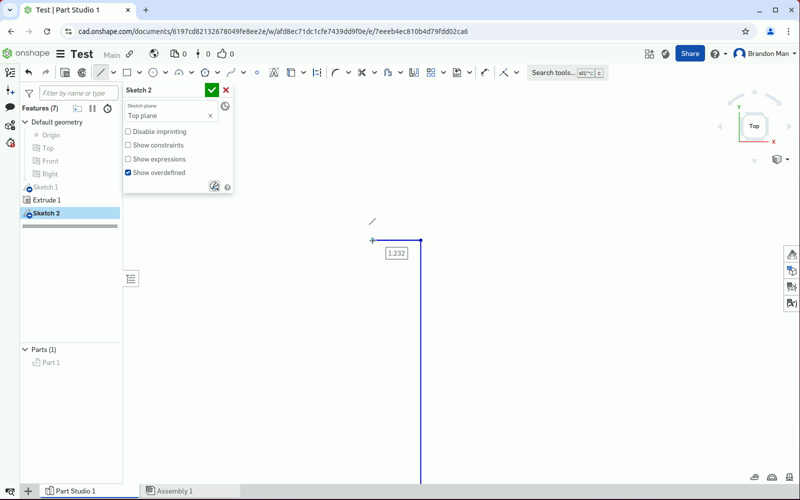
scroll(-6)
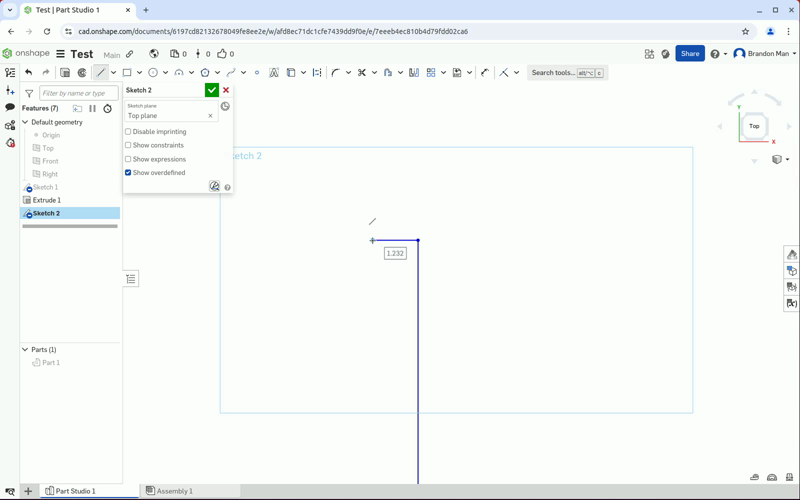
scroll(-6)
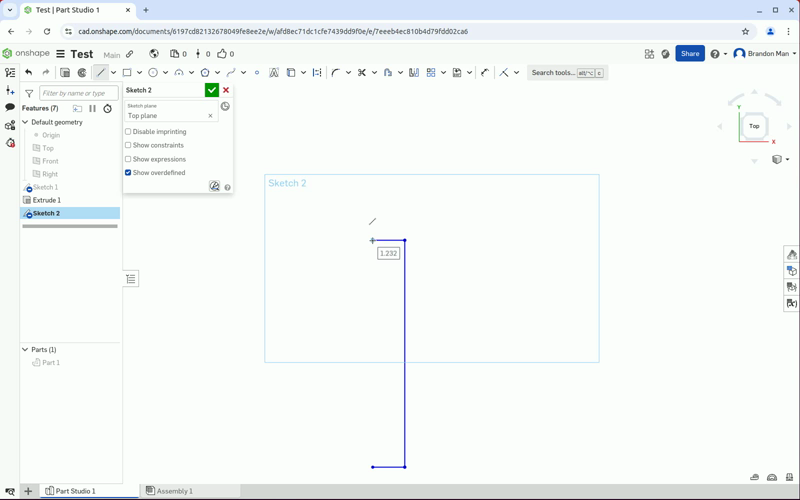
scroll(-6)
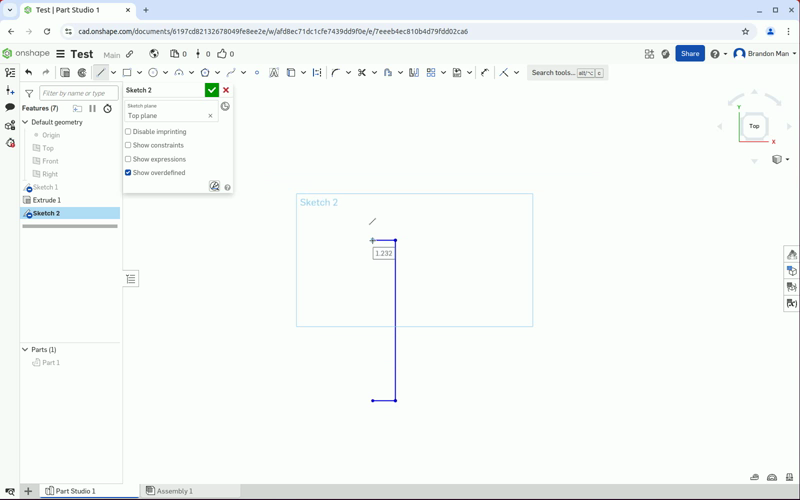
scroll(-6)
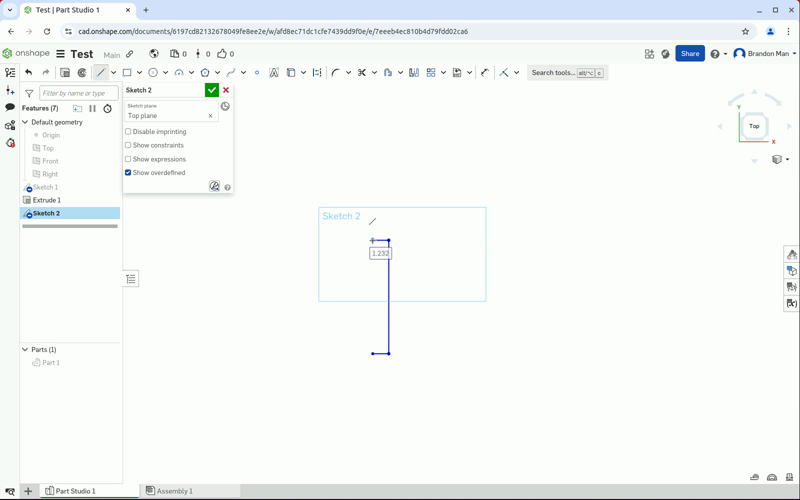
scroll(-6)
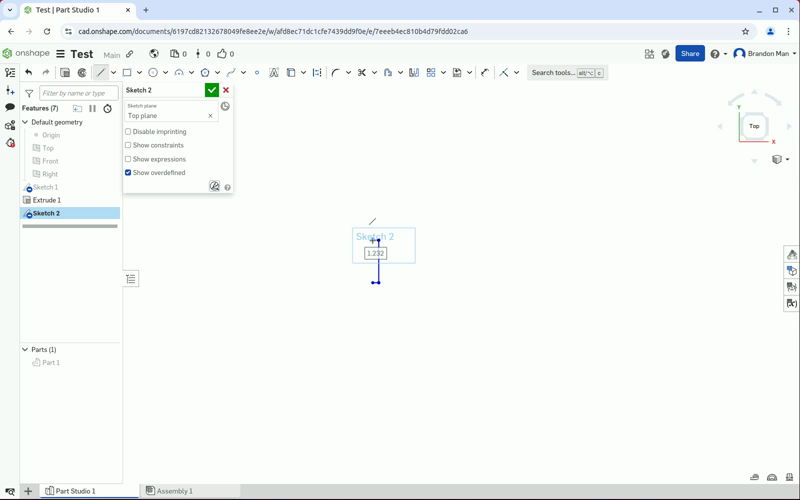
key_up(shift)
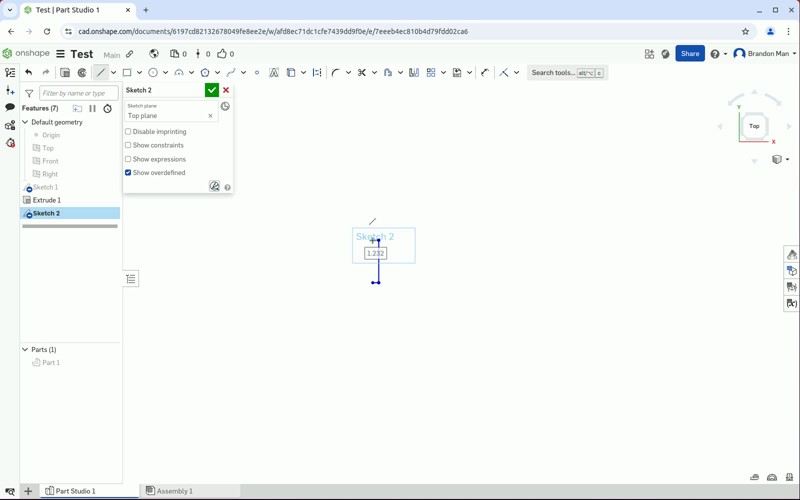
key_down(shift)
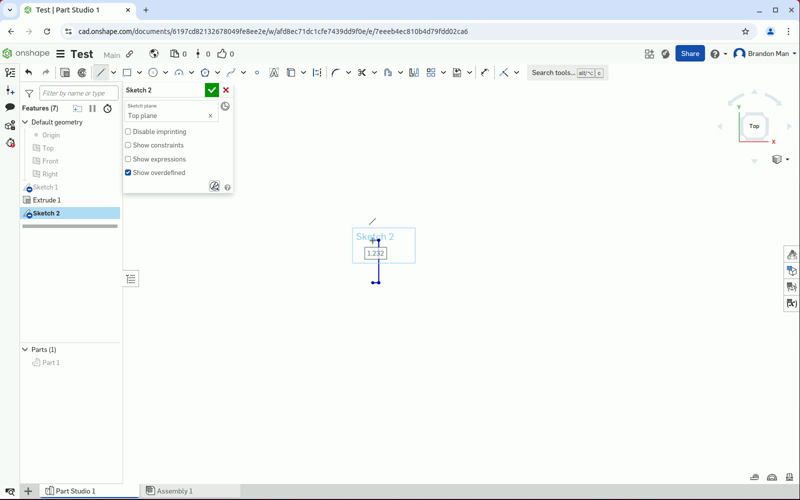
mouse_move(402, 240)
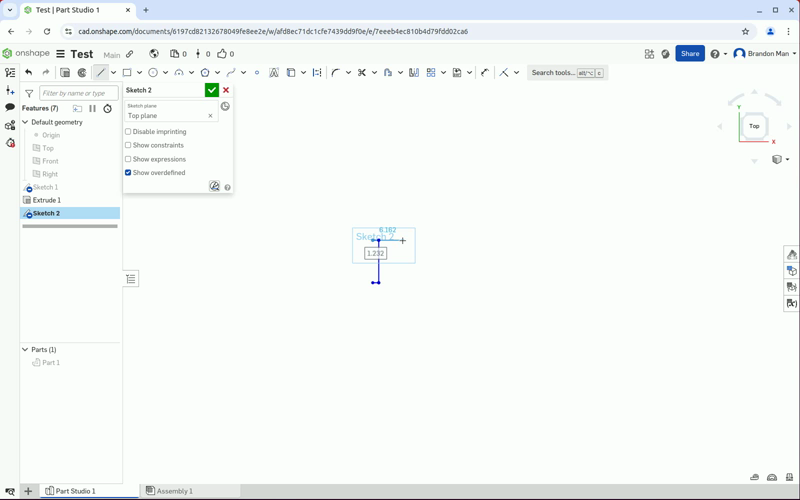
mouse_move(372, 256)
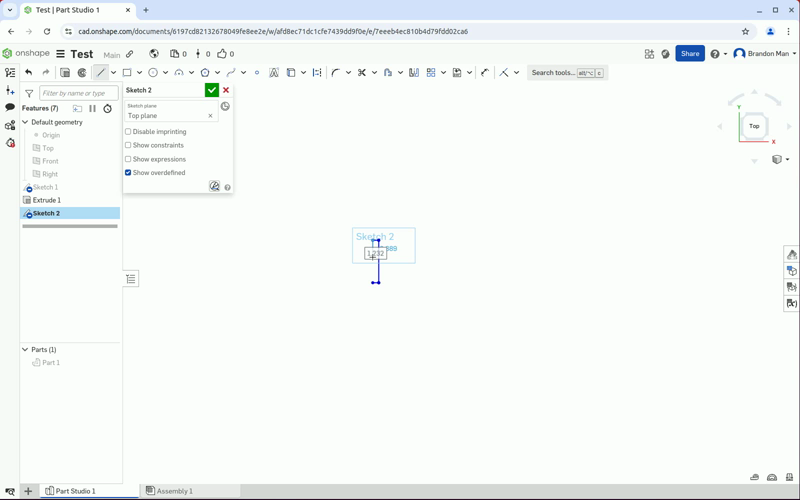
click(372, 256)
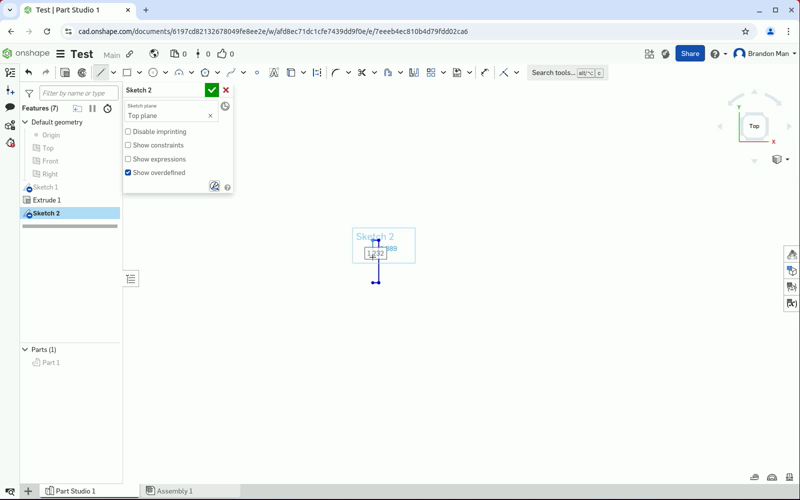
key_up(shift)
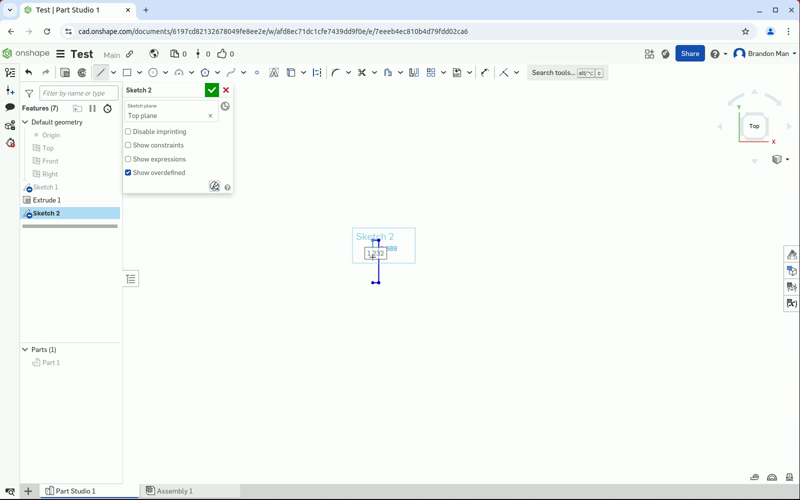
key_down(shift)
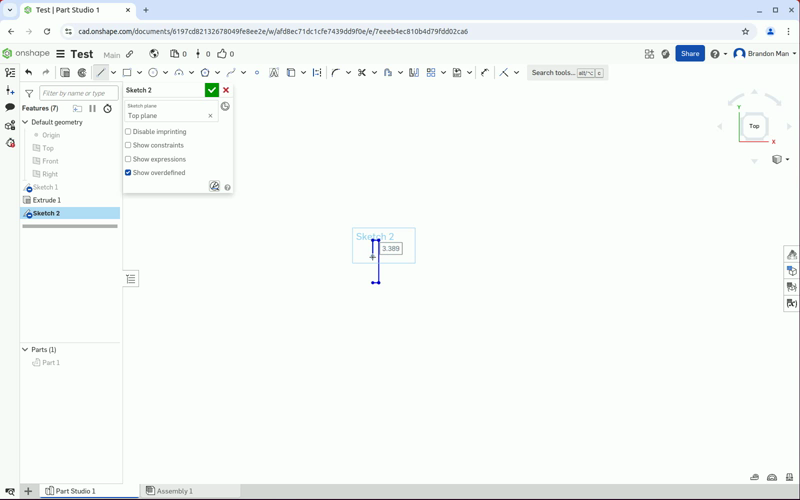
mouse_move(402, 256)
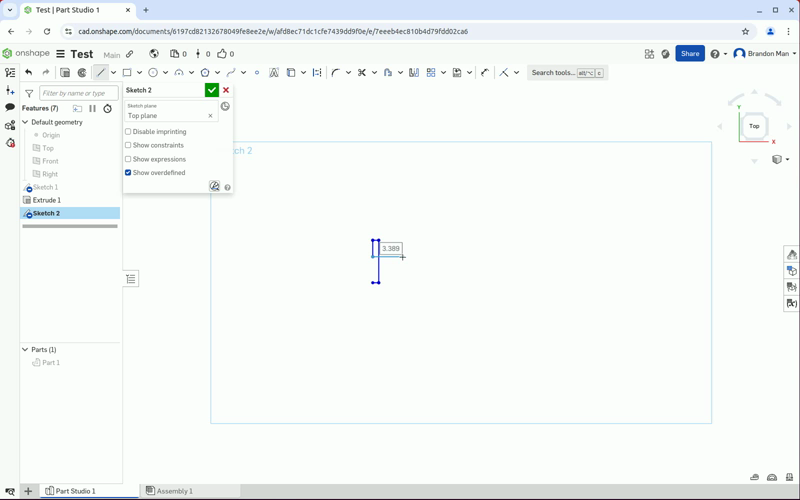
mouse_move(372, 261)
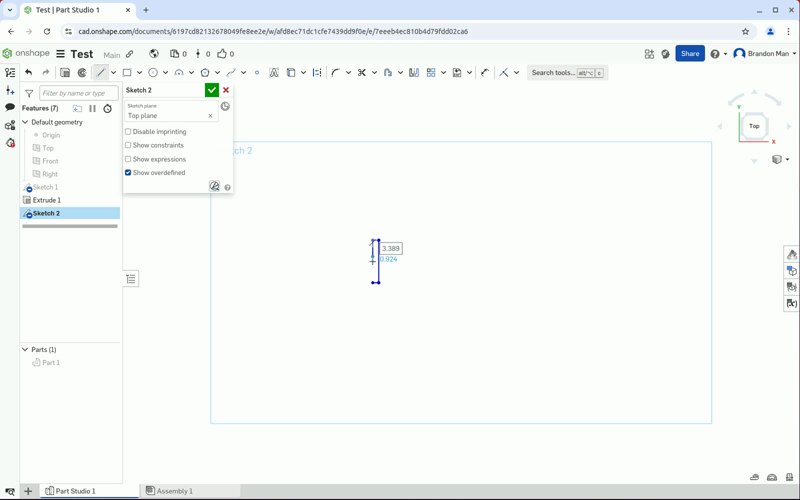
scroll(6)
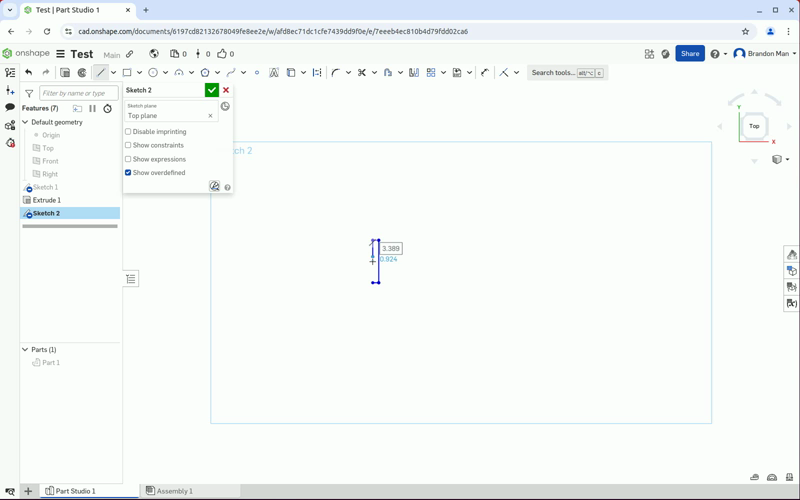
scroll(6)
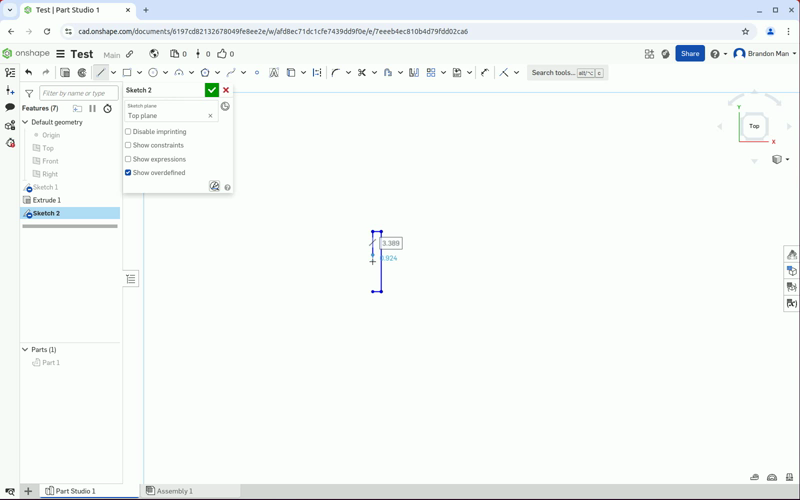
scroll(6)
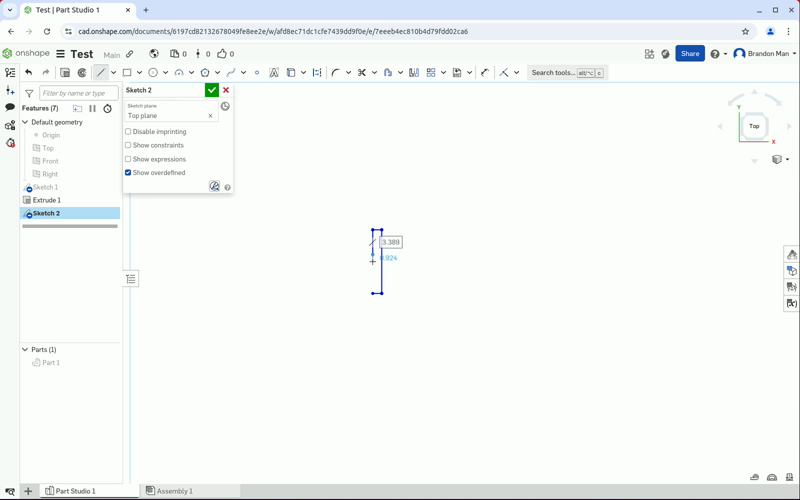
scroll(6)
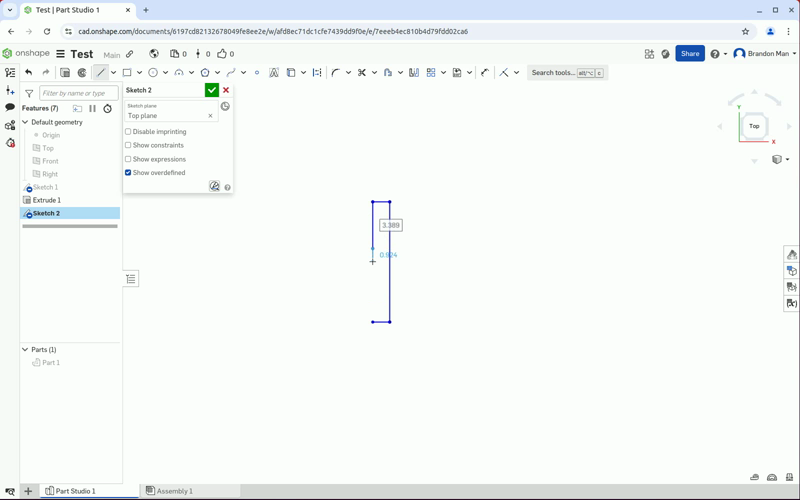
scroll(6)
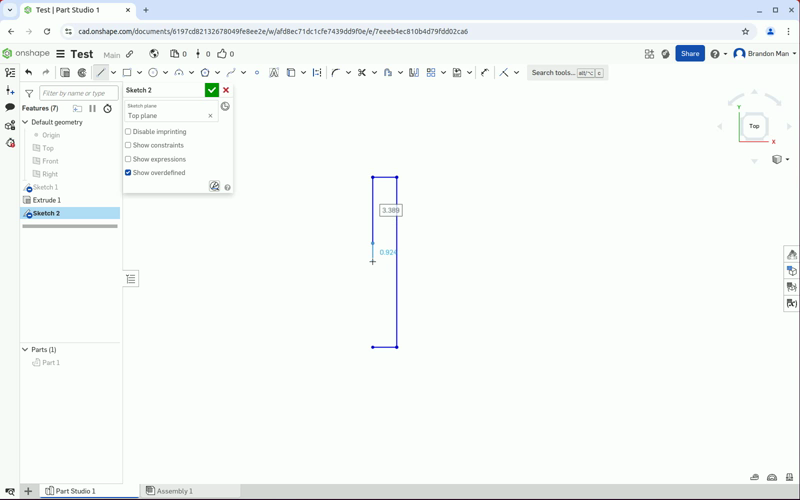
scroll(6)
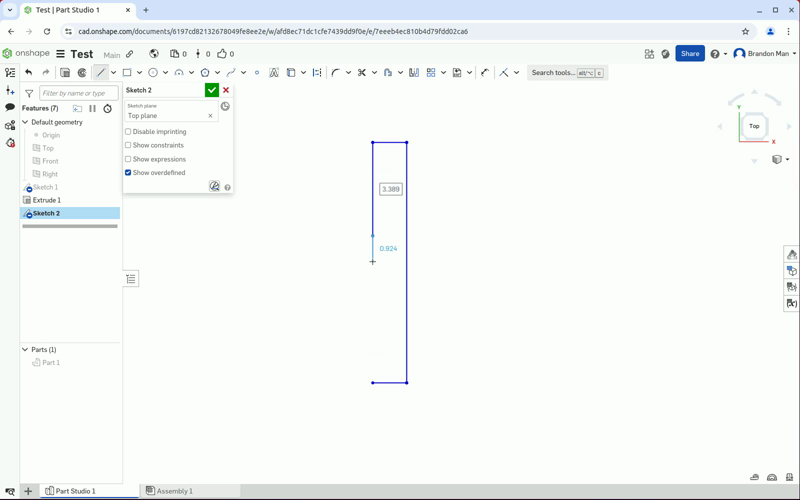
scroll(6)
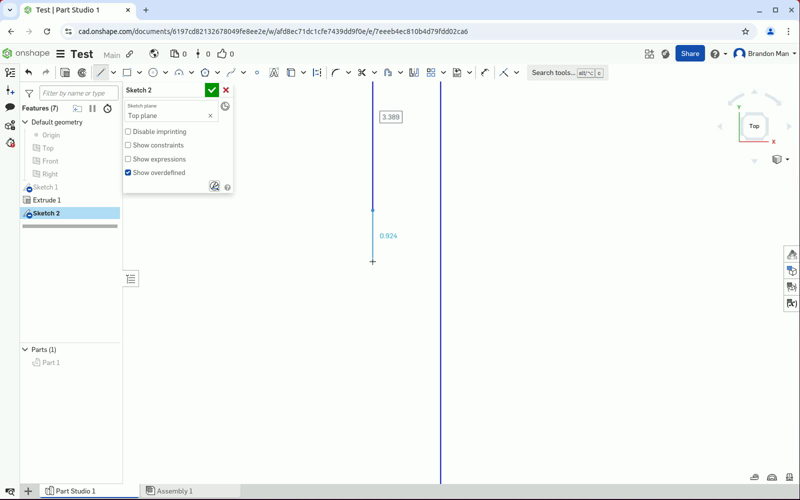
click(372, 261)
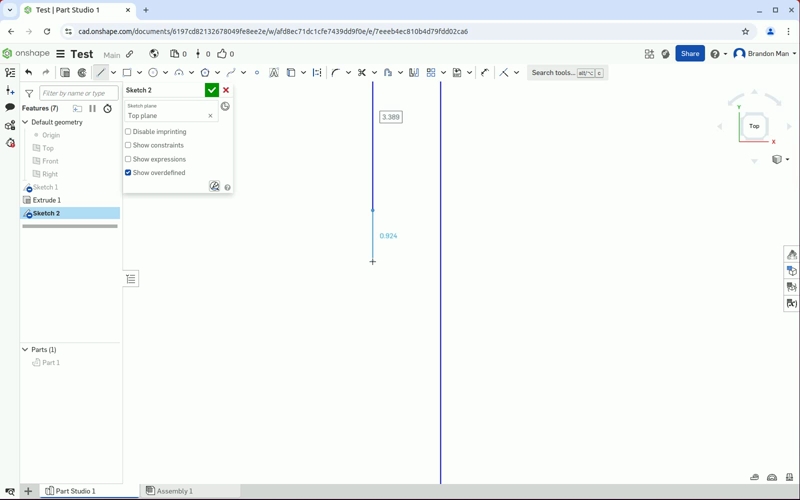
scroll(-6)
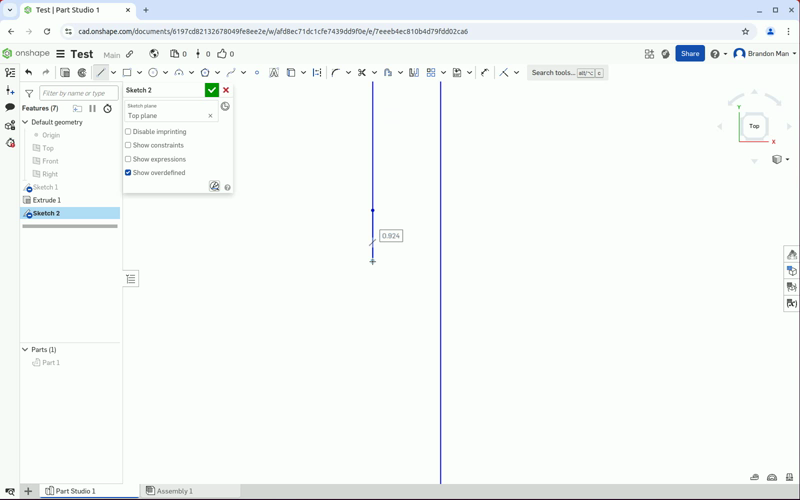
scroll(-6)
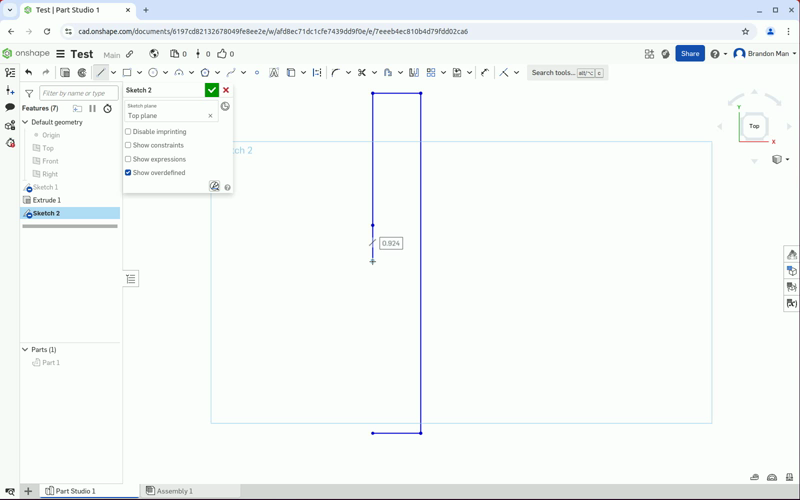
scroll(-6)
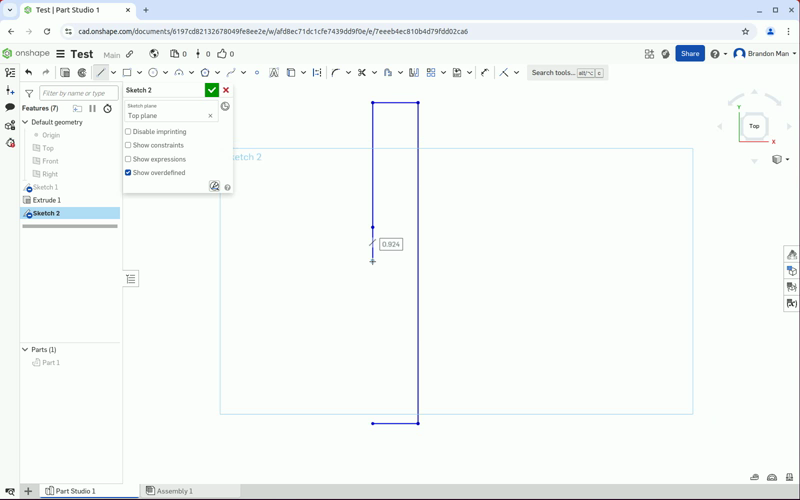
scroll(-6)
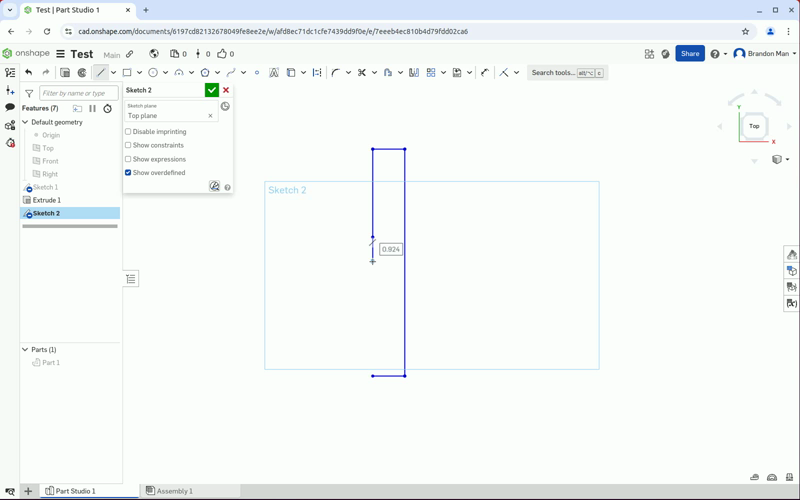
scroll(-6)
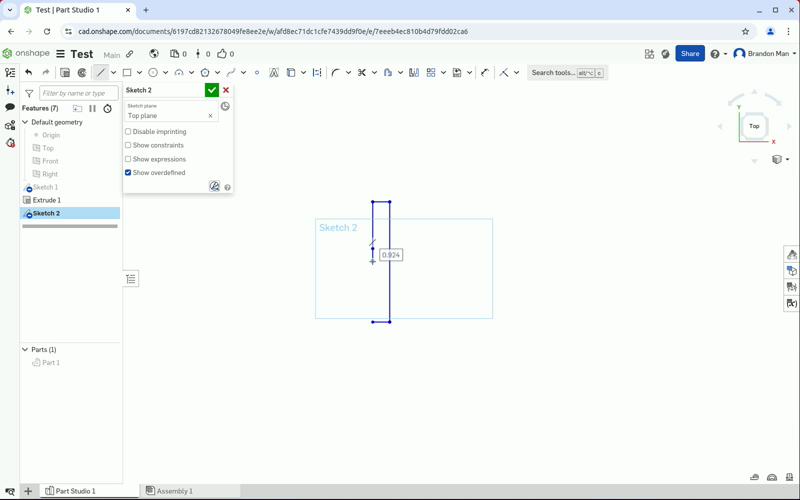
scroll(-6)
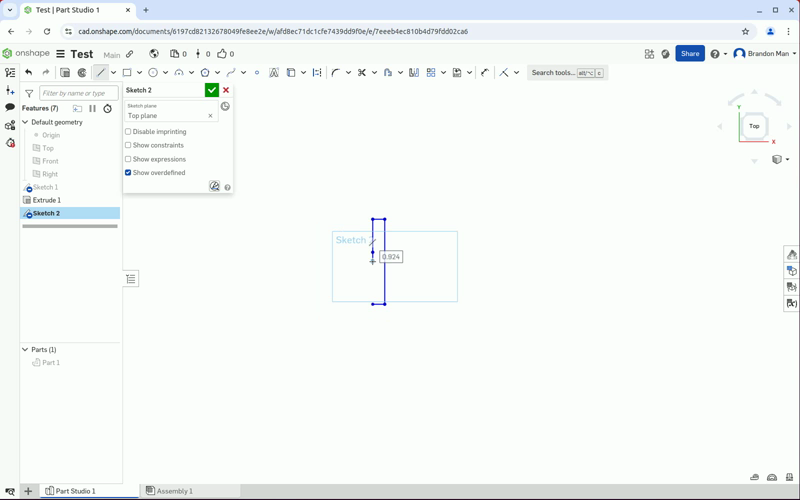
scroll(-6)
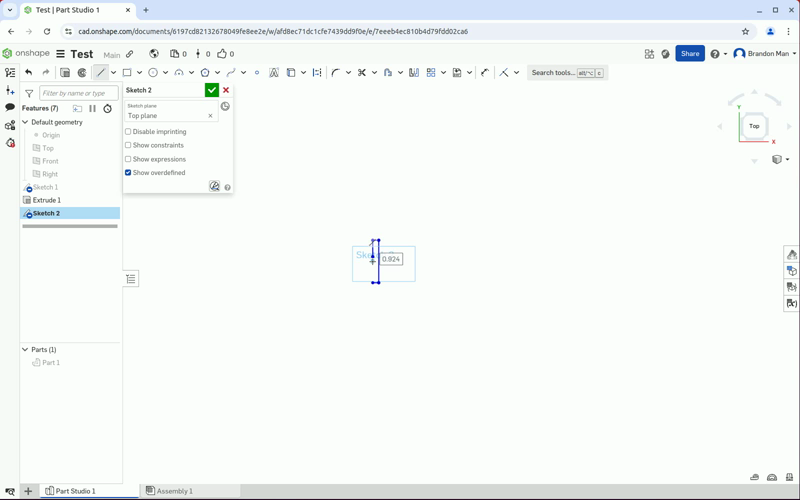
key_up(shift)
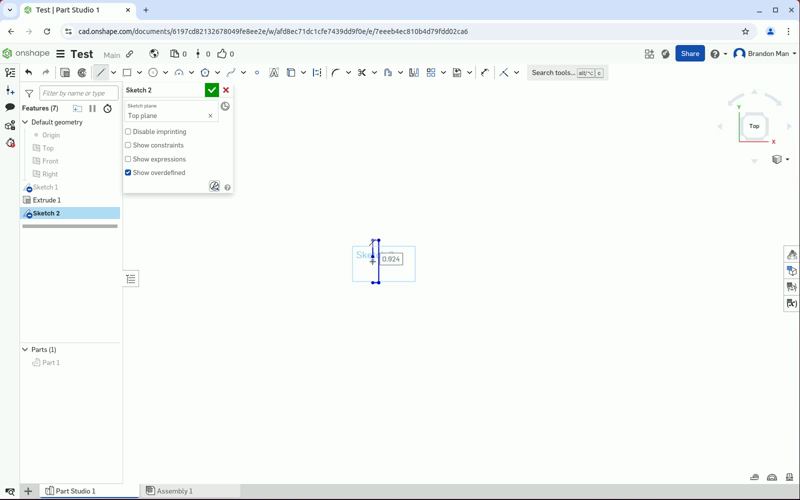
mouse_move(402, 261)
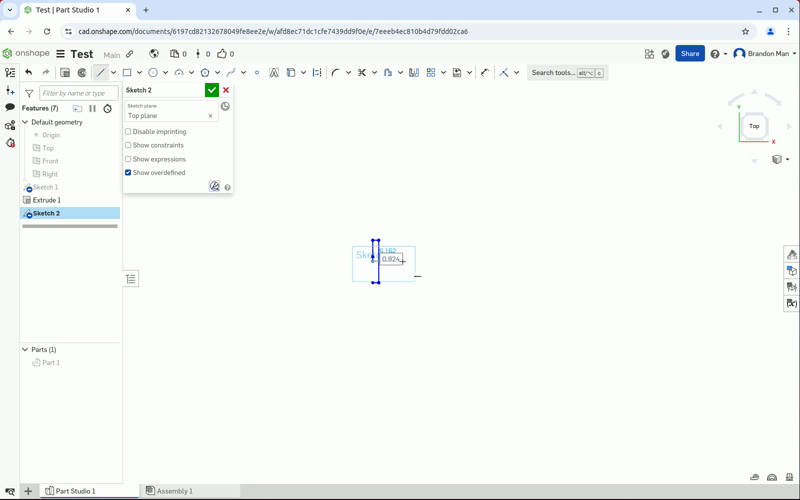
key_down(shift)
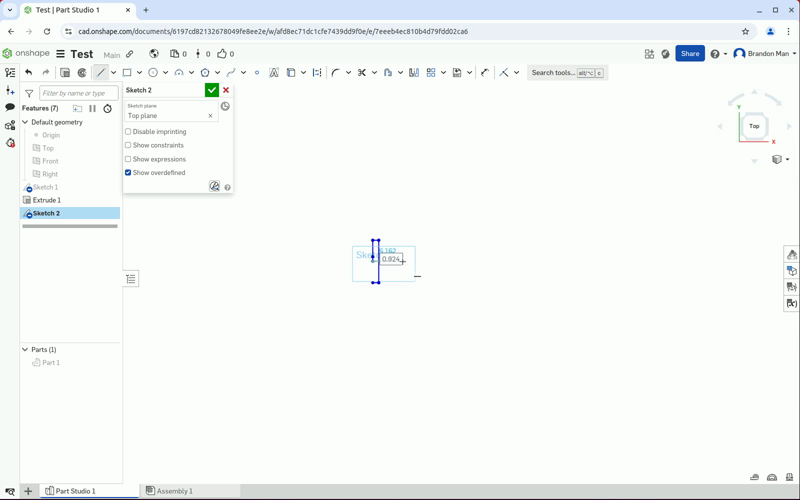
mouse_move(372, 282)
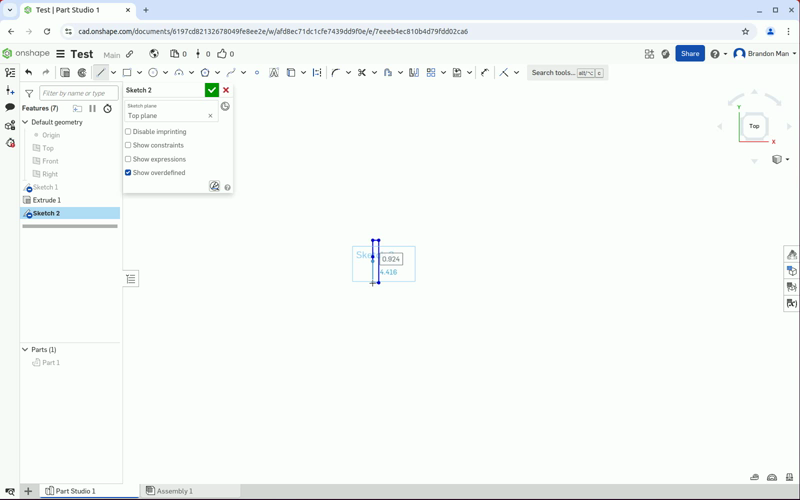
key_up(shift)
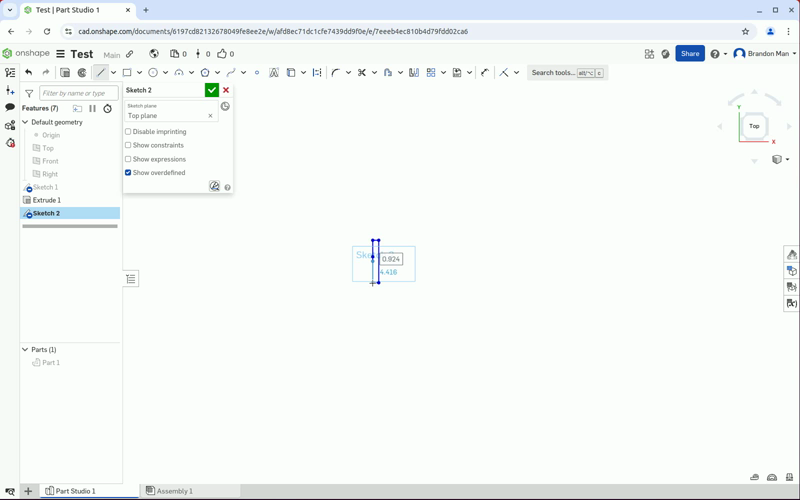
click(372, 282)
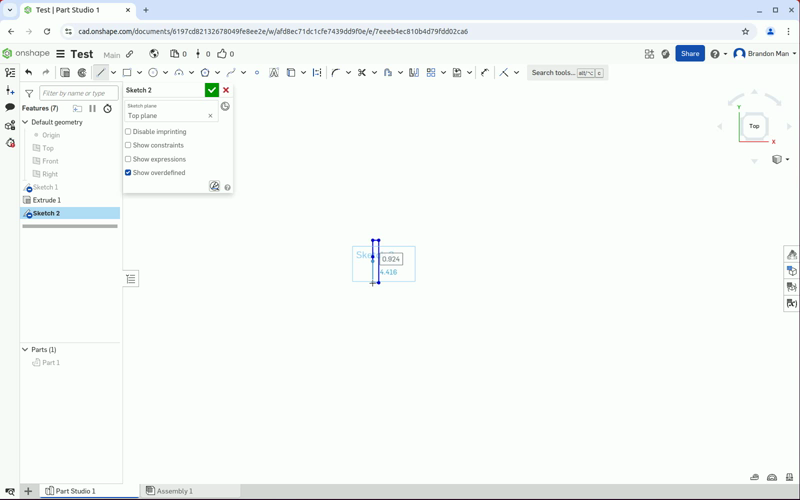
key(esc)
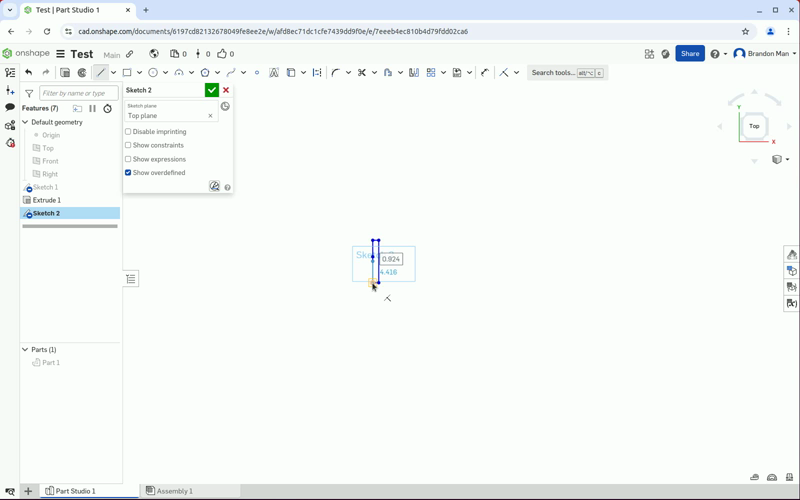
mouse_move(378, 263)
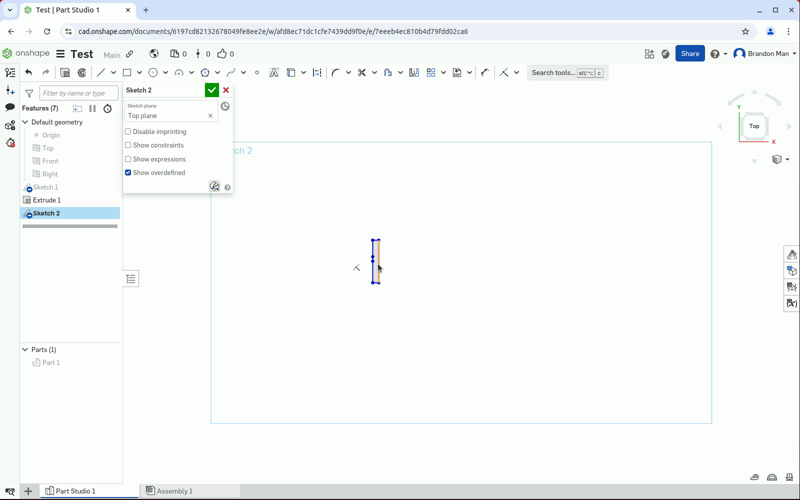
scroll(6)
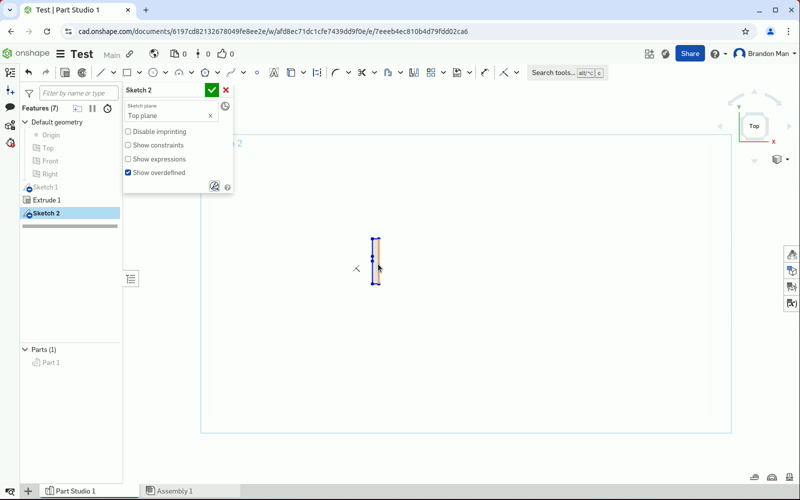
scroll(6)
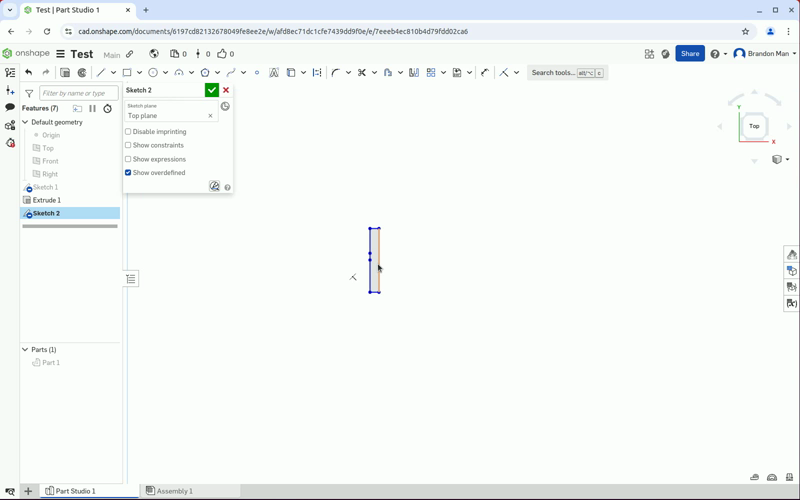
scroll(6)
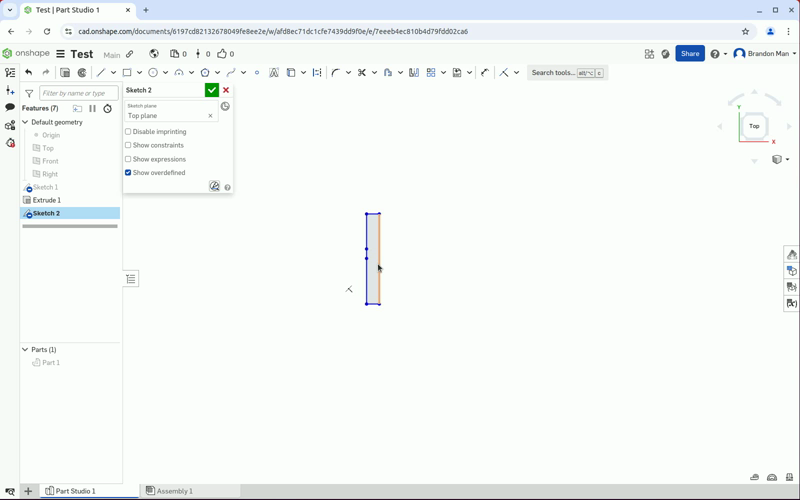
scroll(6)
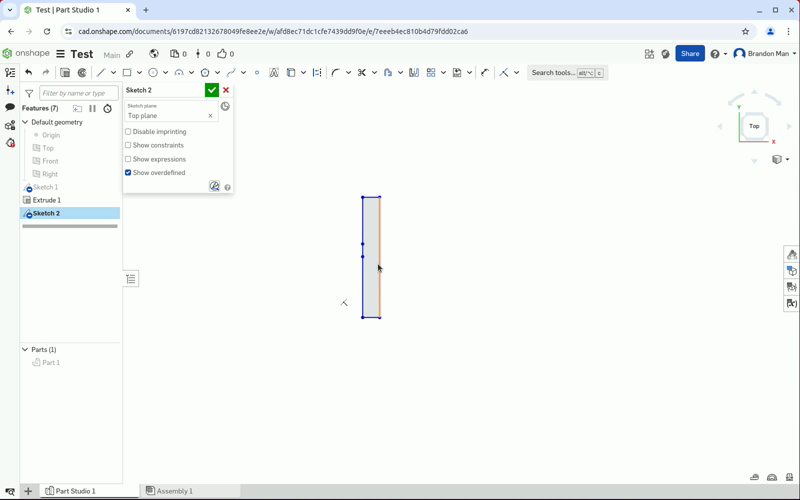
scroll(6)
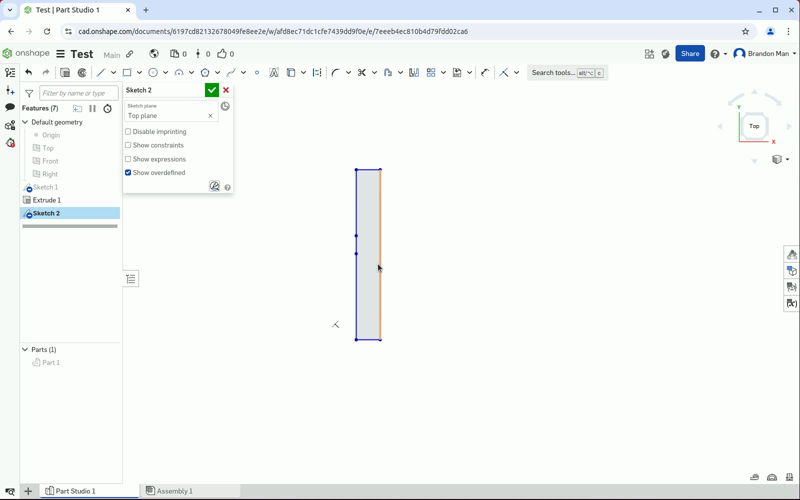
scroll(6)
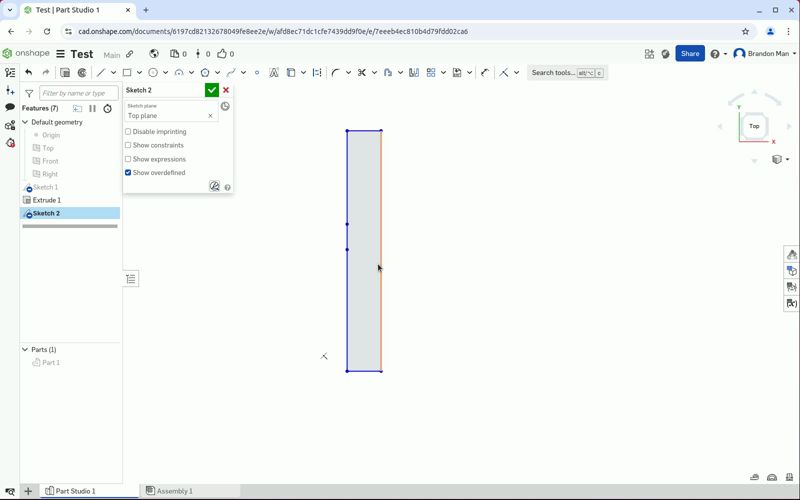
scroll(6)
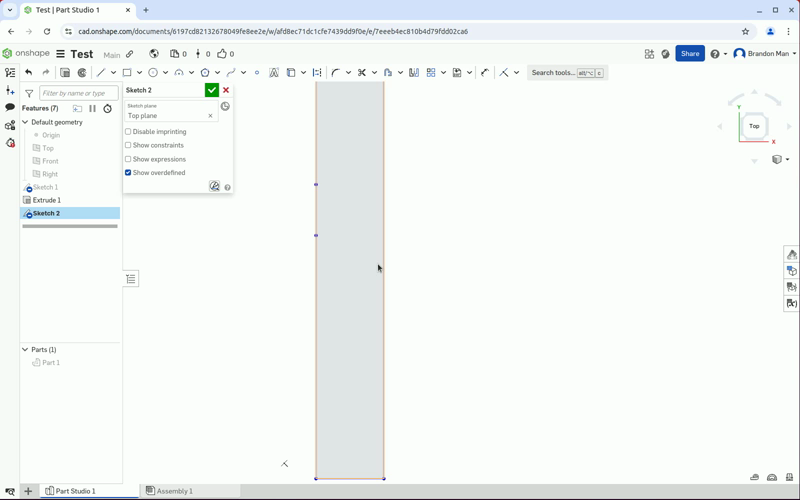
click(378, 263)
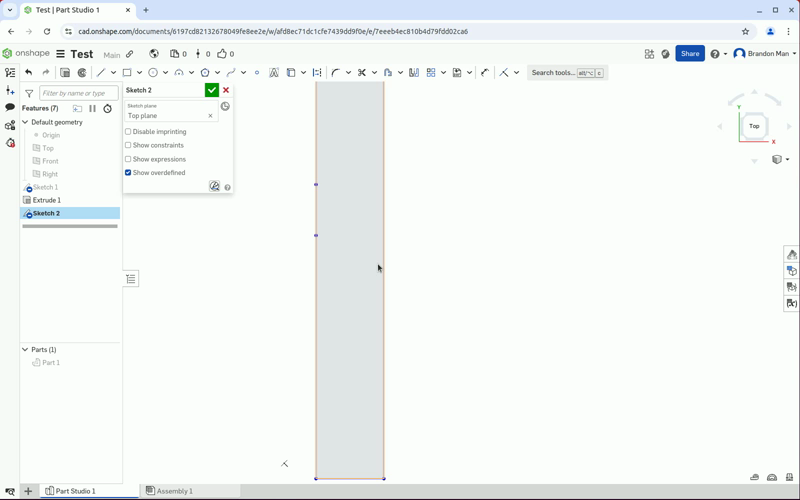
scroll(-6)
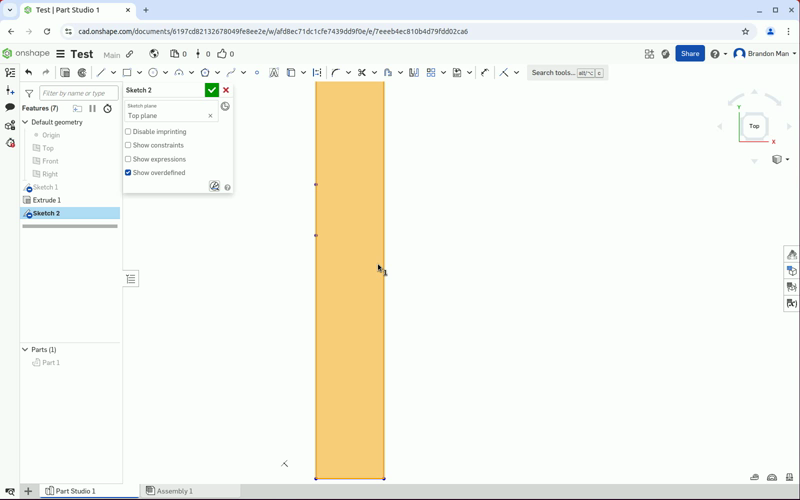
scroll(-6)
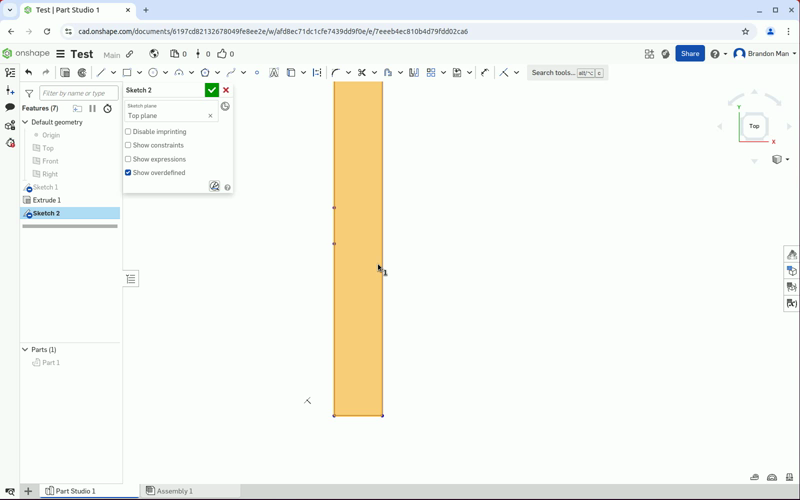
scroll(-6)
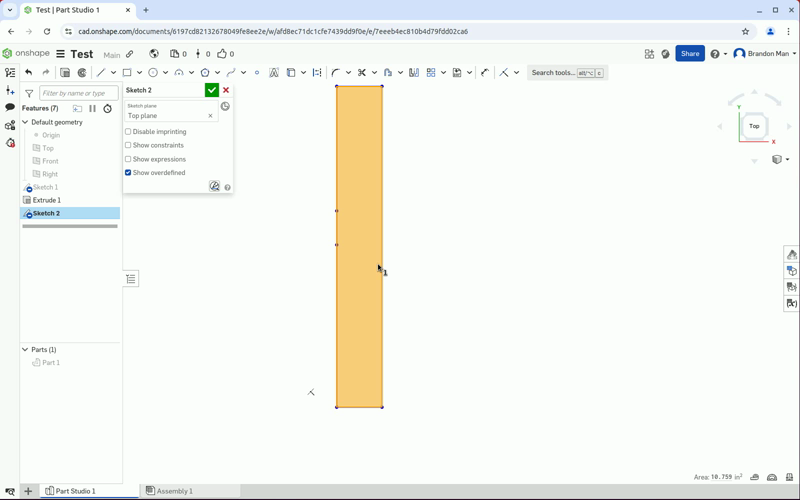
scroll(-6)
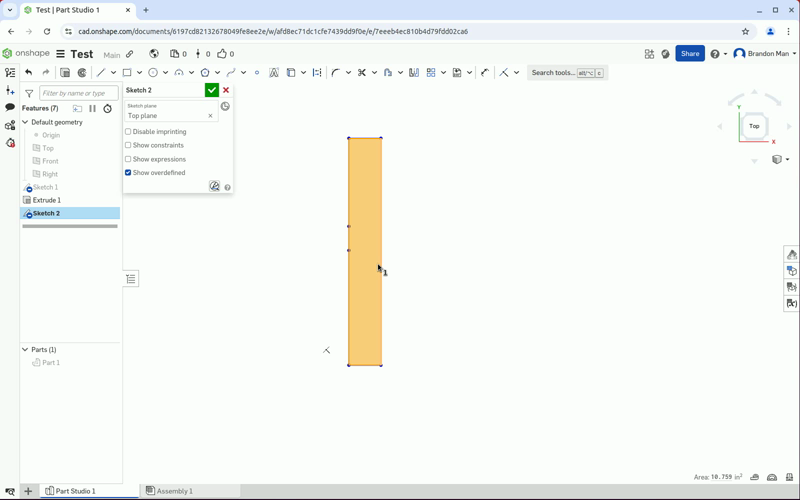
scroll(-6)
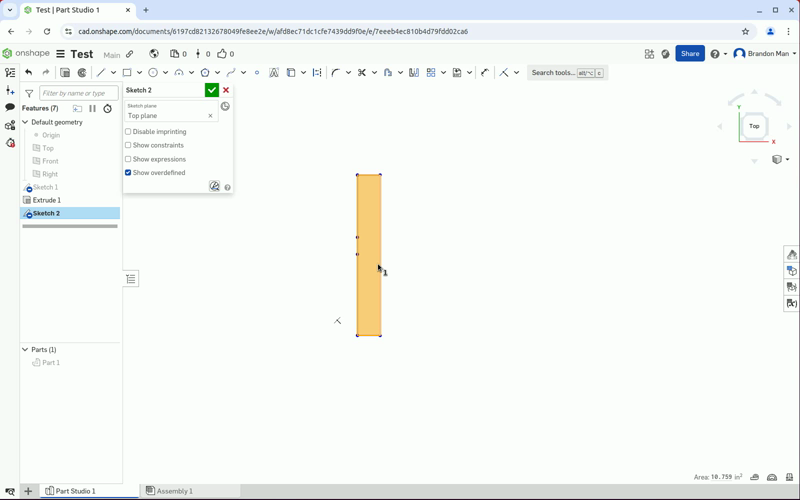
scroll(-6)
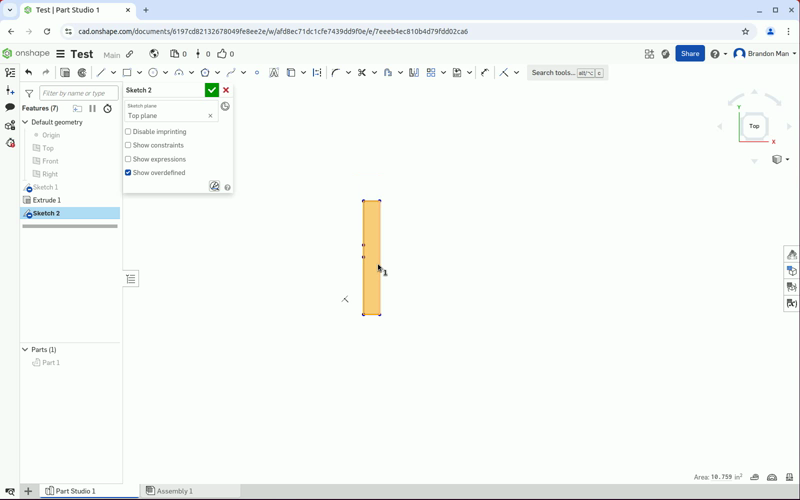
scroll(-6)
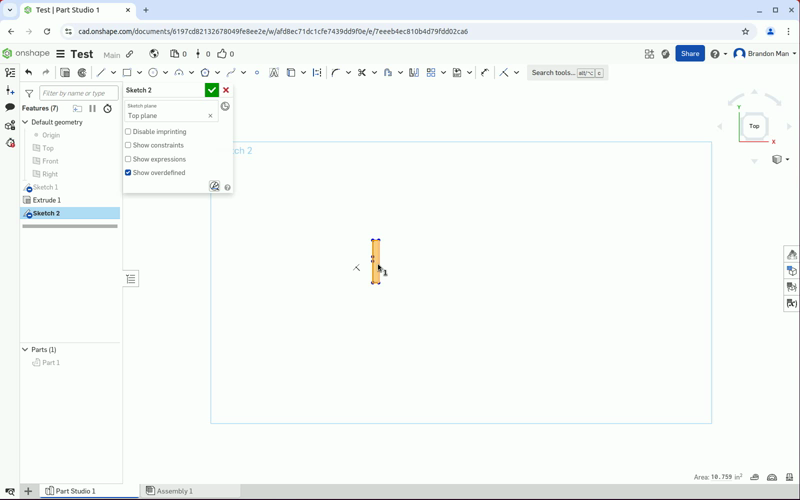
mouse_move(73, 352)
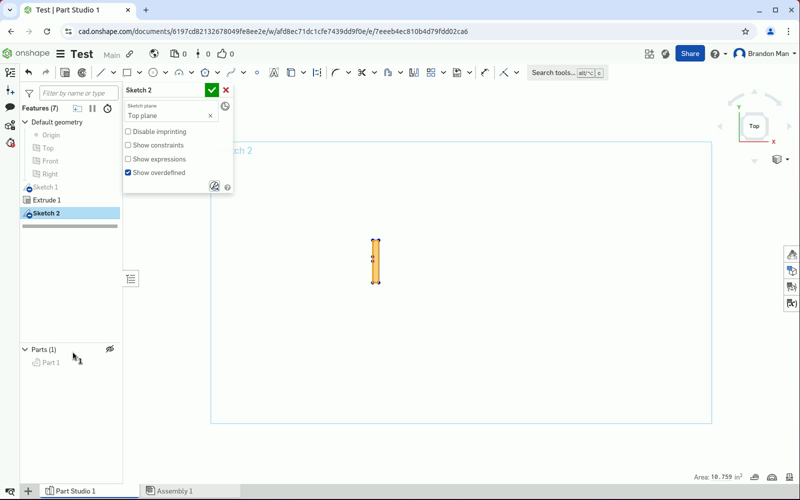
key(shift+y)
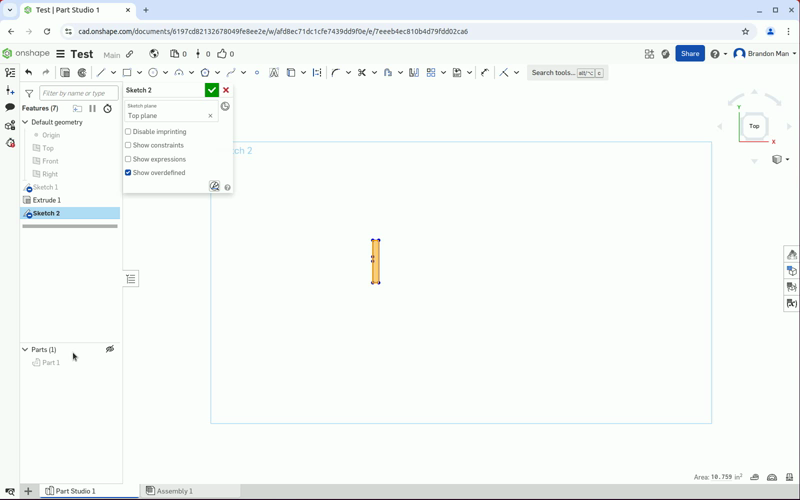
key(shift+e)
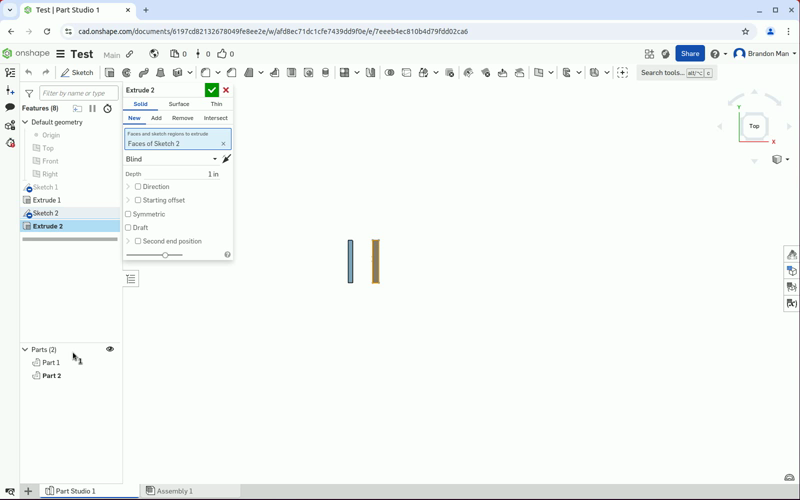
mouse_move(143, 106)
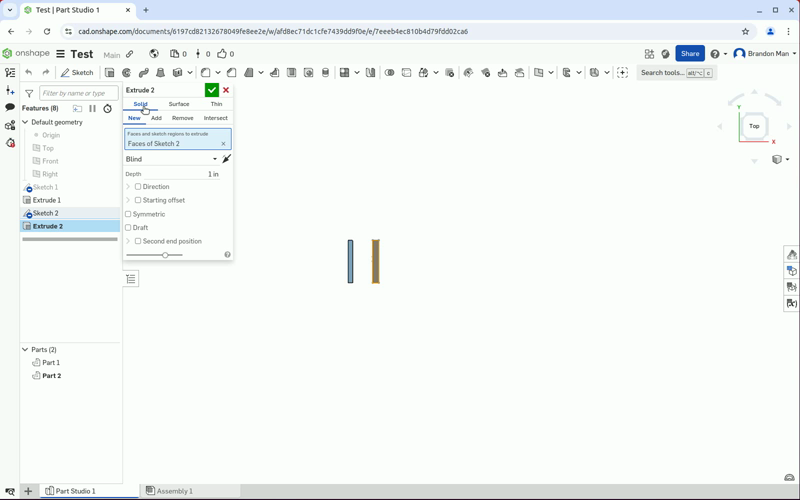
click(143, 106)
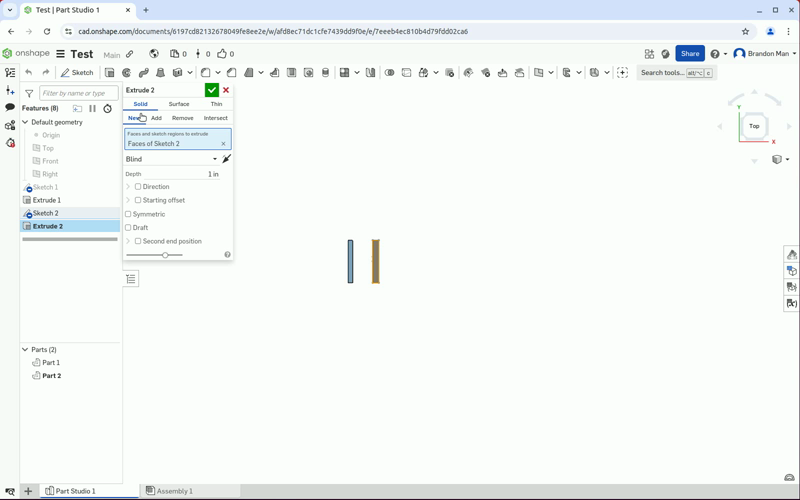
mouse_move(137, 120)
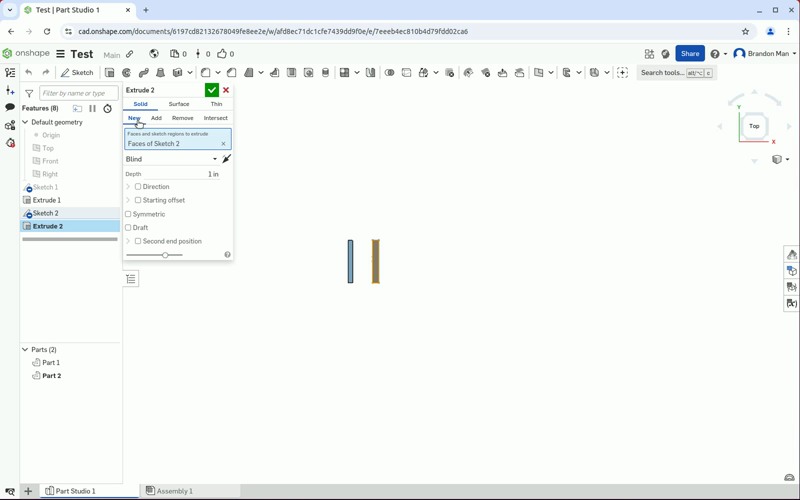
click(137, 120)
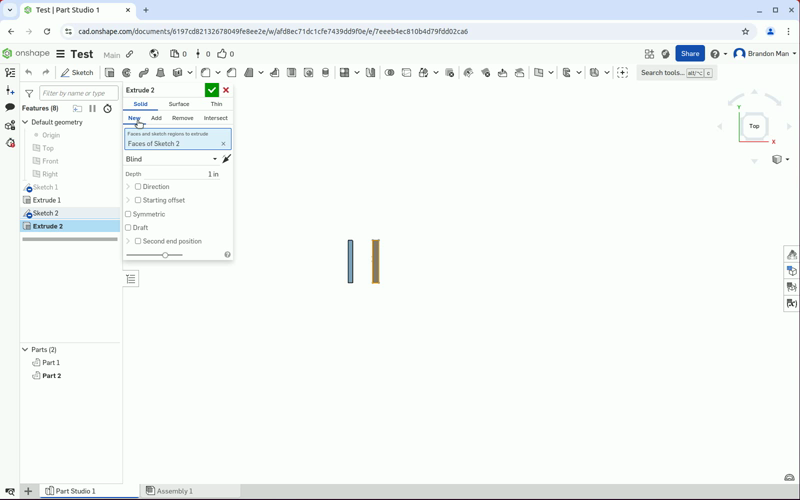
key(tab, 4)
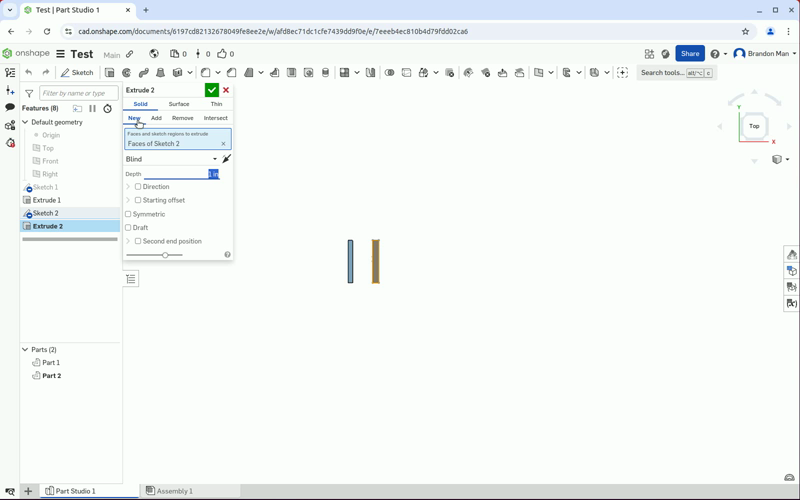
text(0.722)
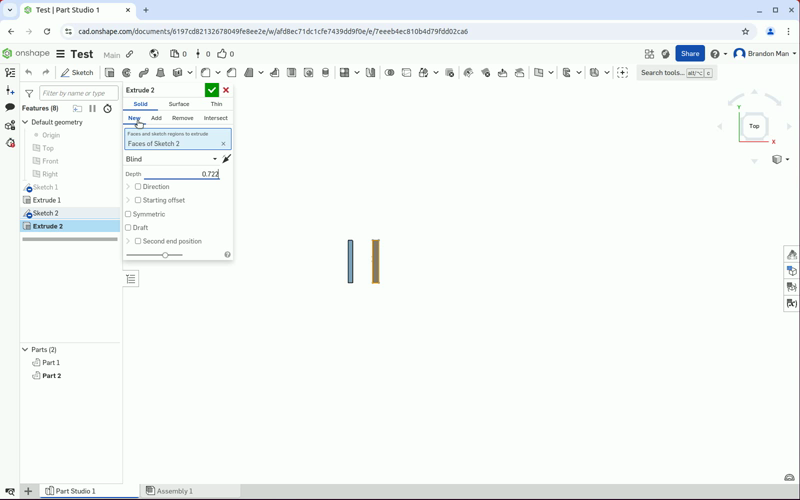
key(enter)
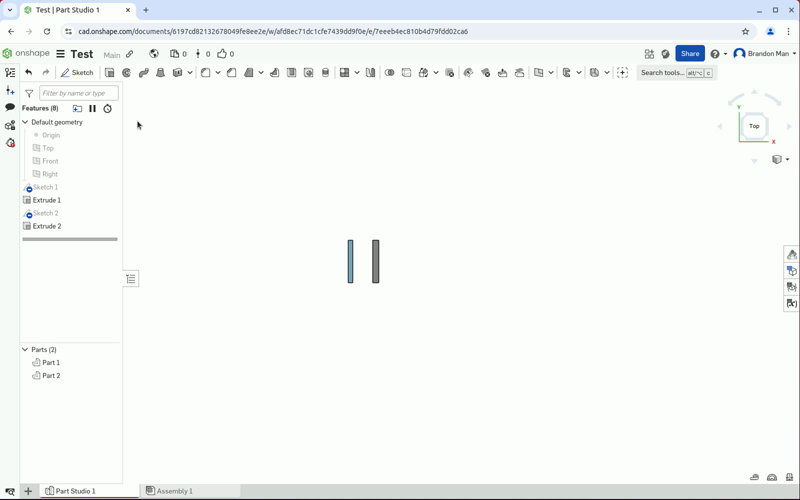
key(shift+h)
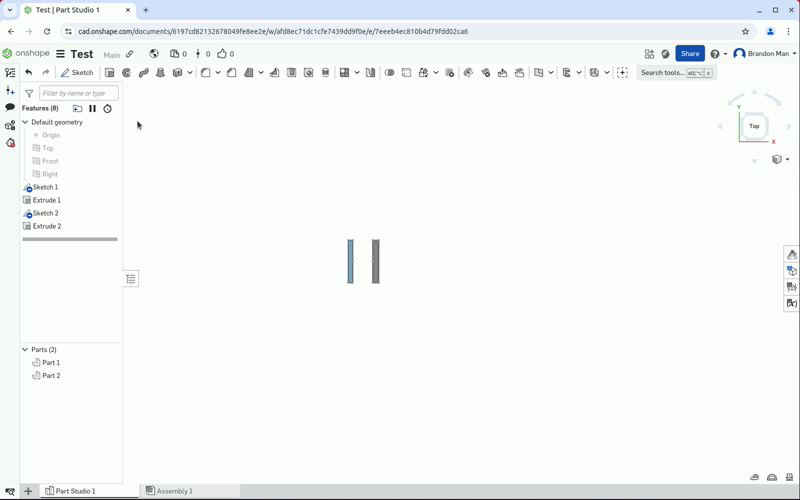
key(shift+h)
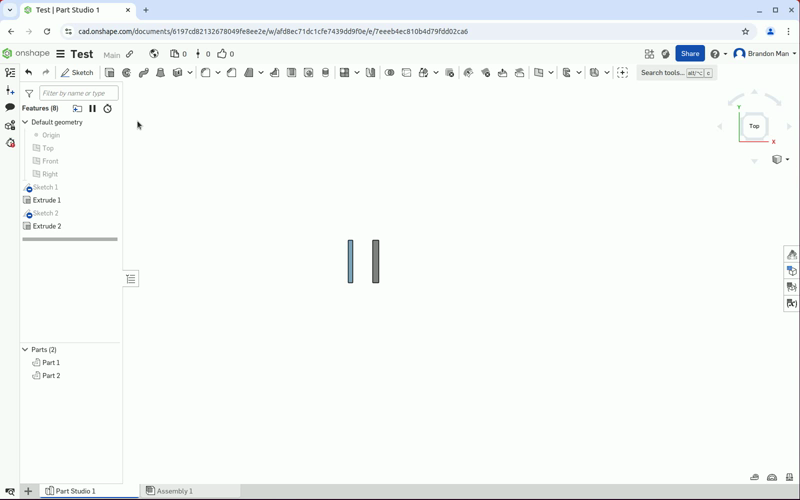
mouse_move(73, 189)
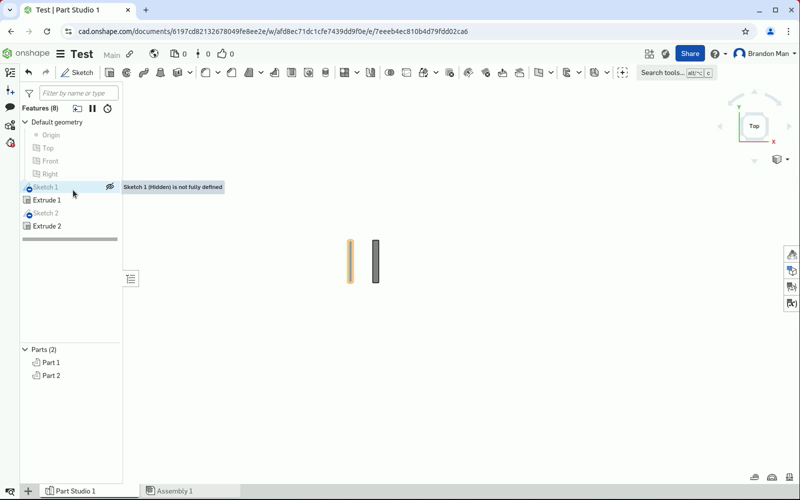
click(73, 189)
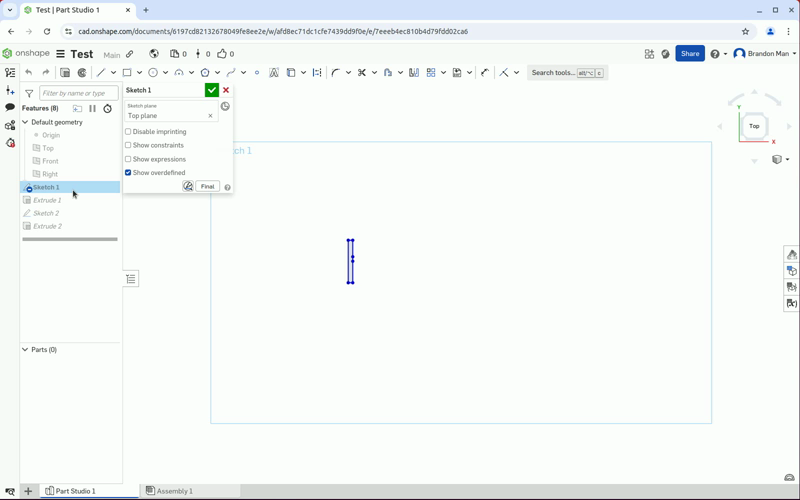
mouse_move(229, 92)
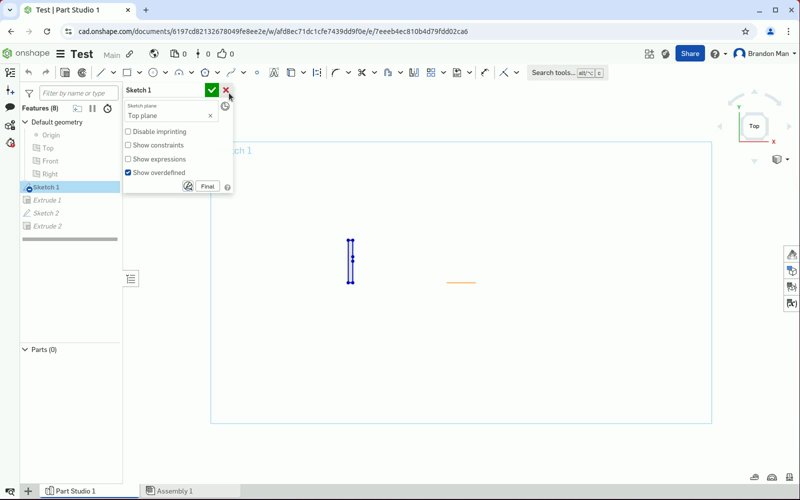
click(229, 92)
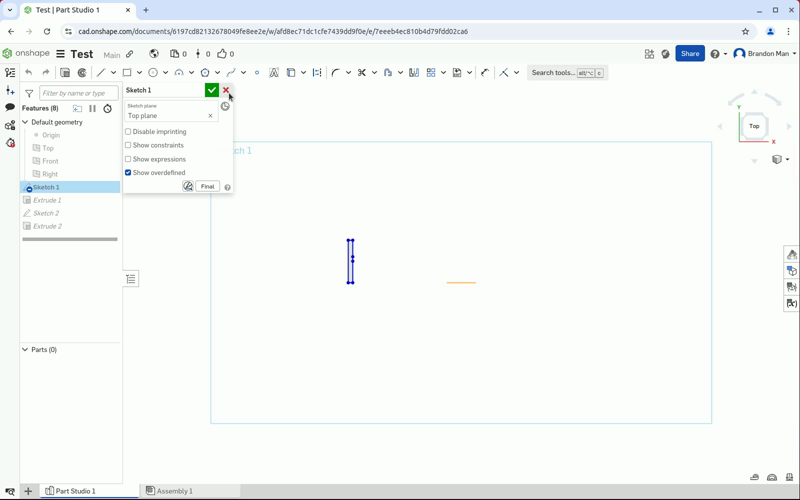
key(shift+s)
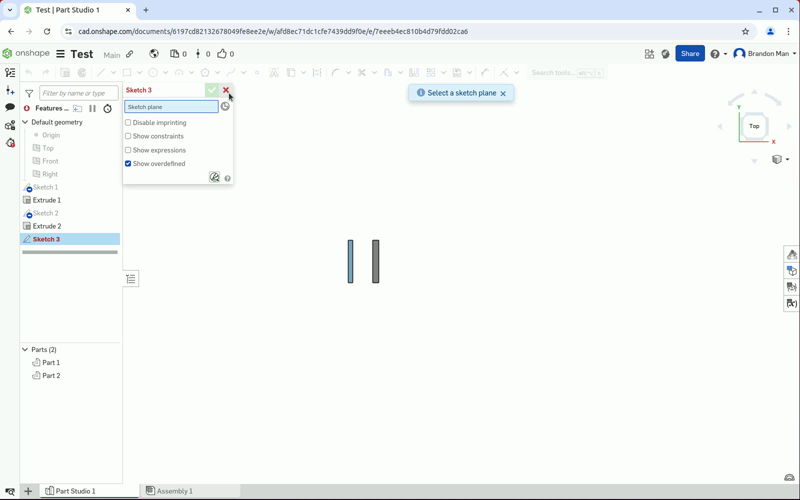
mouse_move(73, 150)
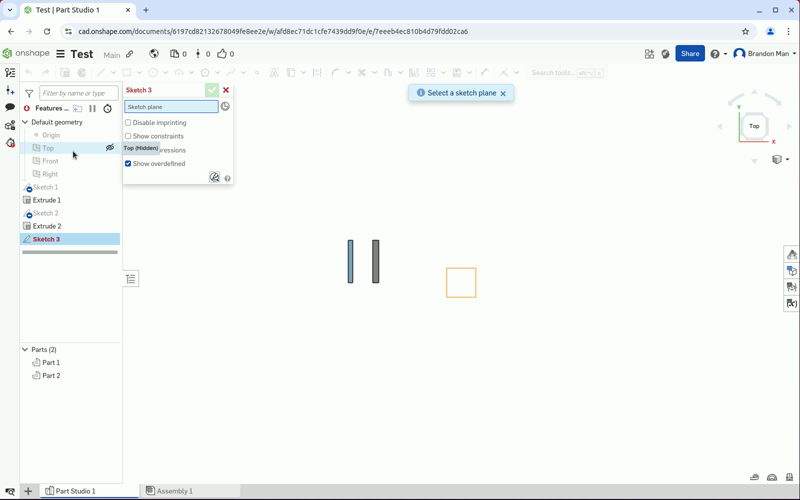
click(73, 150)
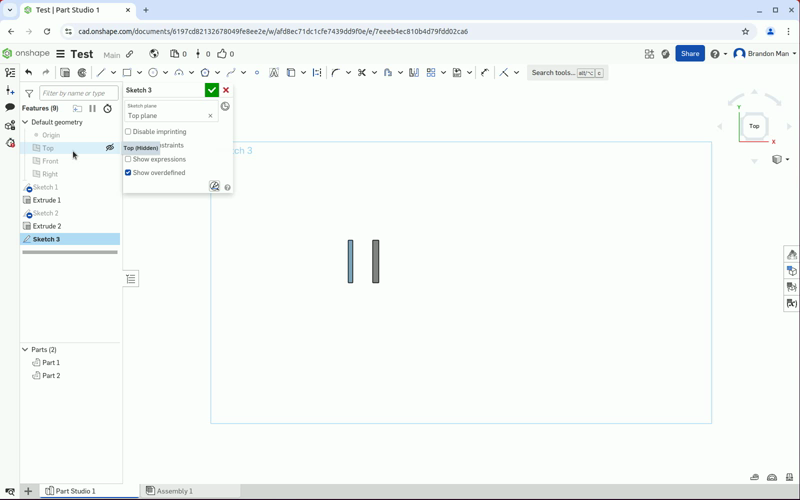
mouse_move(73, 352)
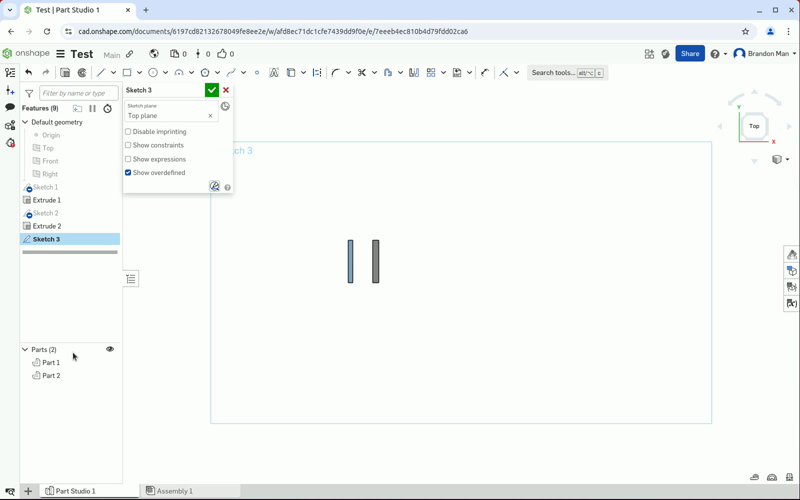
key(y)
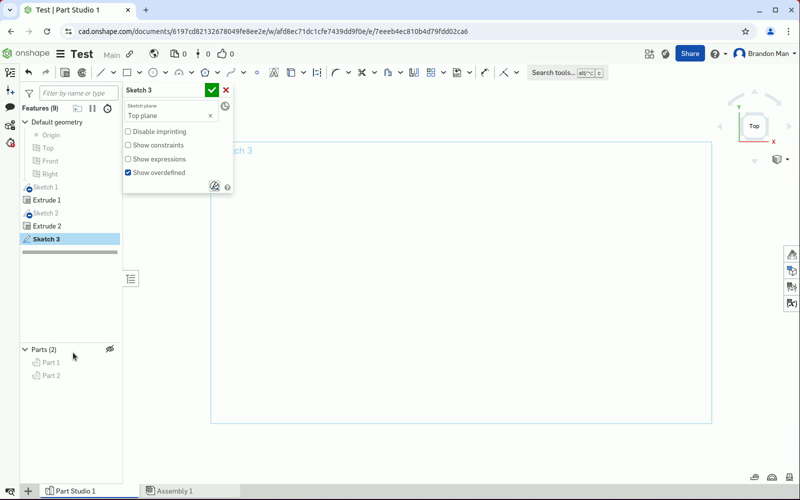
key(l)
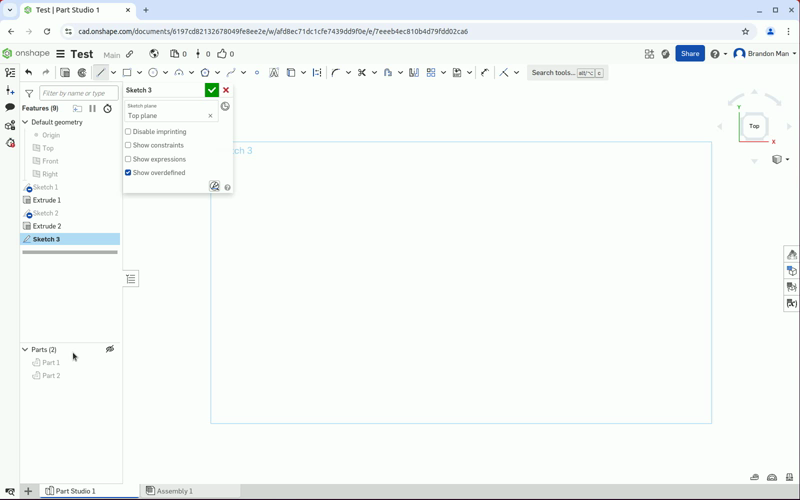
key_down(shift)
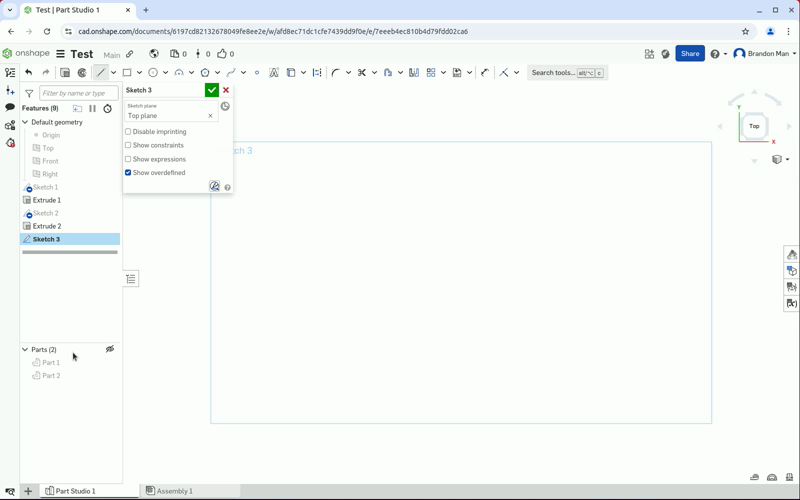
mouse_move(352, 261)
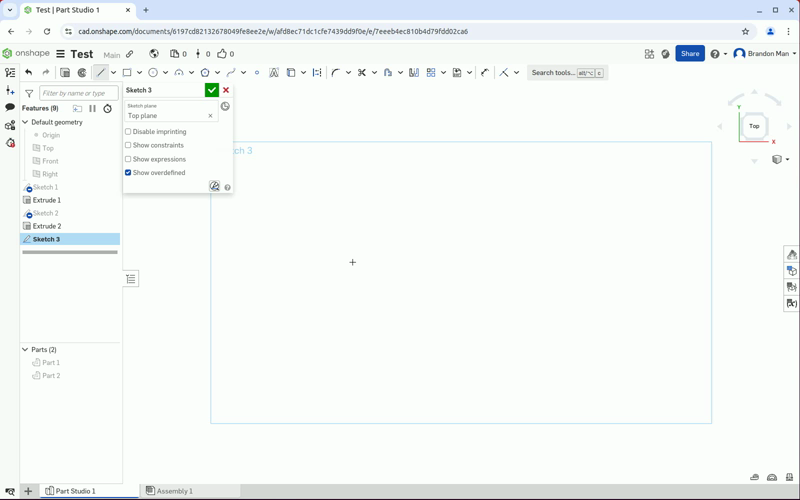
click(352, 261)
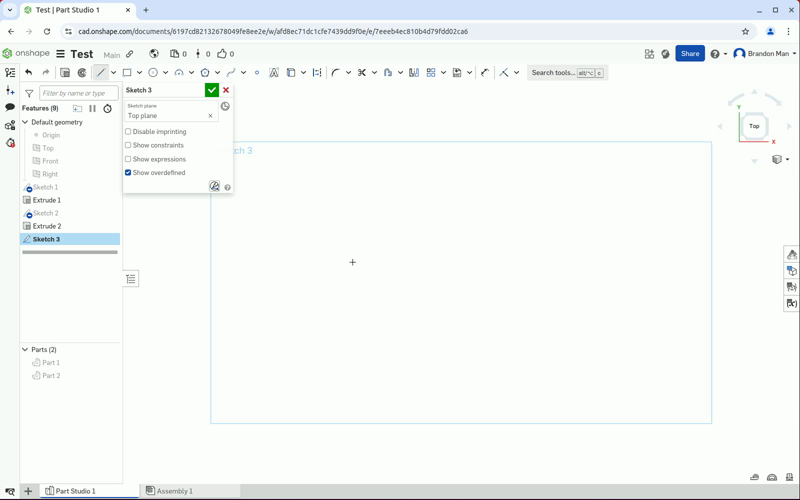
key_up(shift)
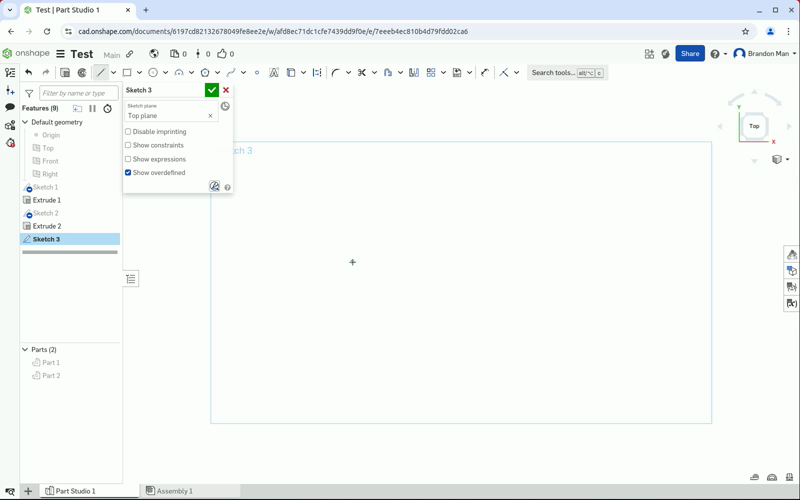
key_down(shift)
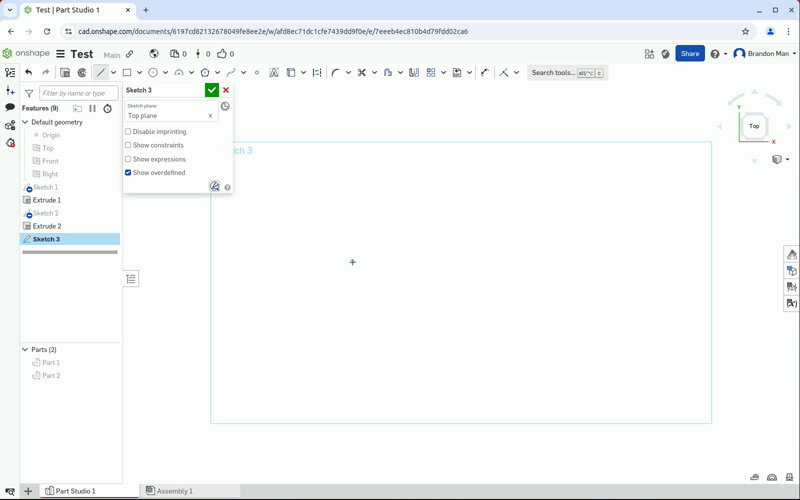
mouse_move(382, 261)
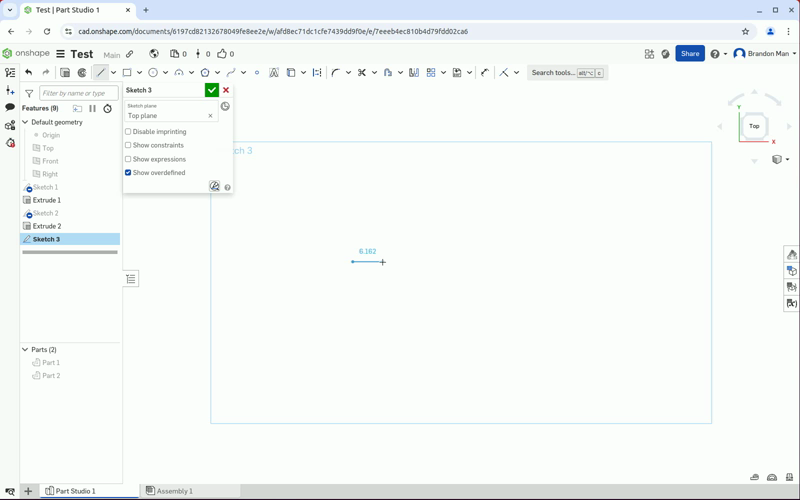
mouse_move(373, 261)
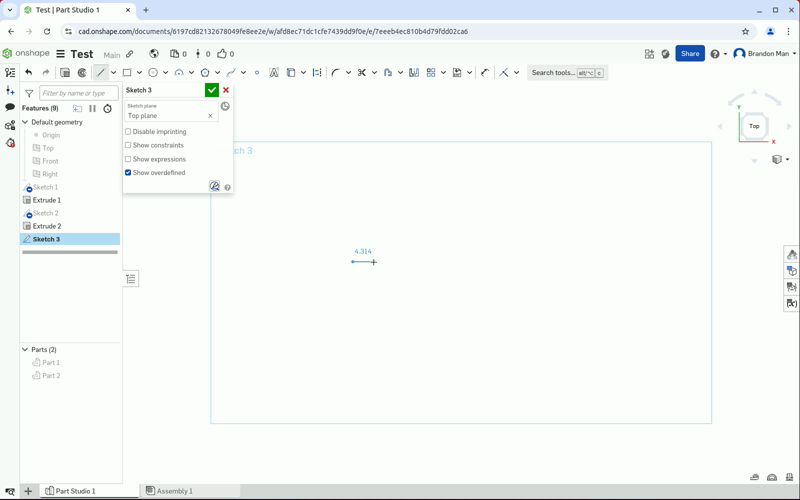
click(373, 261)
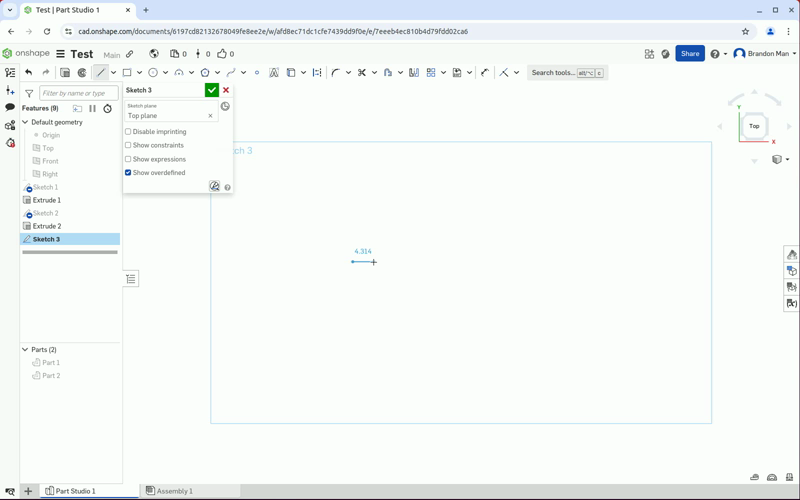
key_up(shift)
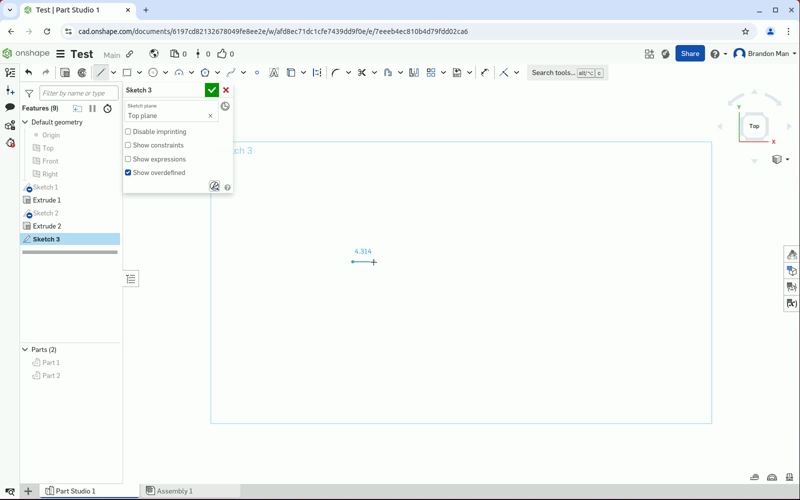
key_down(shift)
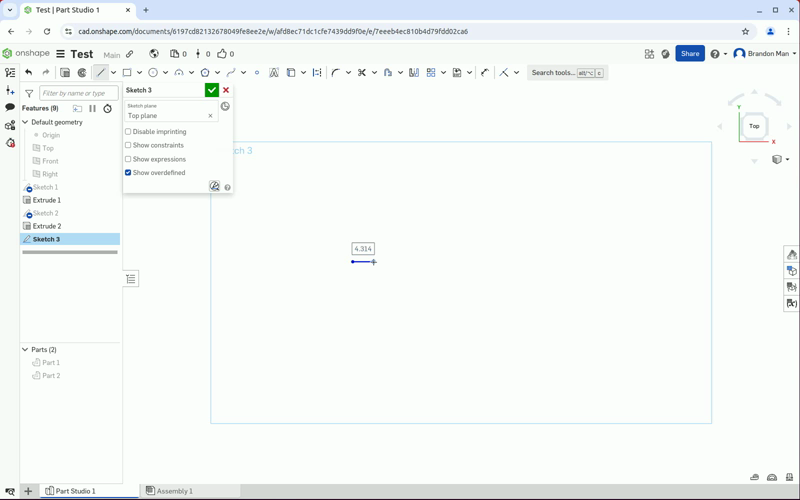
mouse_move(403, 261)
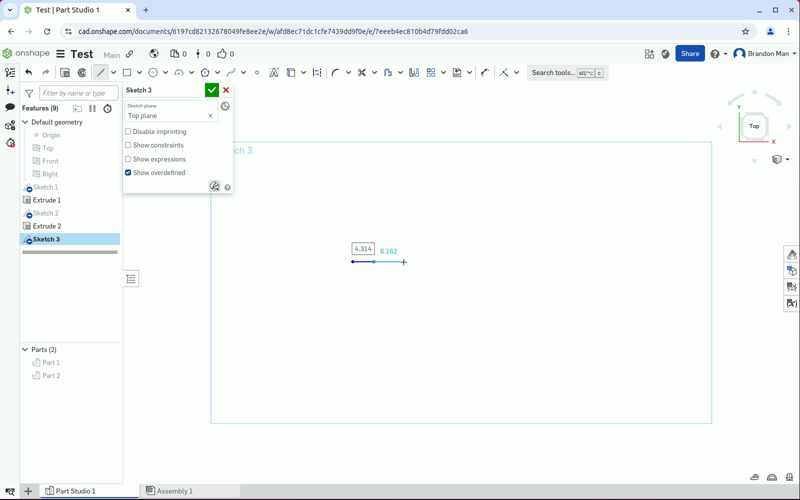
mouse_move(373, 256)
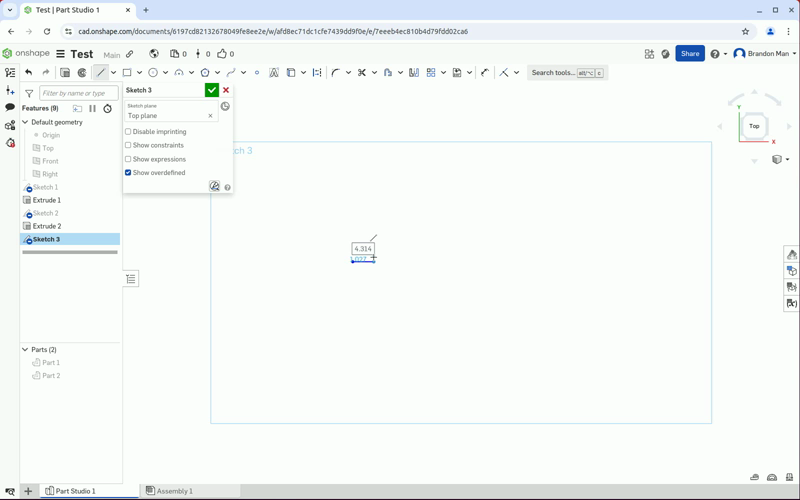
scroll(6)
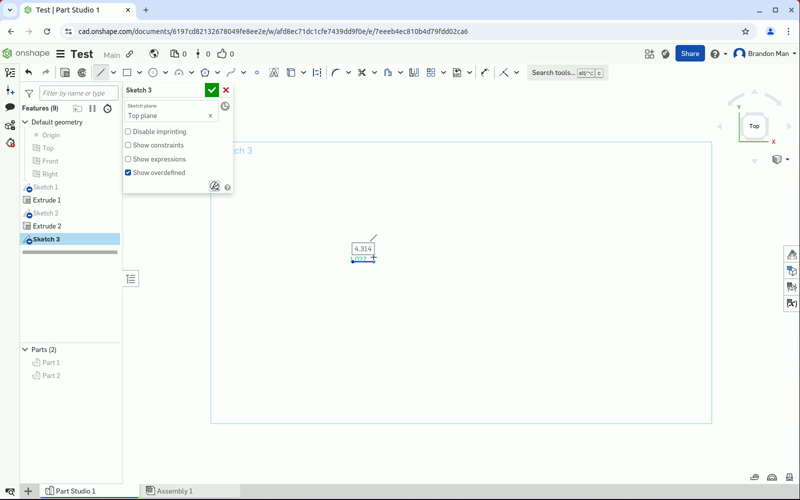
scroll(6)
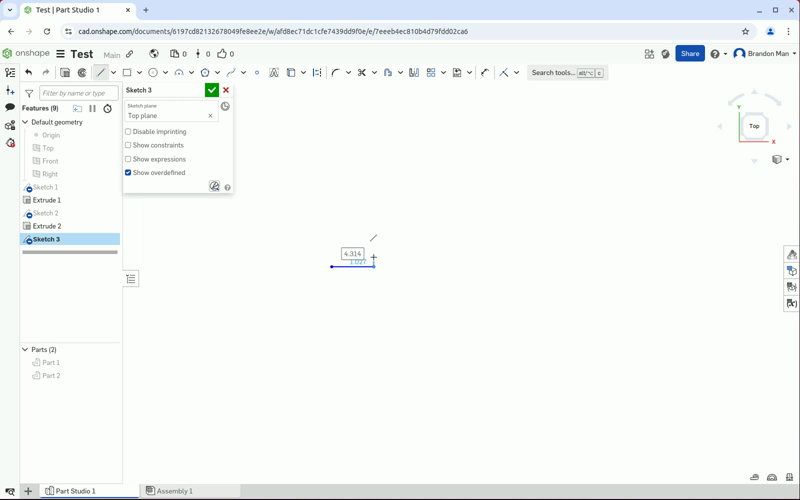
scroll(6)
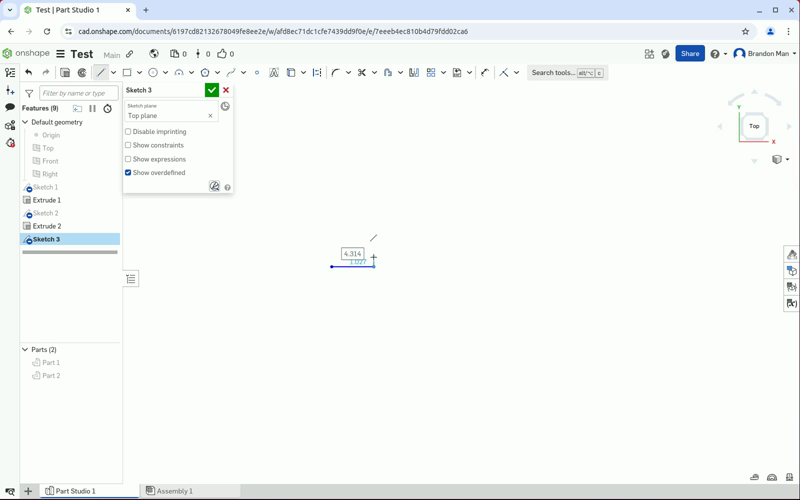
scroll(6)
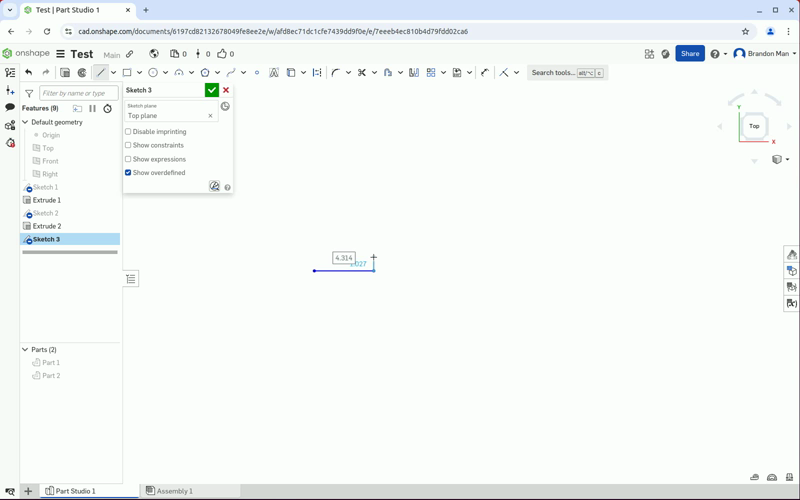
scroll(6)
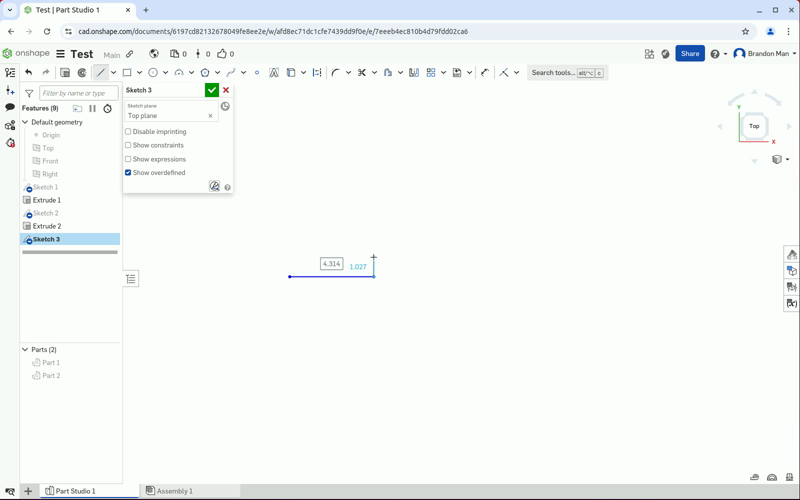
scroll(6)
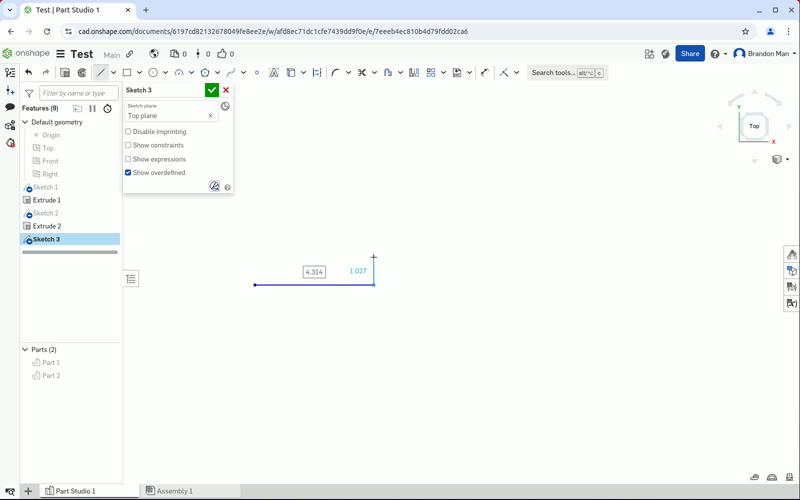
scroll(6)
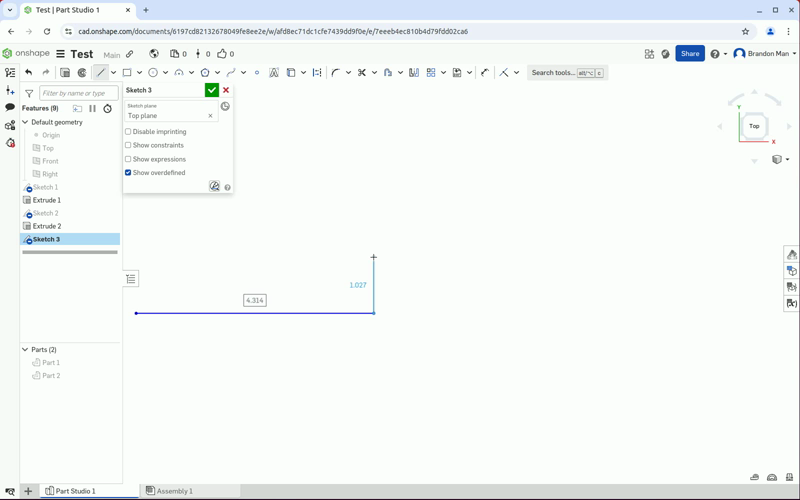
click(373, 256)
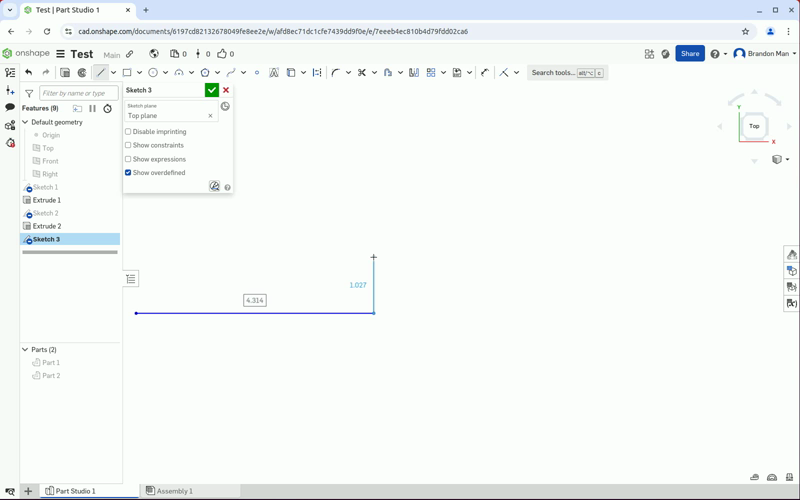
scroll(-6)
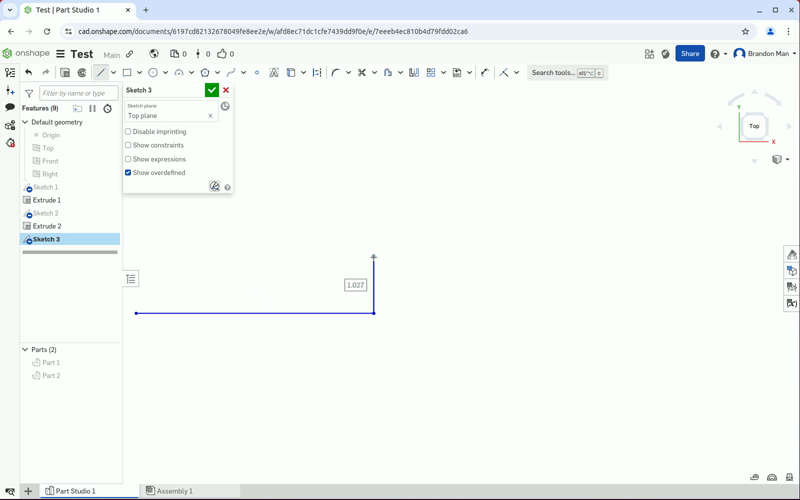
scroll(-6)
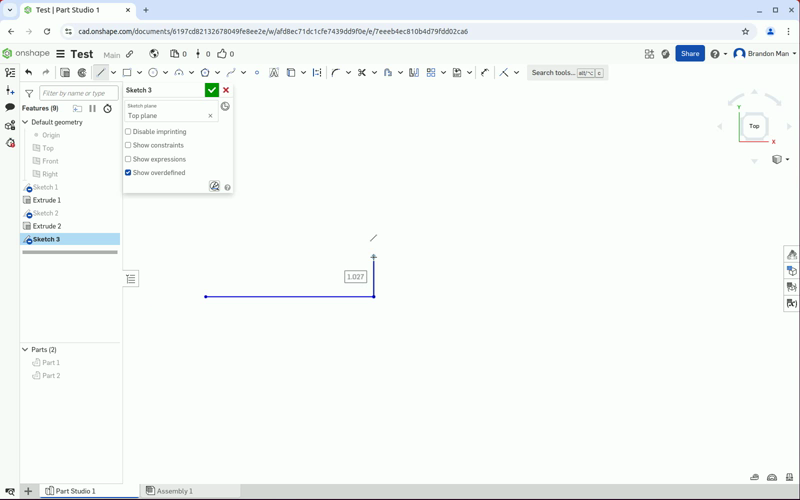
scroll(-6)
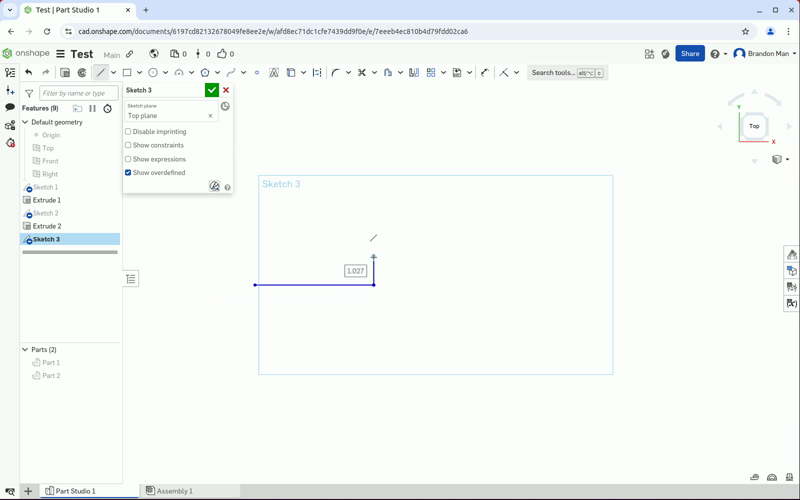
scroll(-6)
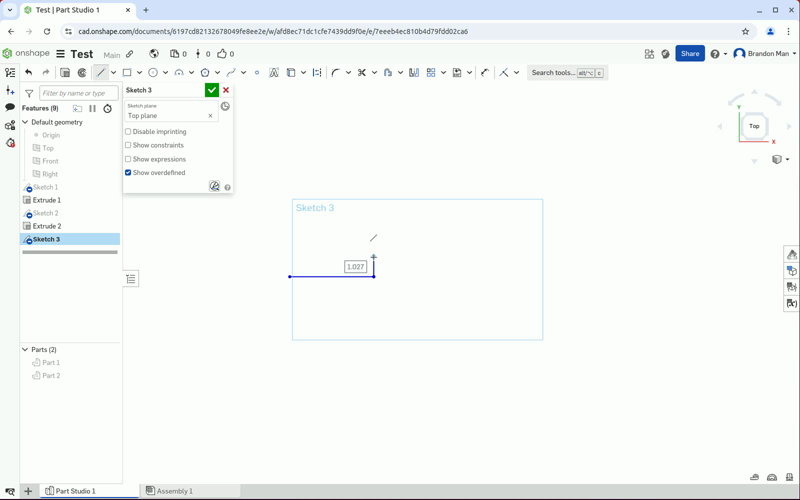
scroll(-6)
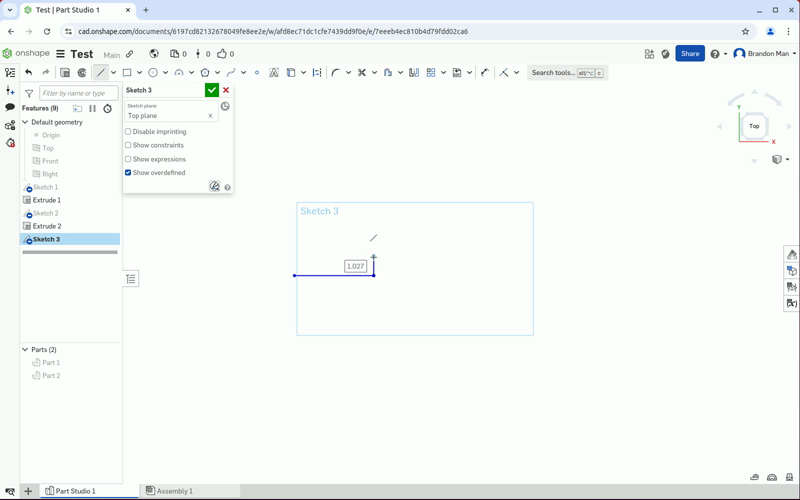
scroll(-6)
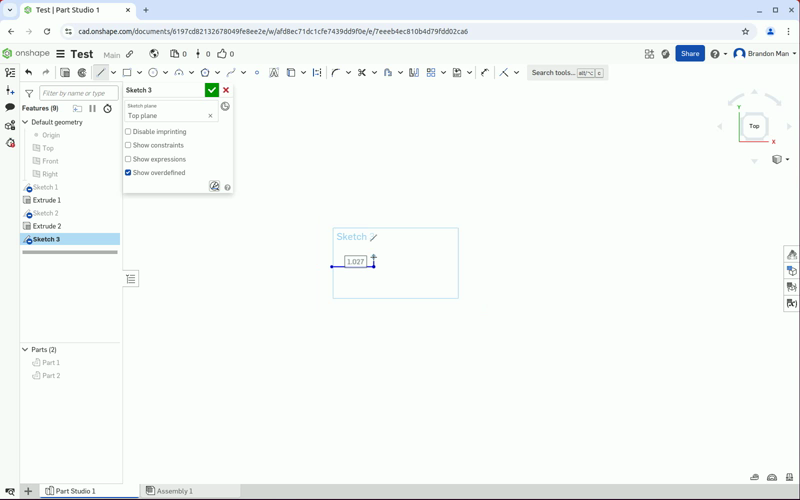
scroll(-6)
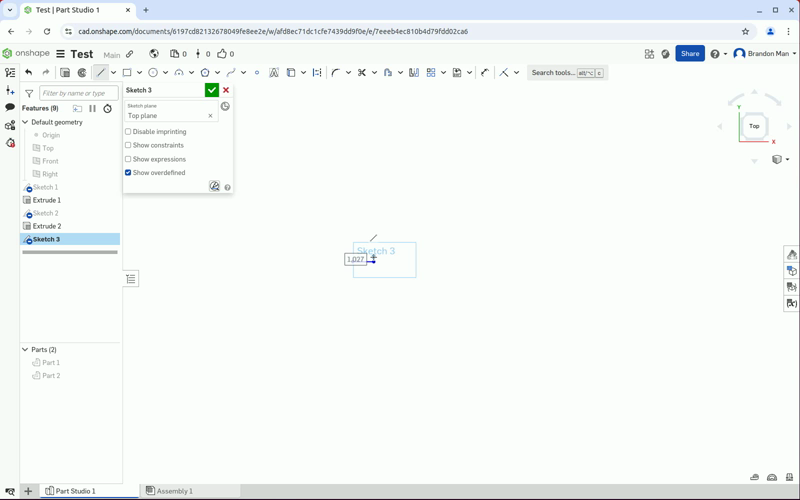
key_up(shift)
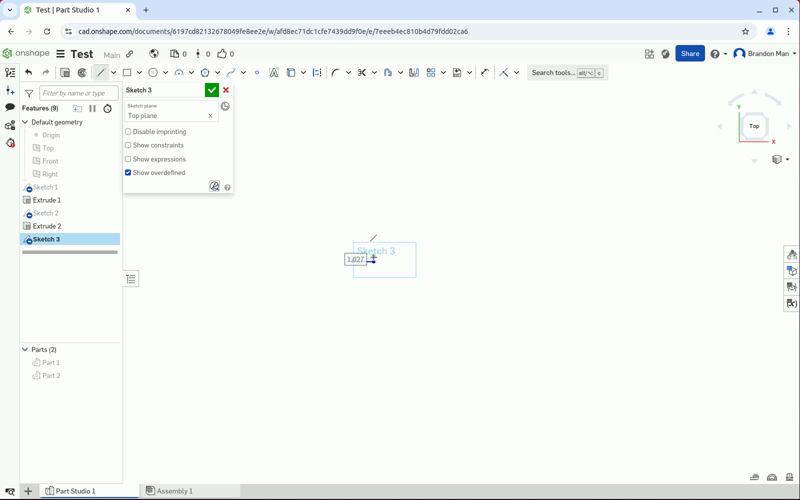
key_down(shift)
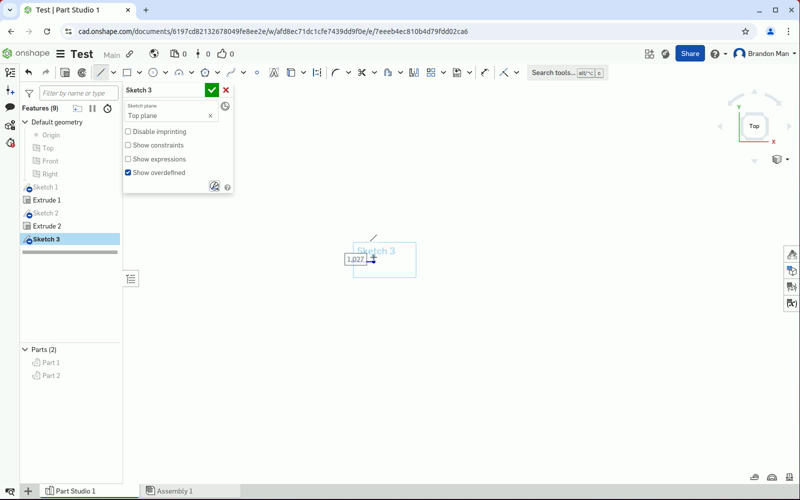
mouse_move(403, 256)
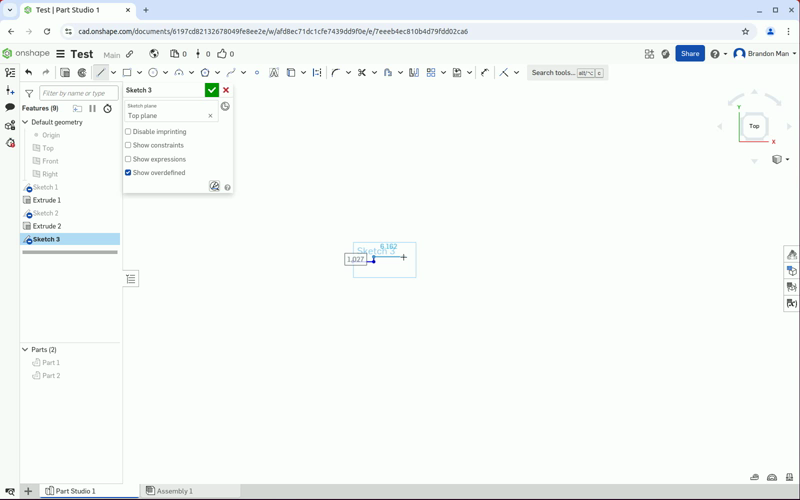
mouse_move(352, 256)
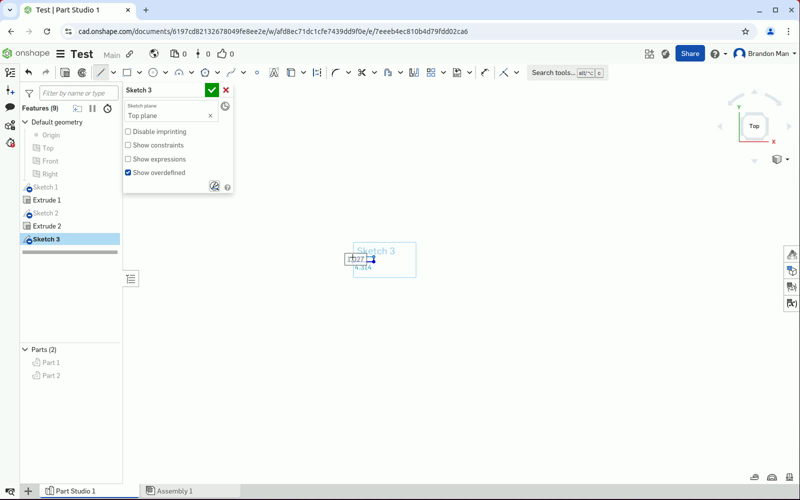
click(352, 256)
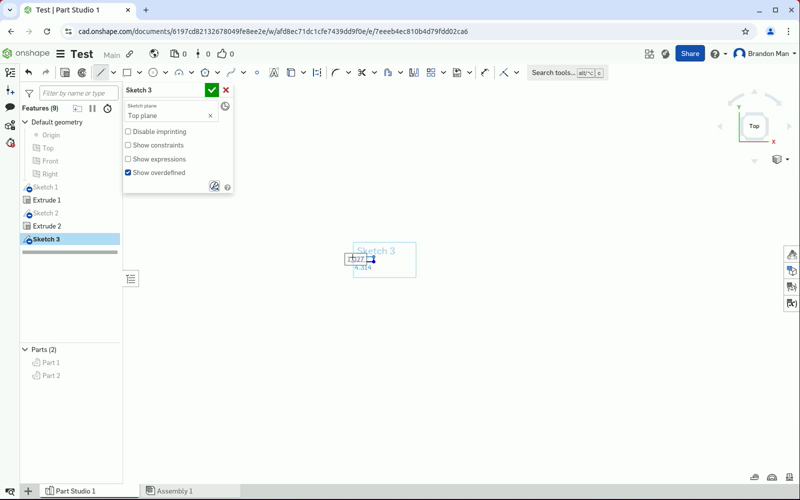
key_up(shift)
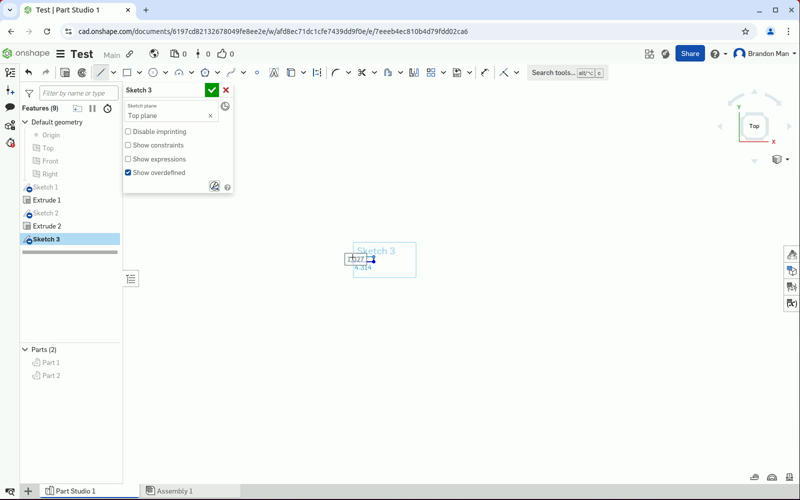
mouse_move(382, 256)
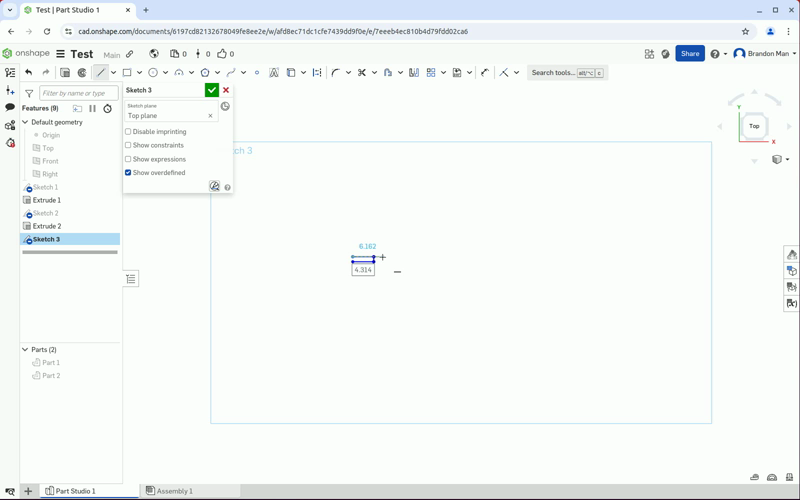
key_down(shift)
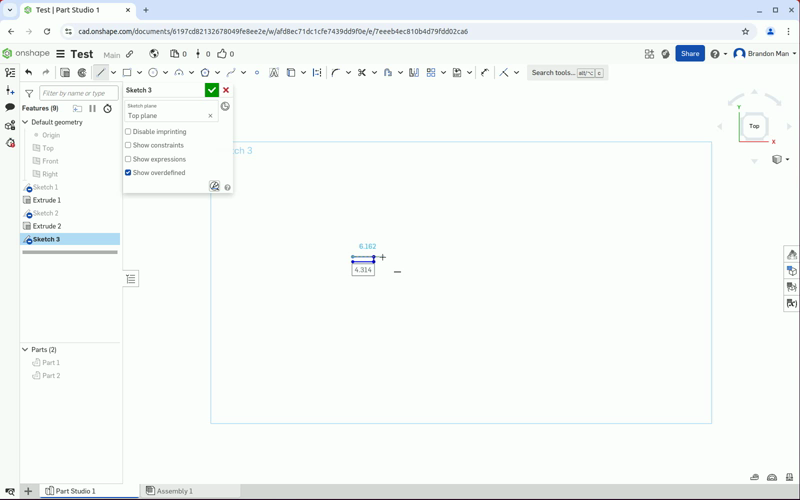
mouse_move(352, 261)
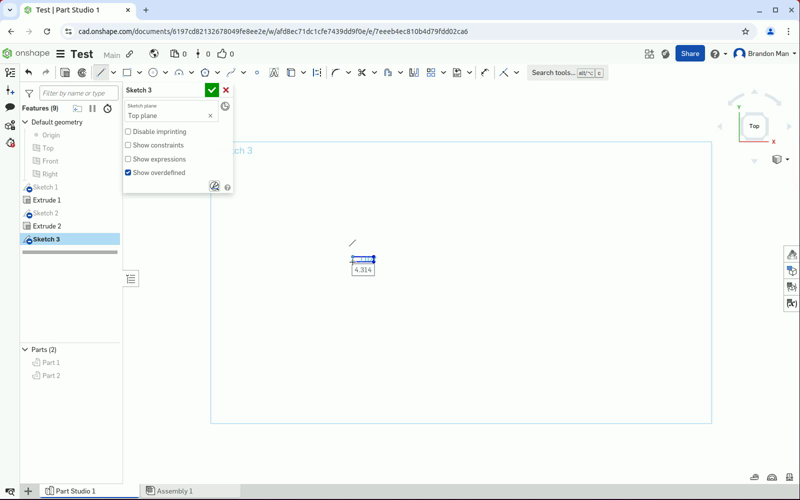
scroll(6)
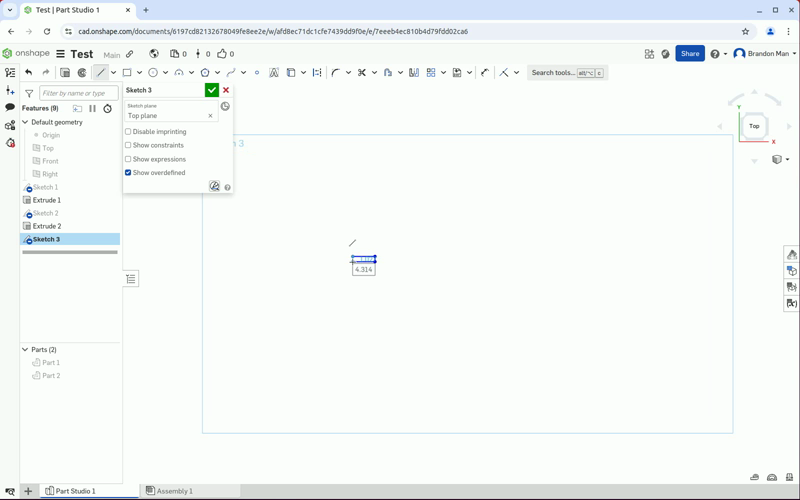
scroll(6)
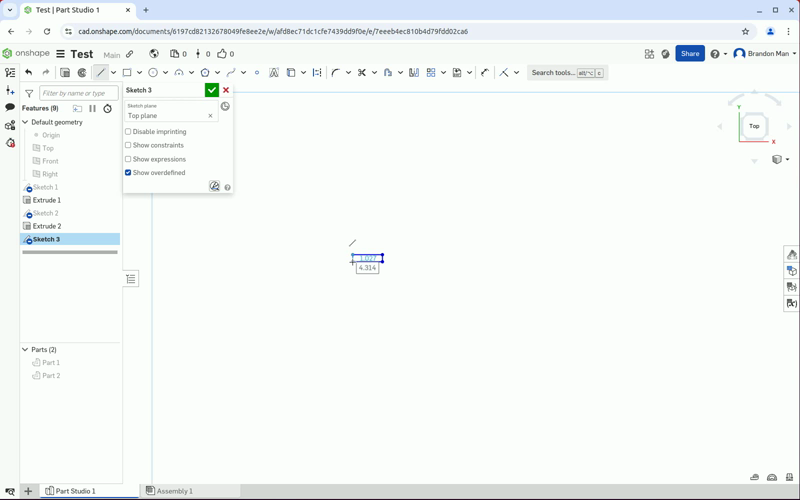
scroll(6)
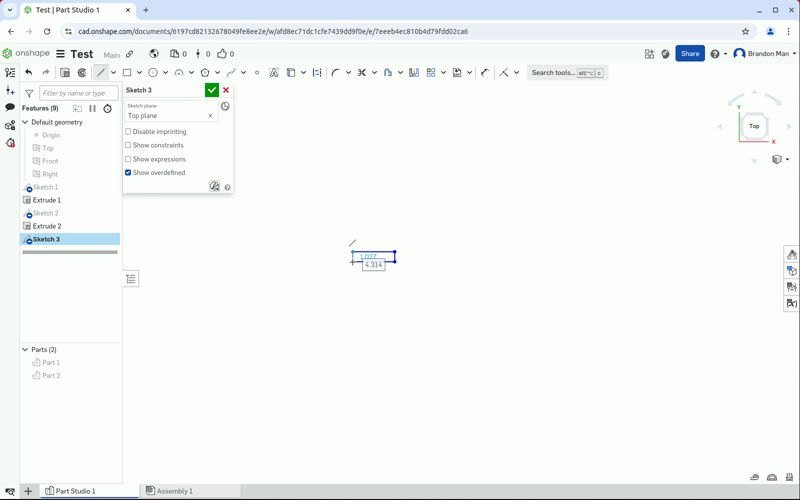
scroll(6)
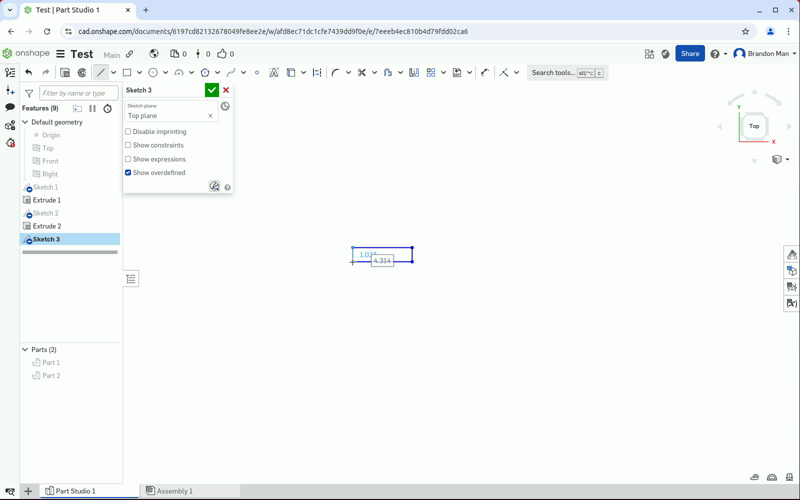
scroll(6)
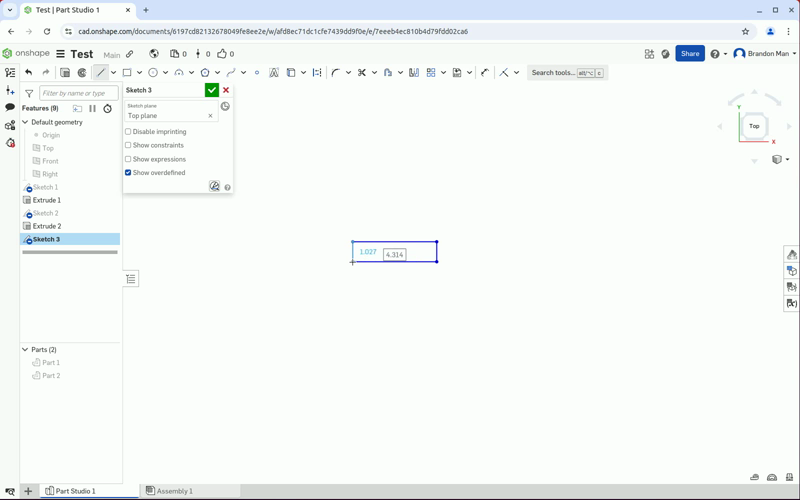
scroll(6)
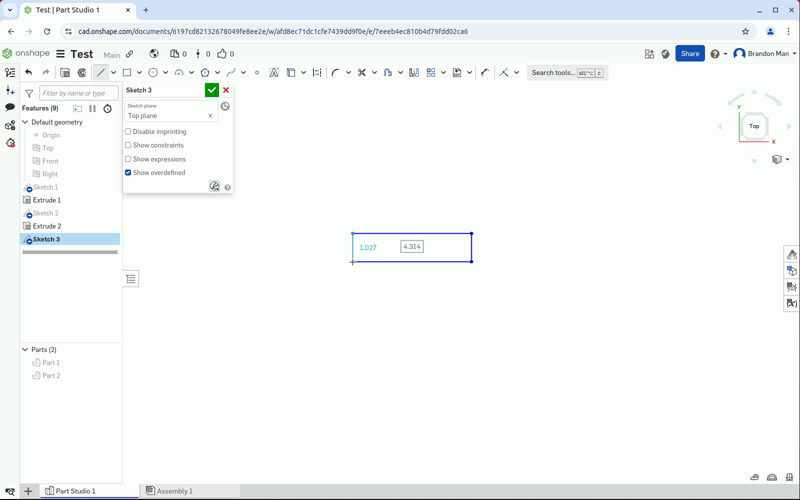
scroll(6)
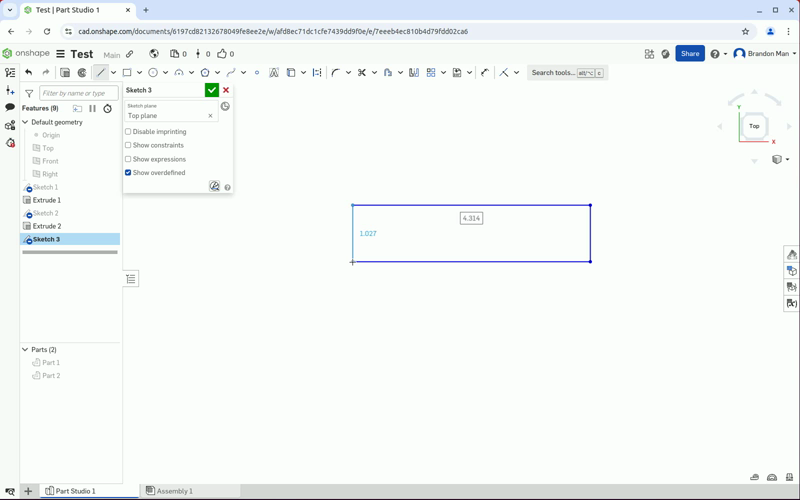
key_up(shift)
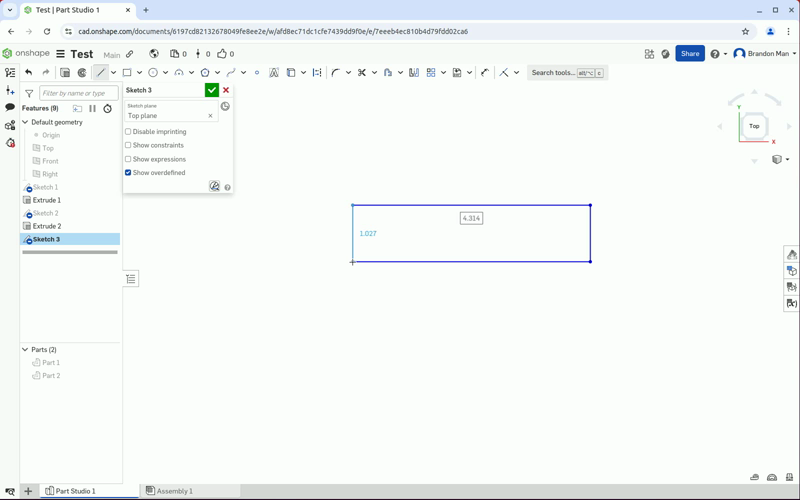
click(352, 261)
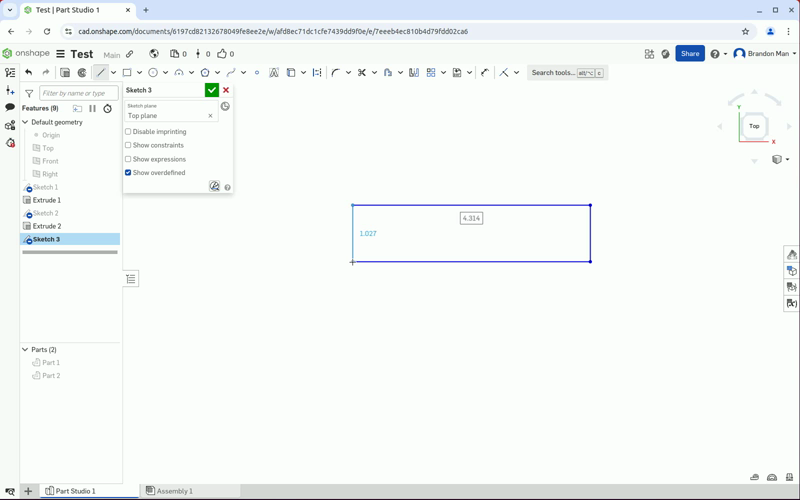
scroll(-6)
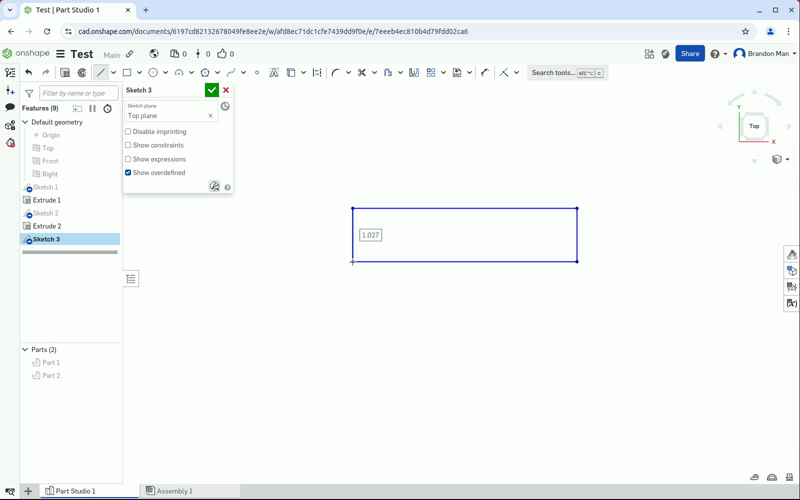
scroll(-6)
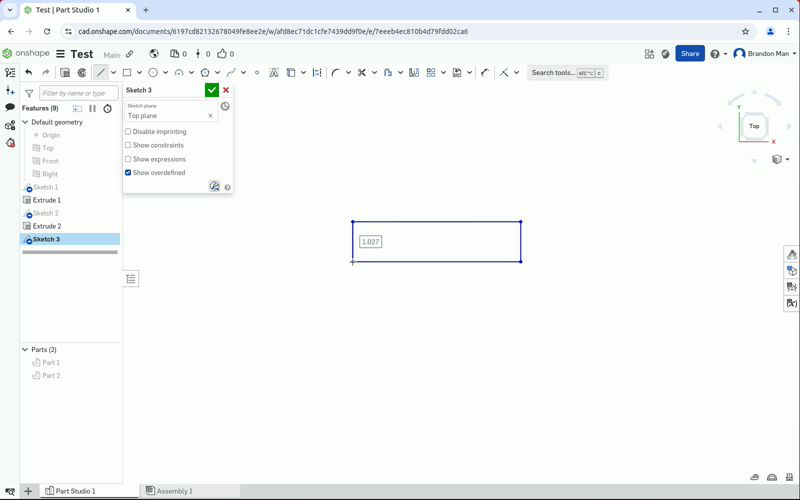
scroll(-6)
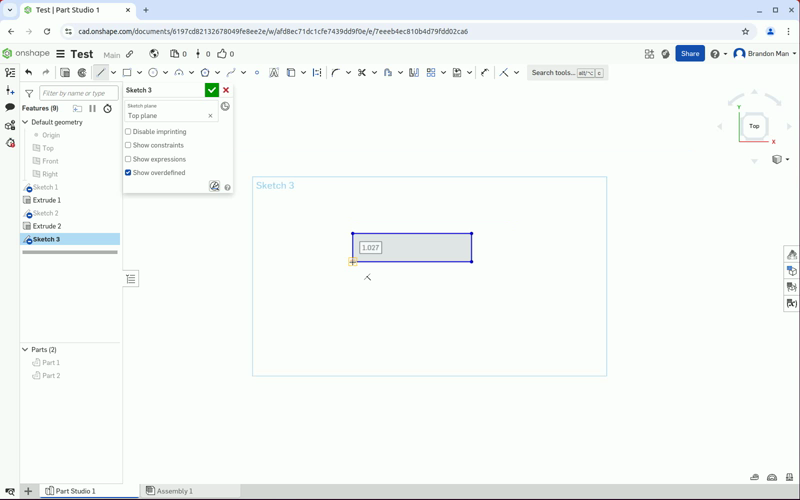
scroll(-6)
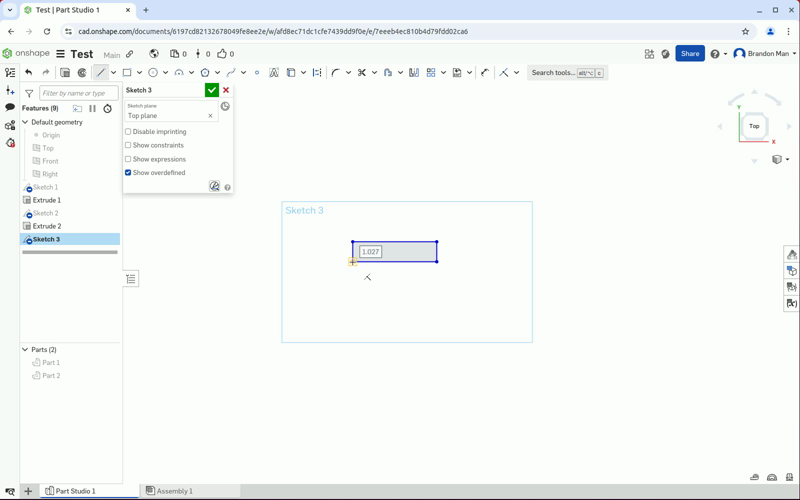
scroll(-6)
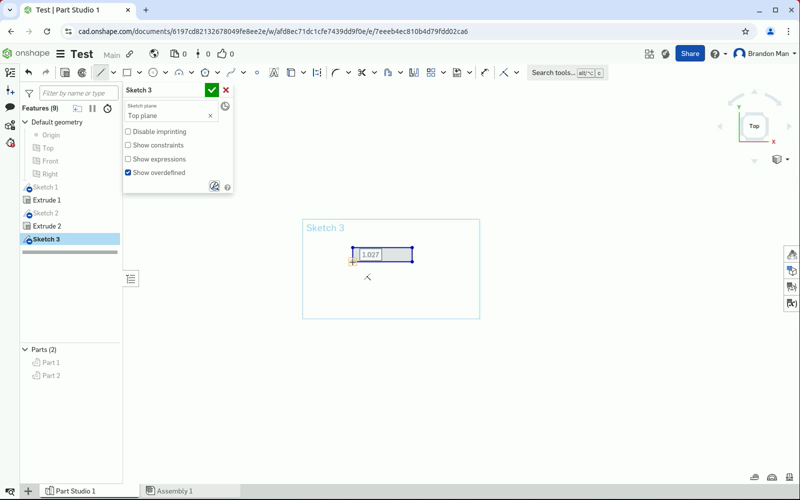
scroll(-6)
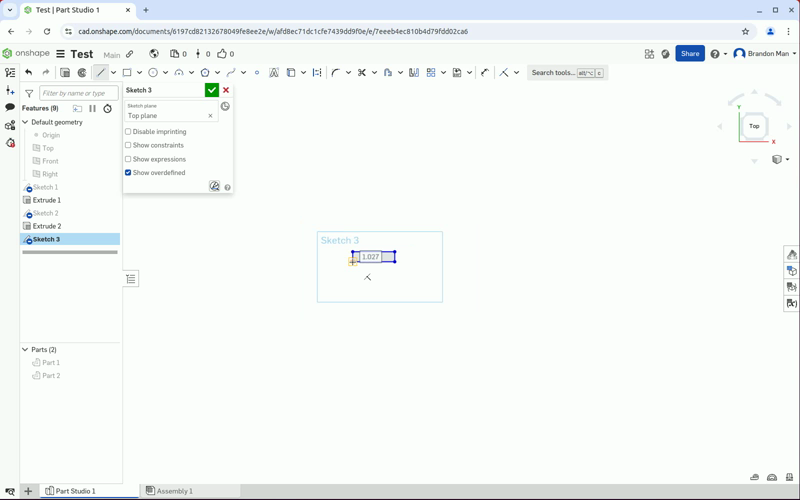
scroll(-6)
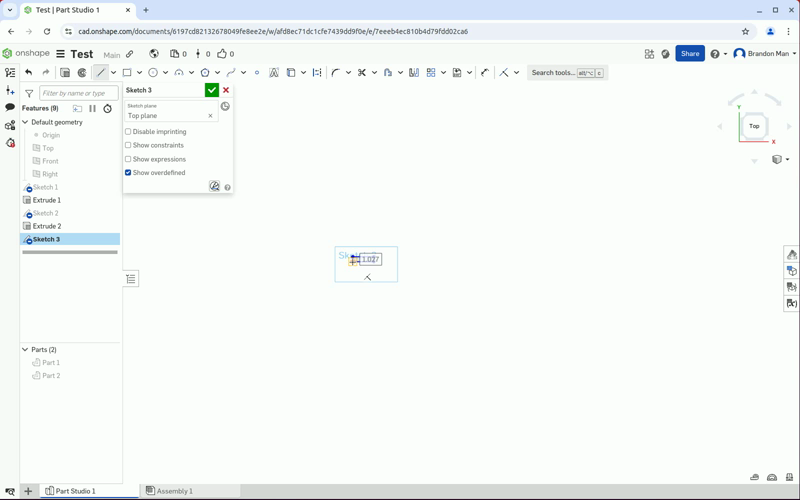
key(esc)
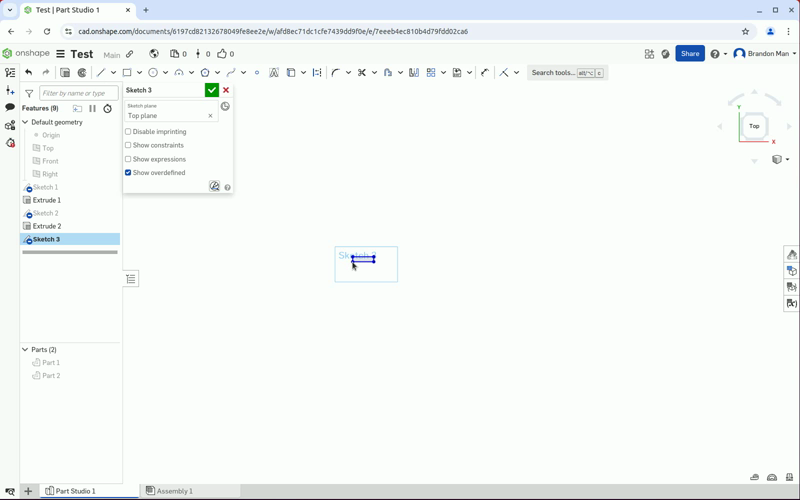
mouse_move(355, 257)
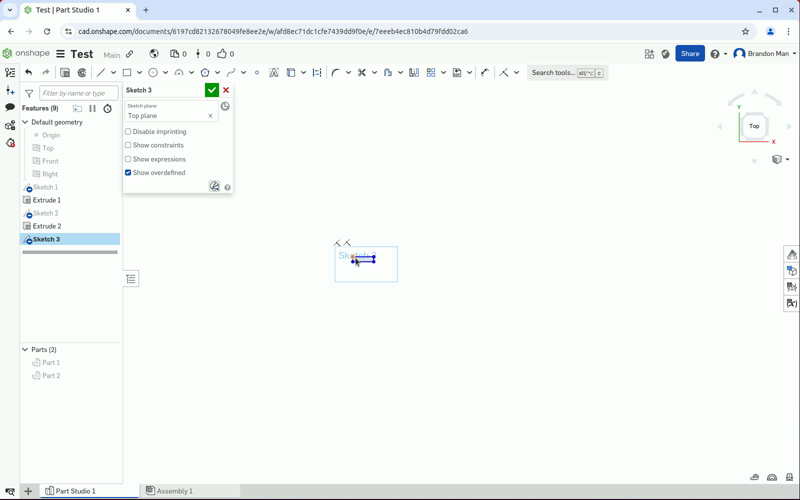
scroll(6)
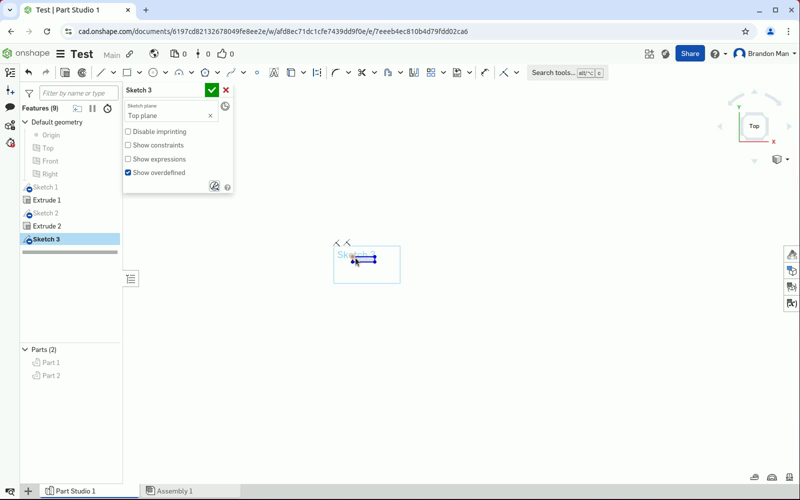
scroll(6)
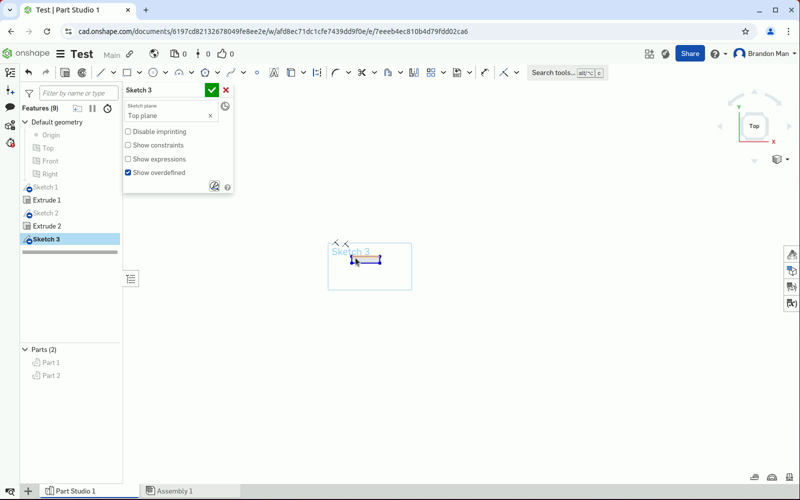
scroll(6)
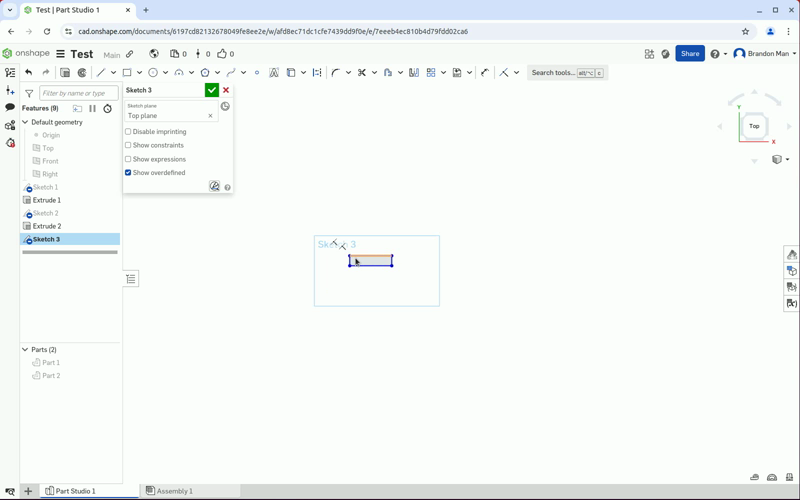
scroll(6)
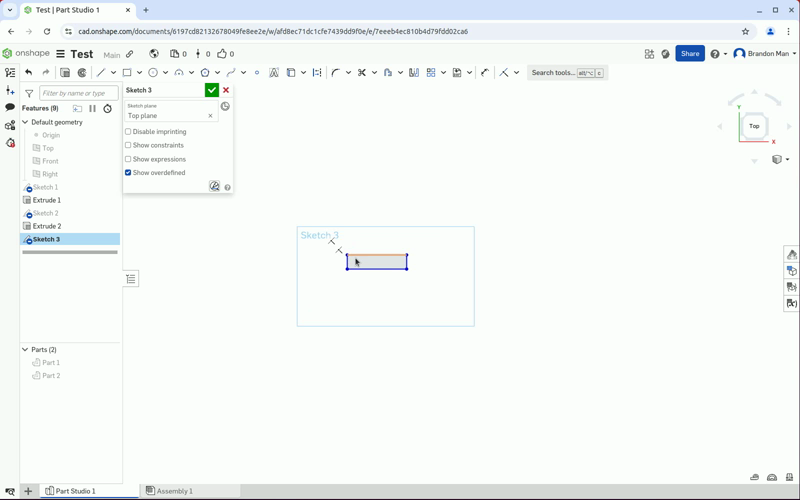
scroll(6)
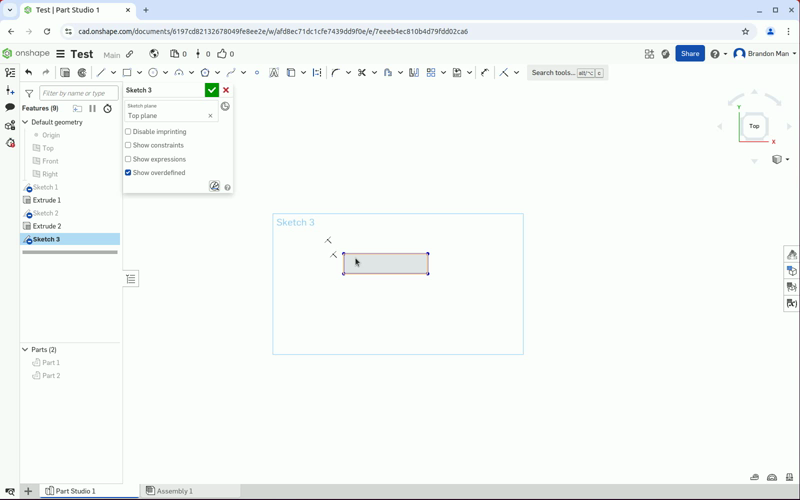
scroll(6)
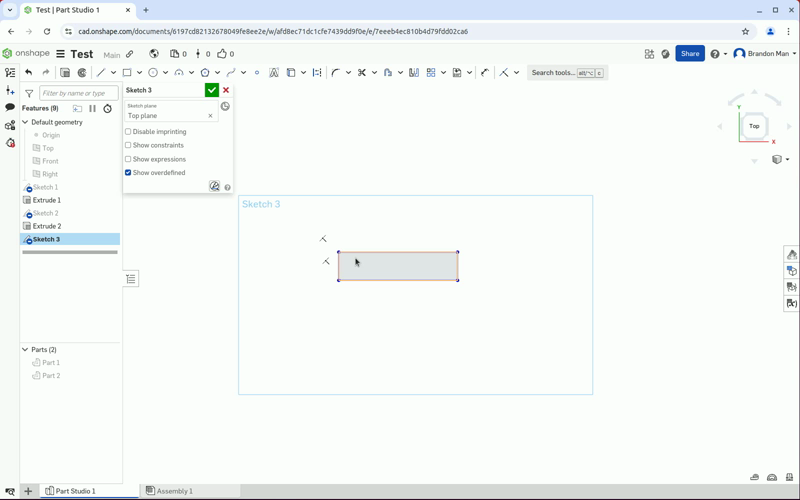
scroll(6)
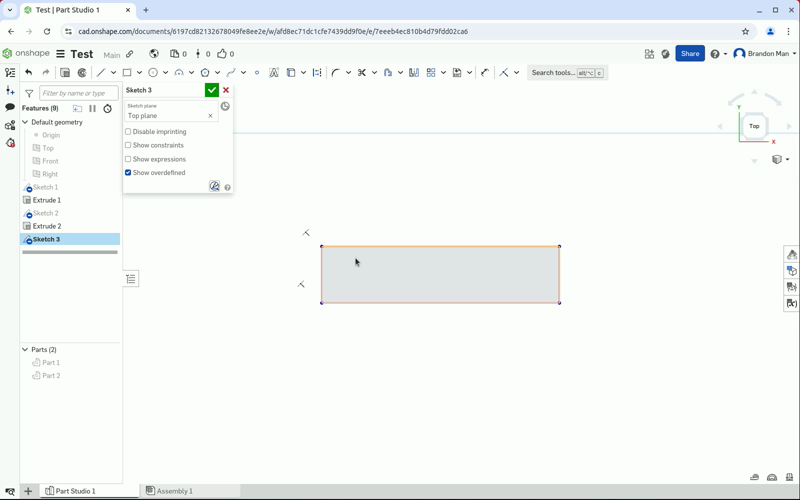
click(355, 257)
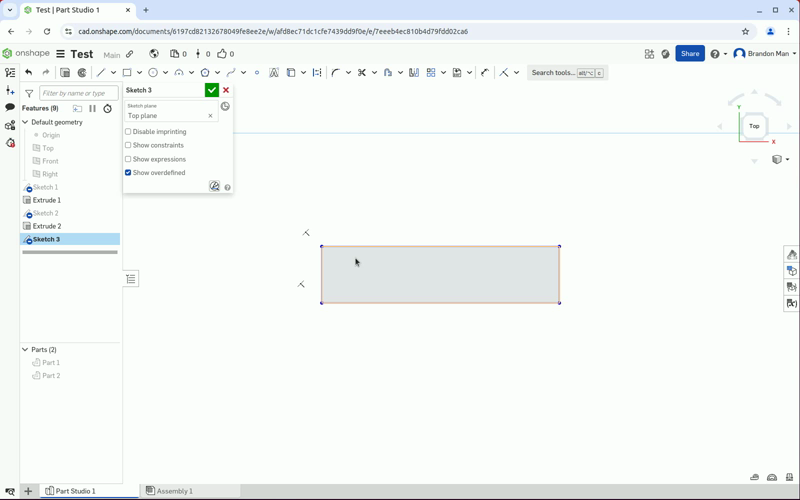
scroll(-6)
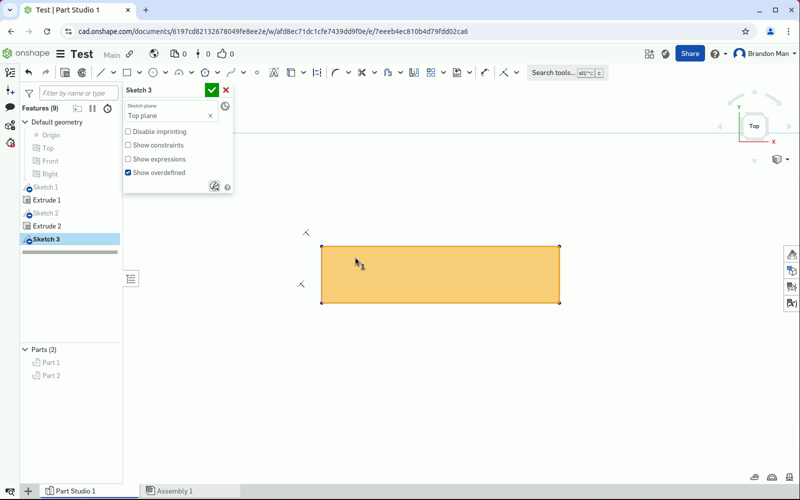
scroll(-6)
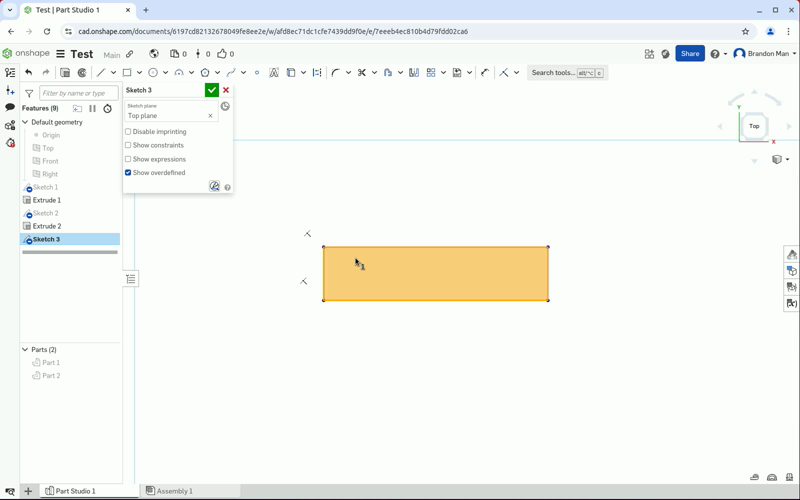
scroll(-6)
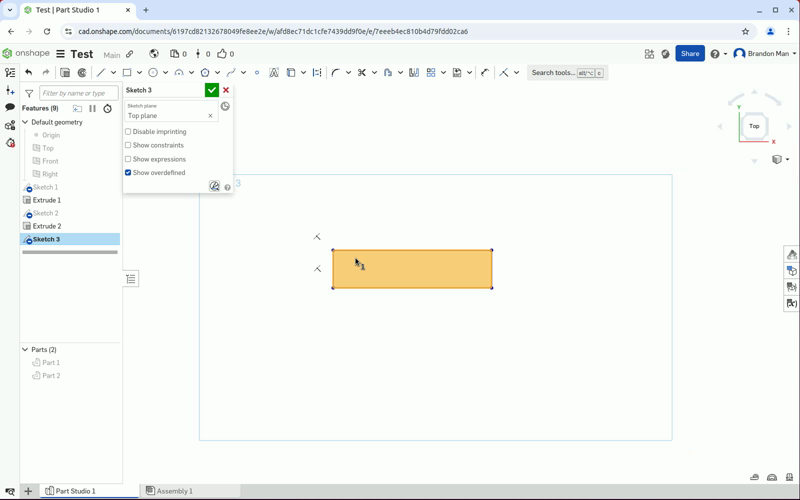
scroll(-6)
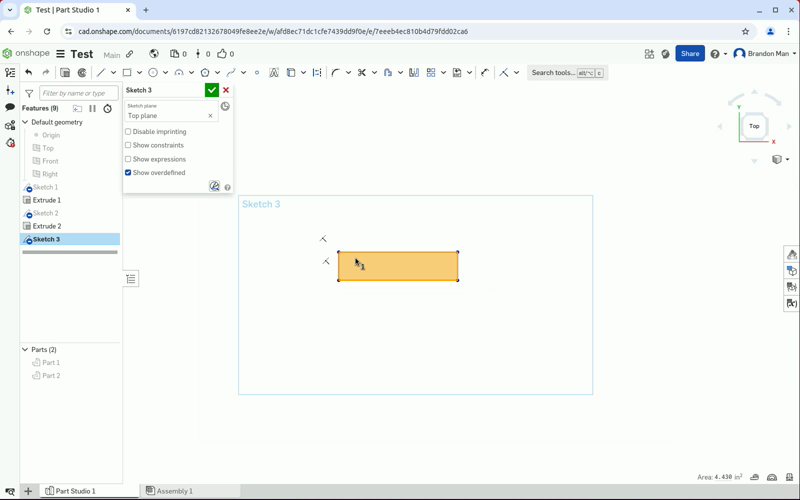
scroll(-6)
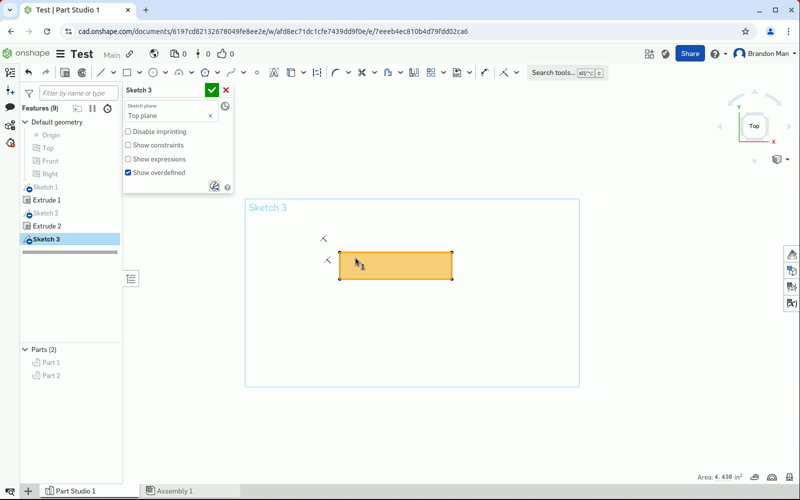
scroll(-6)
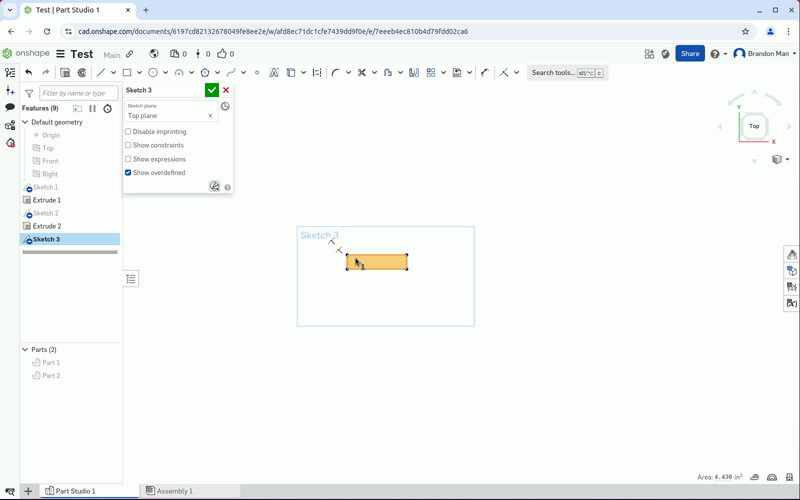
scroll(-6)
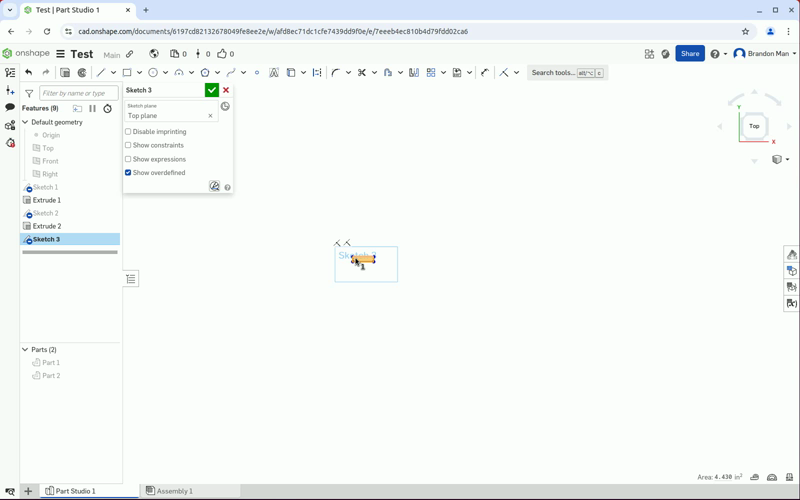
mouse_move(73, 352)
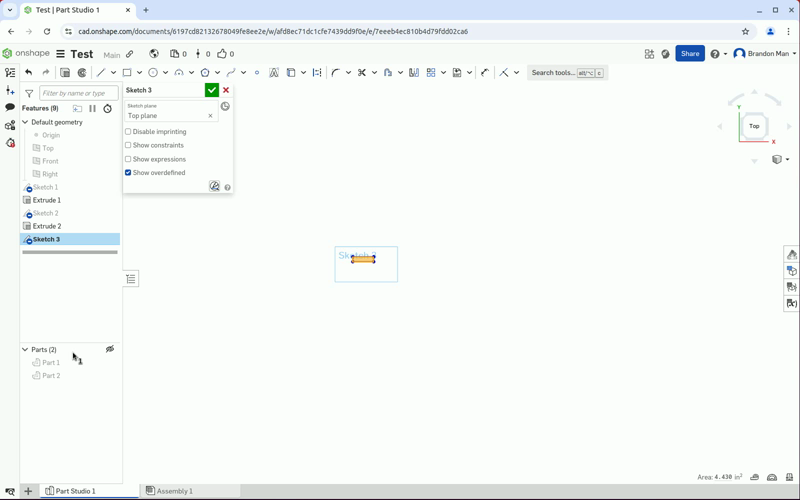
key(shift+y)
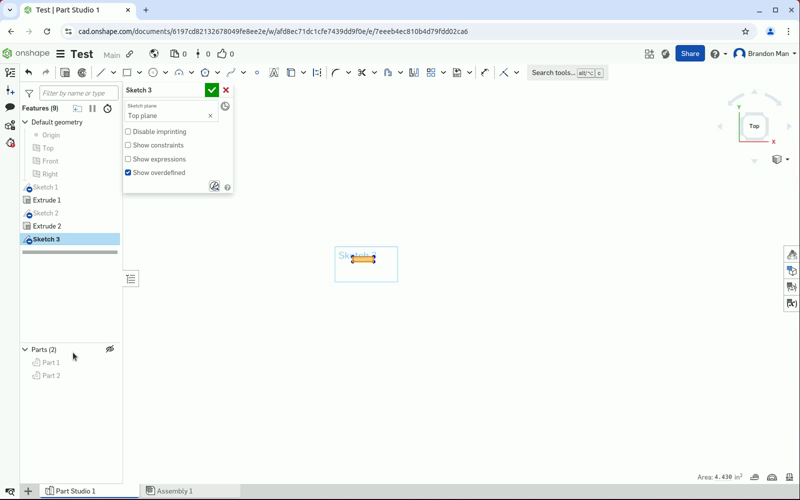
key(shift+e)
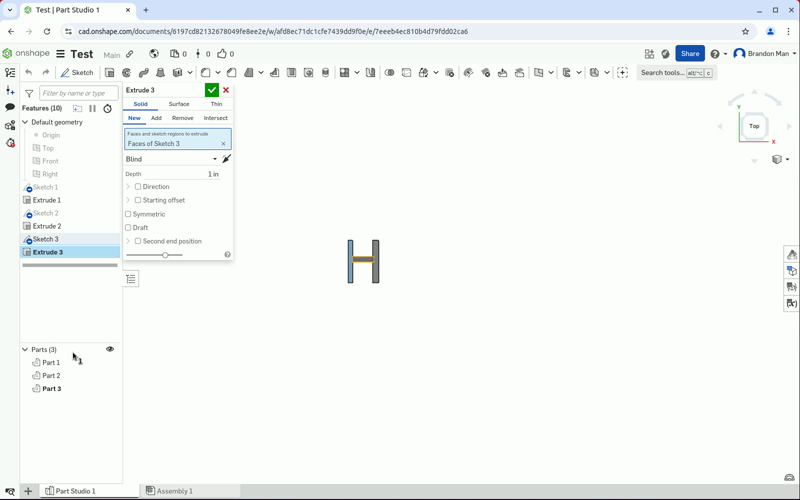
mouse_move(143, 106)
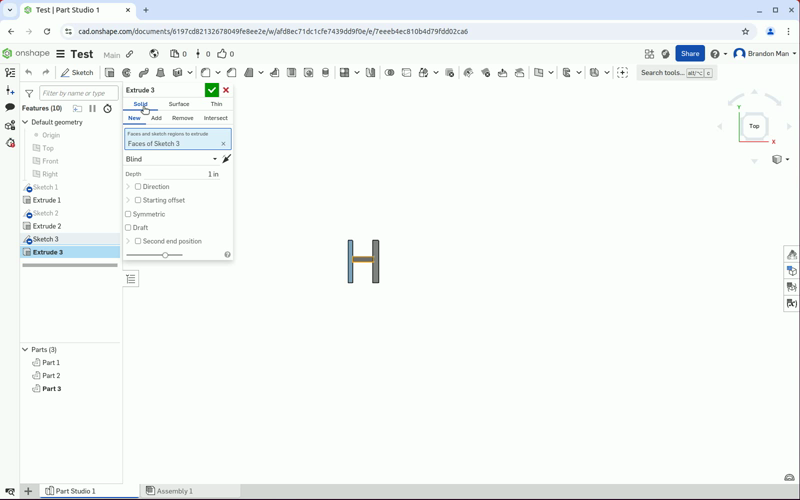
click(143, 106)
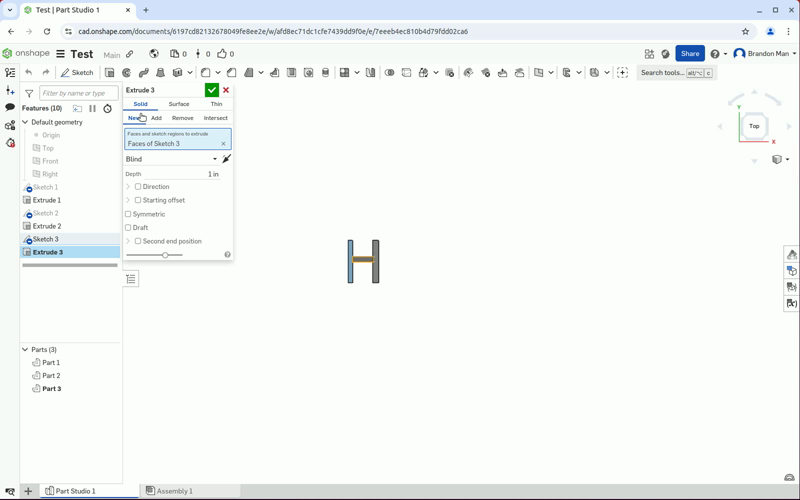
mouse_move(137, 120)
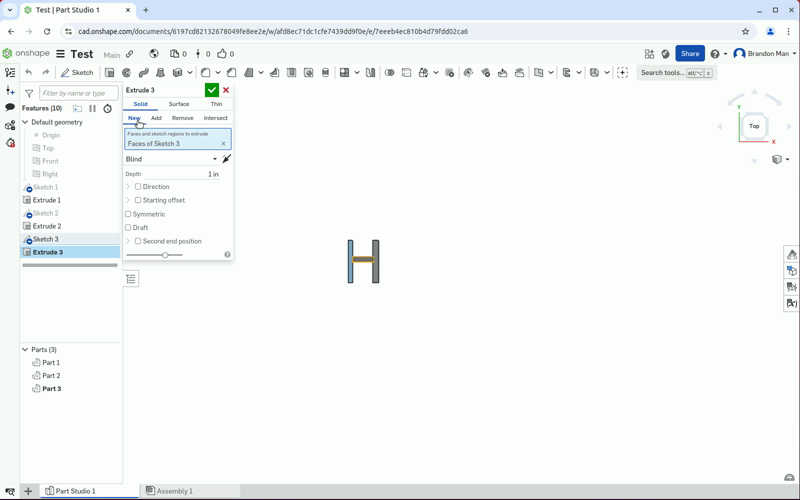
click(137, 120)
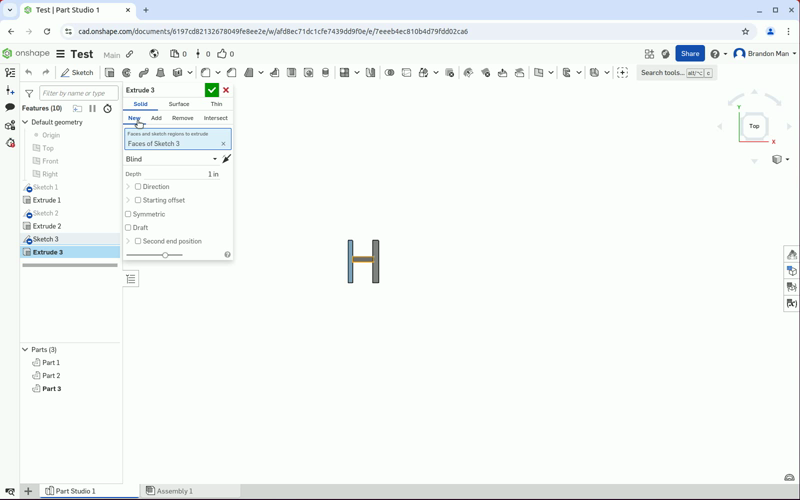
key(tab, 4)
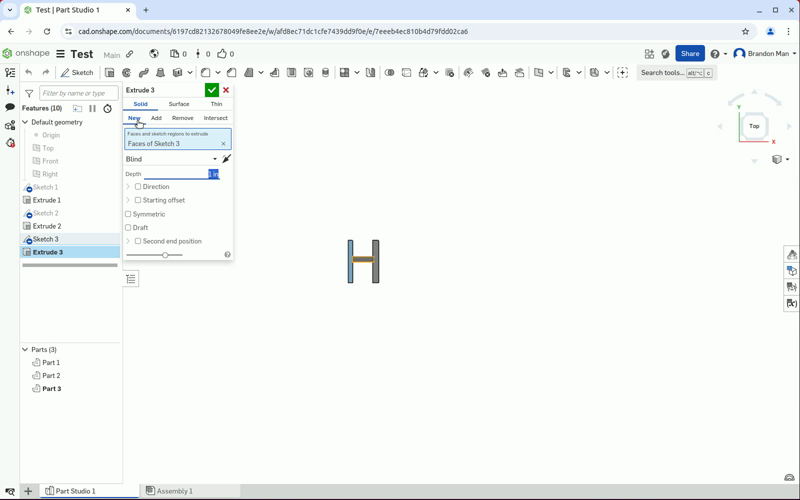
text(0.722)
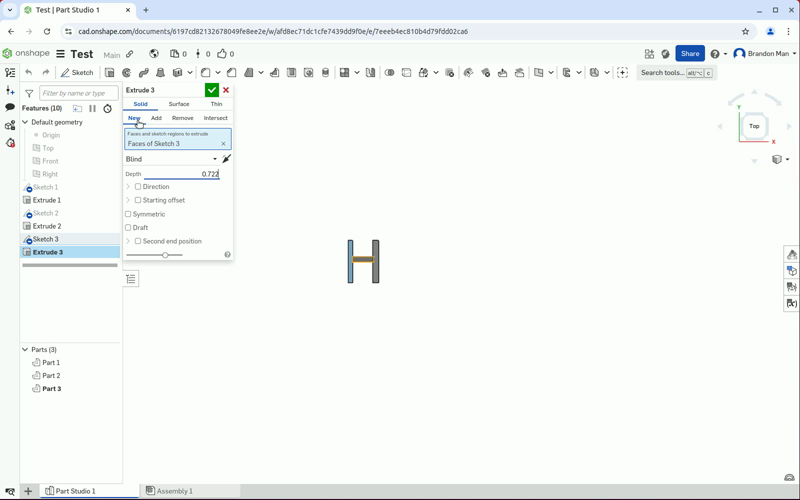
key(enter)
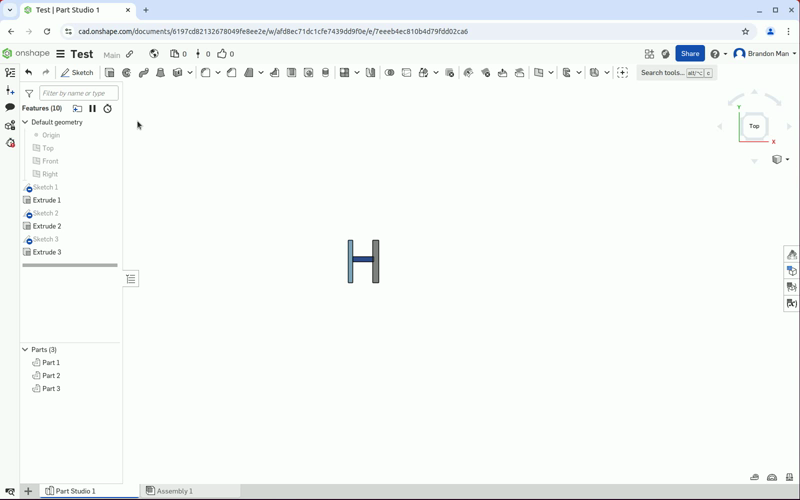
key(shift+h)
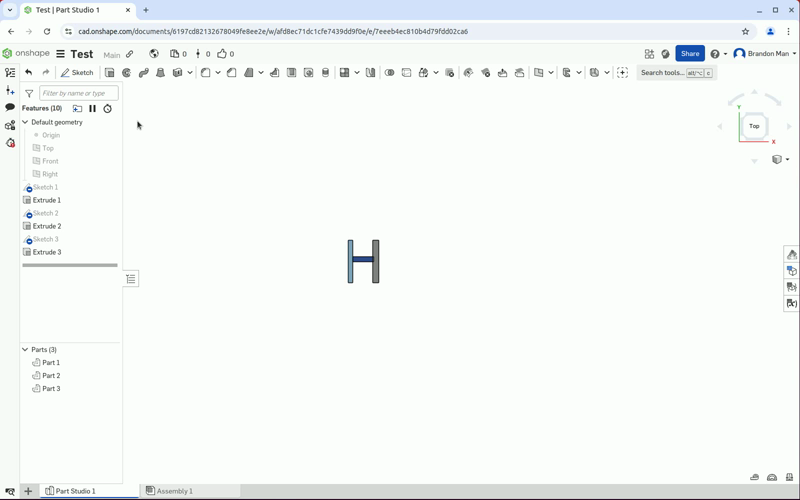
key(shift+h)
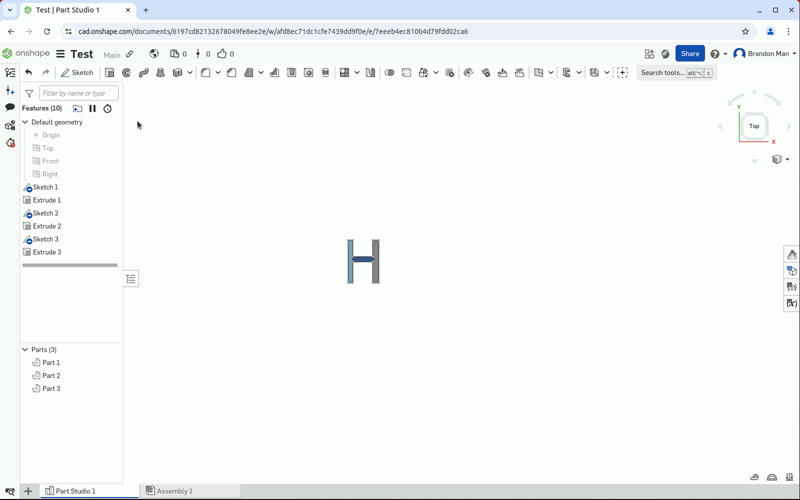
key(shift+7)
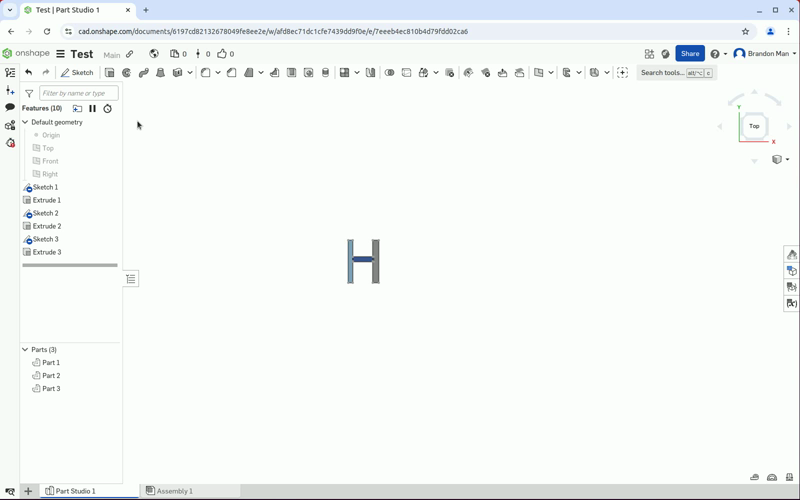
key(up, 3)
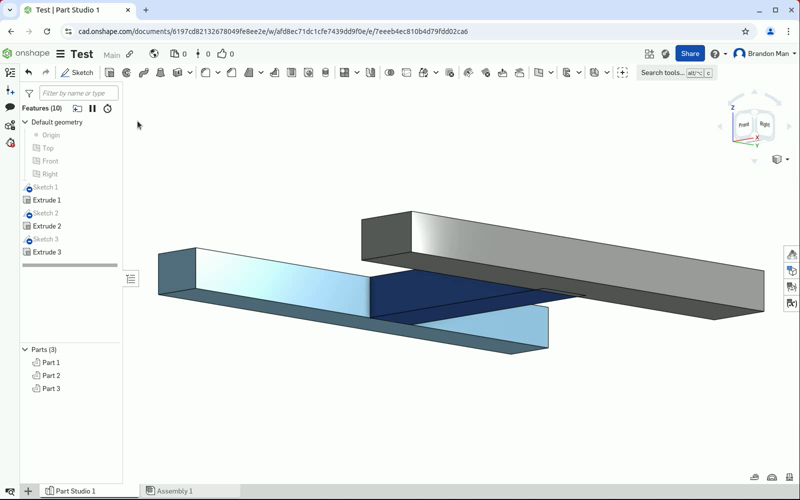
key(left, 3)
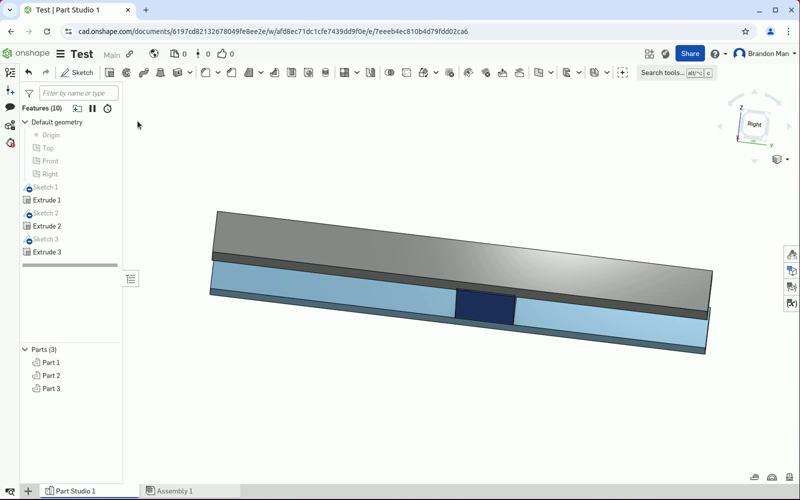
key(right, 3)
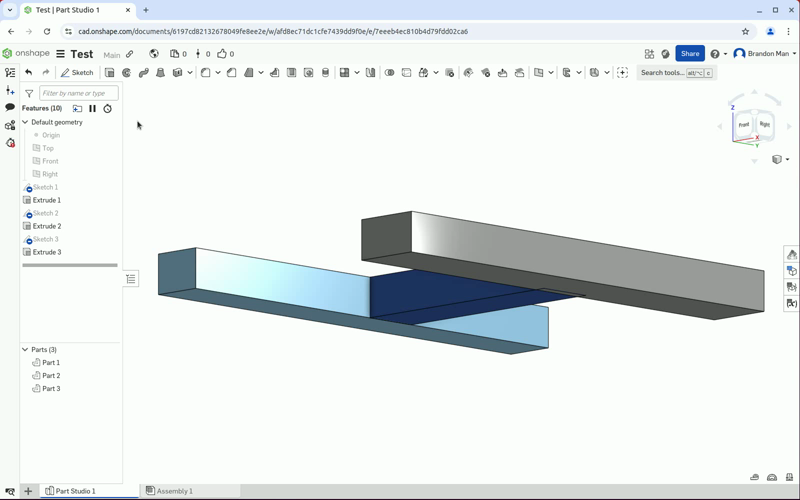
key(down, 3)
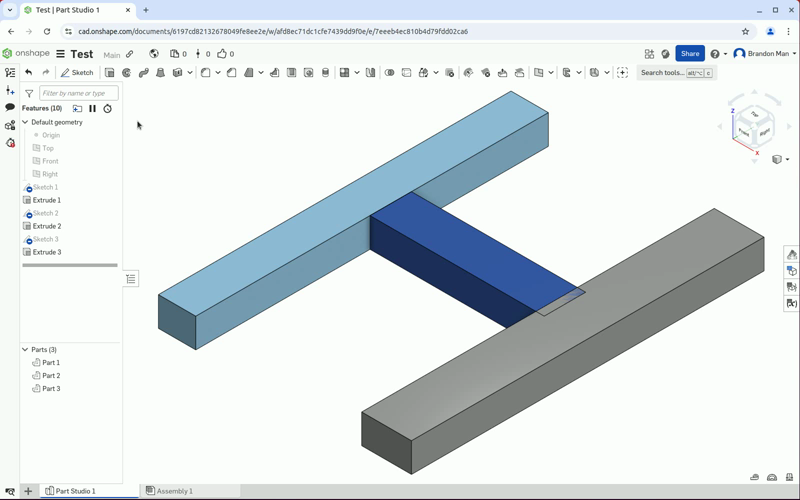
mouse_move(73, 189)
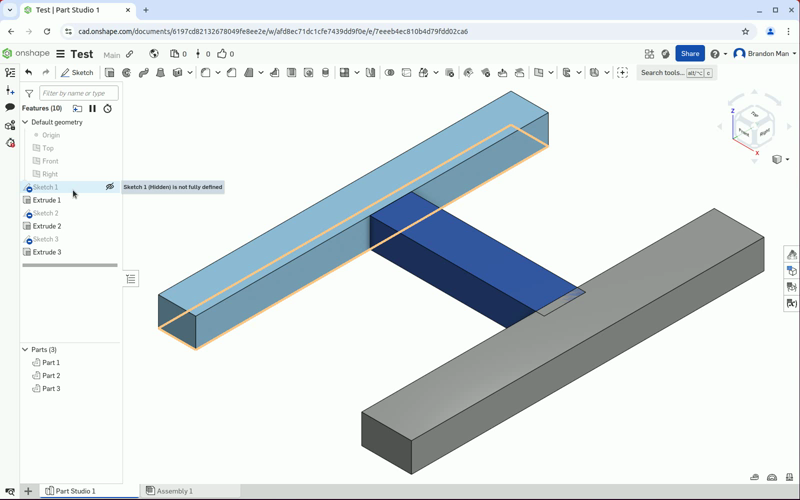
click(73, 189)